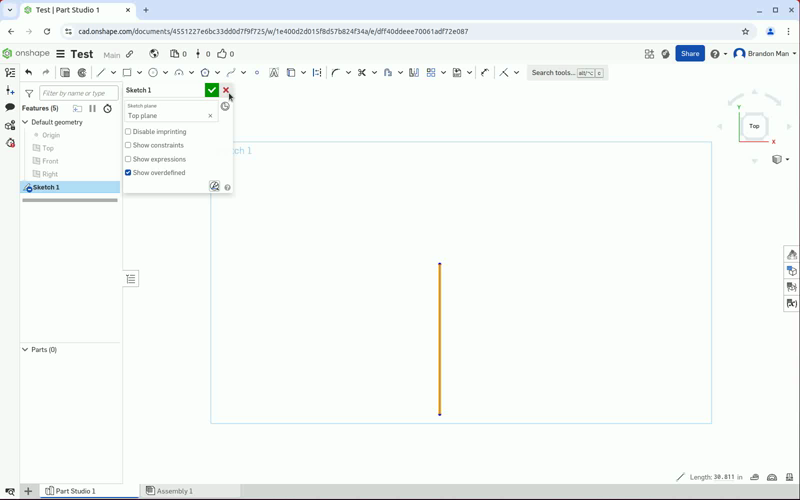
key(shift+h)
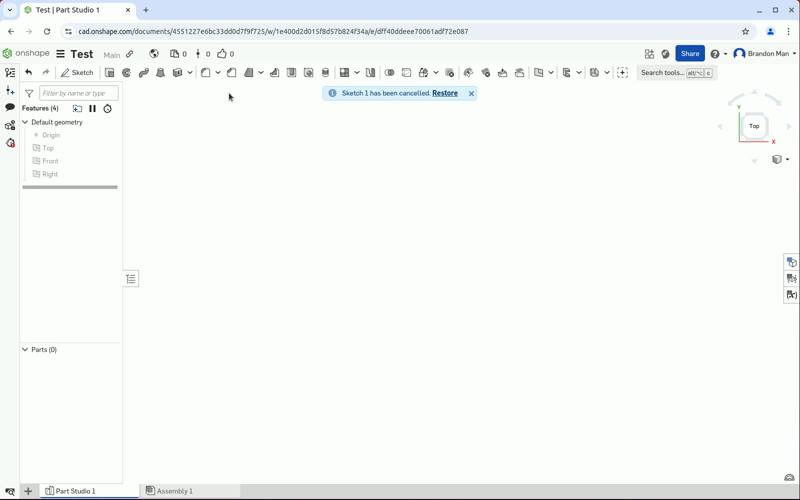
mouse_move(73, 352)
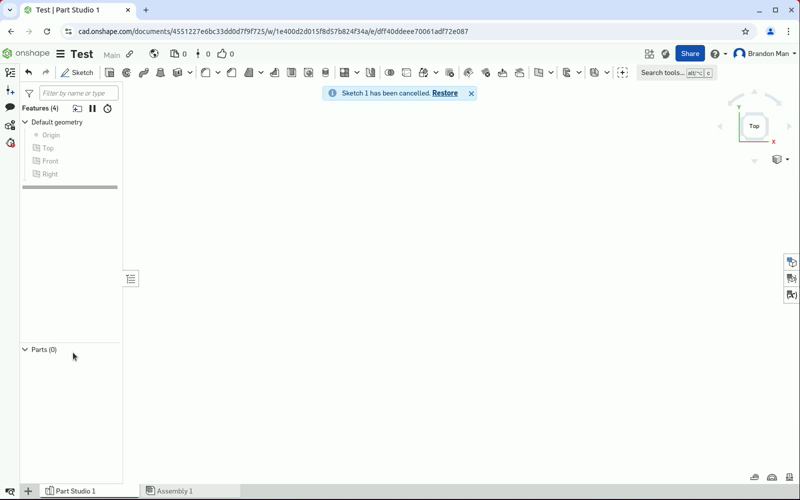
key(y)
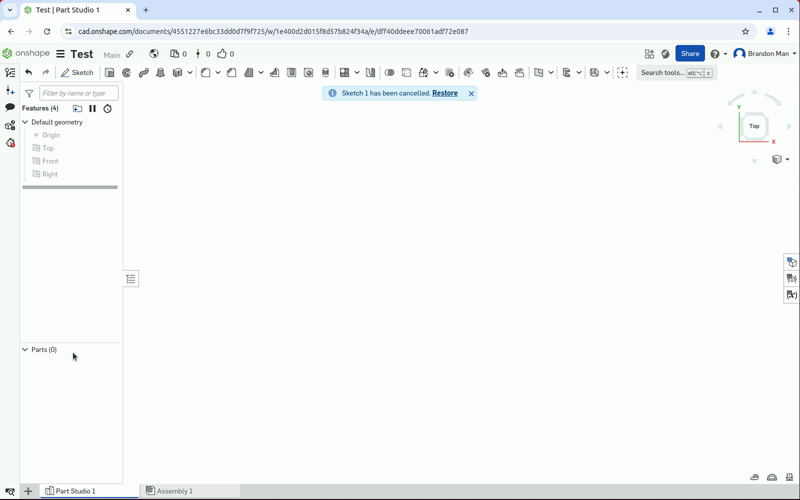
key(shift+p)
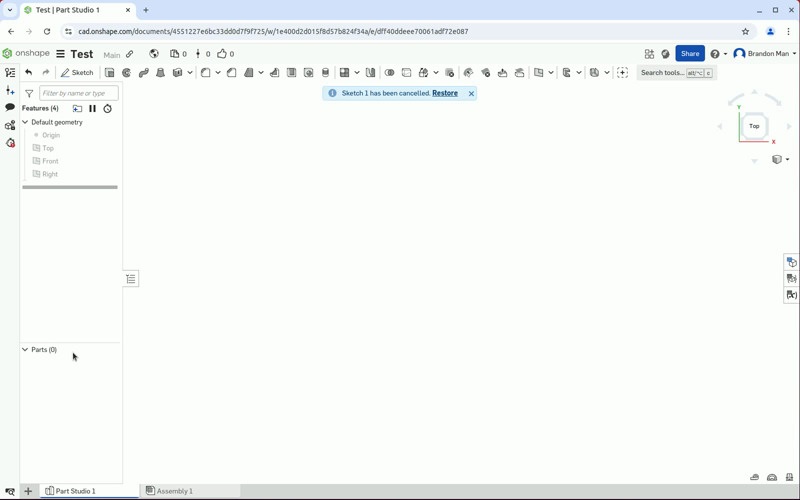
key(space)
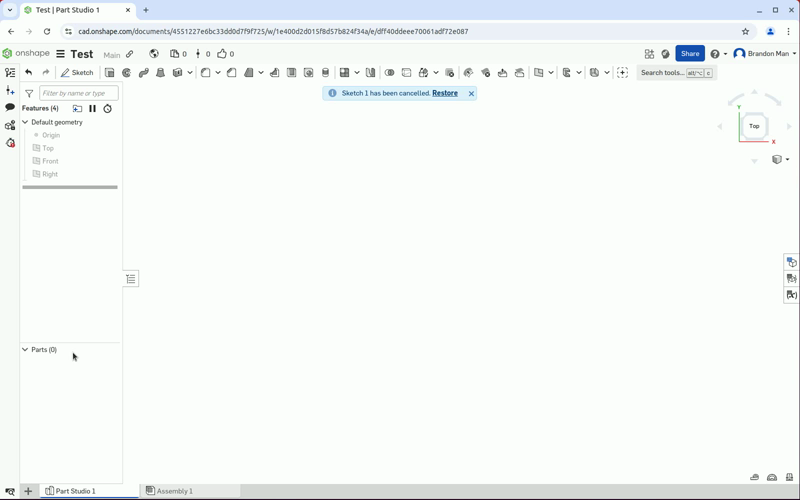
key_down(shift)
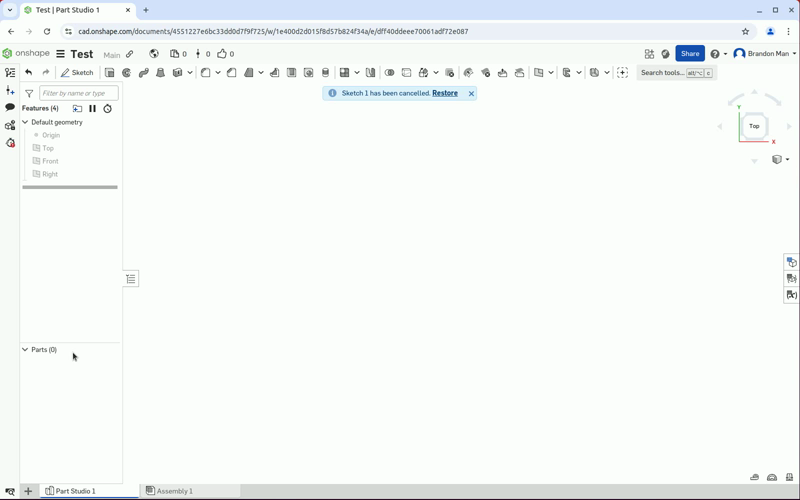
key(up)
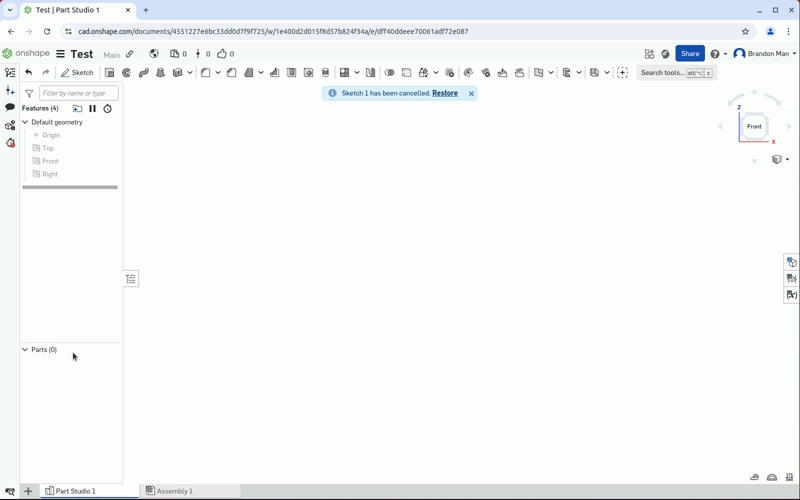
key_up(shift)
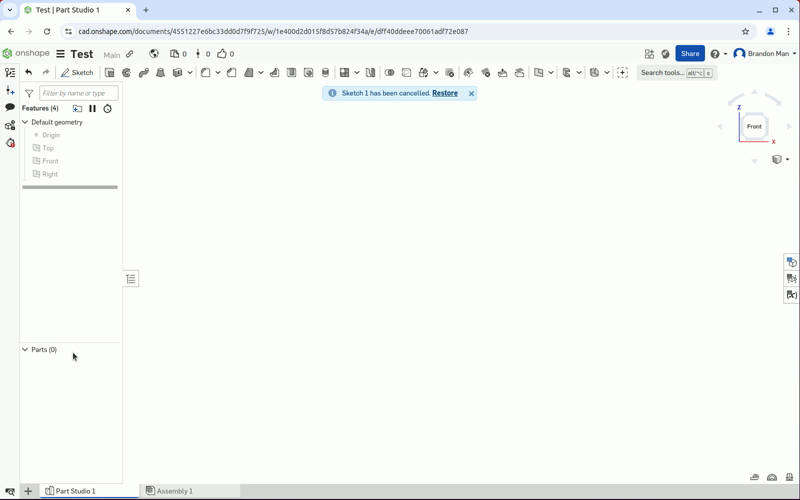
key(space)
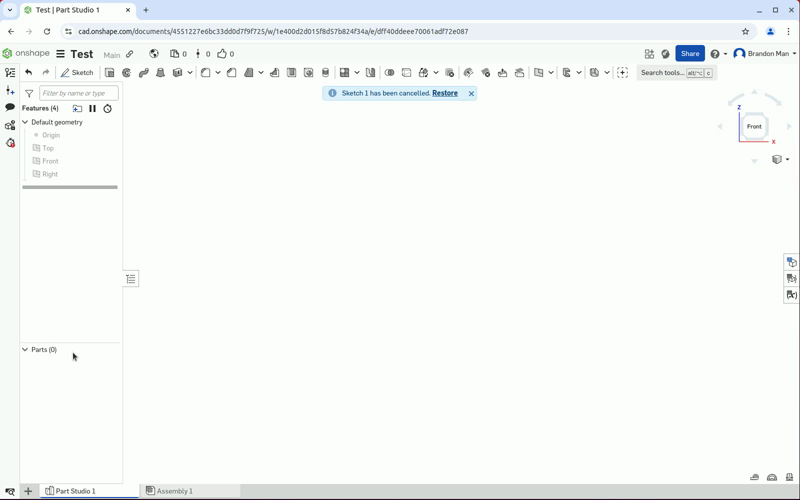
key_down(shift)
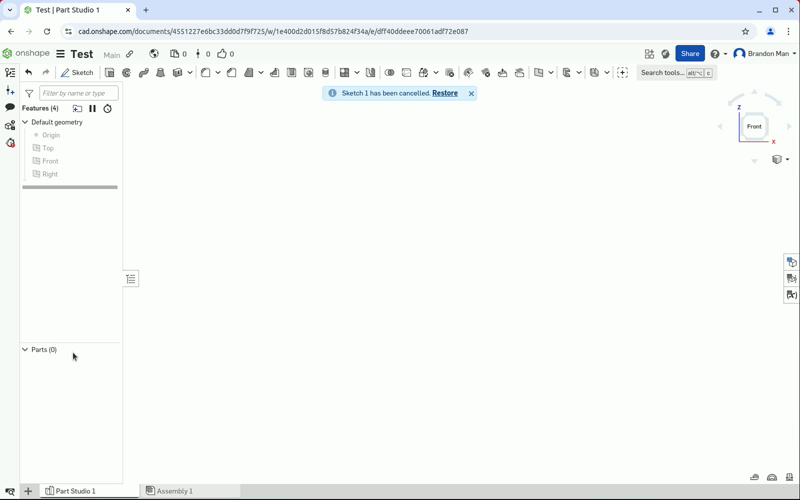
key(left)
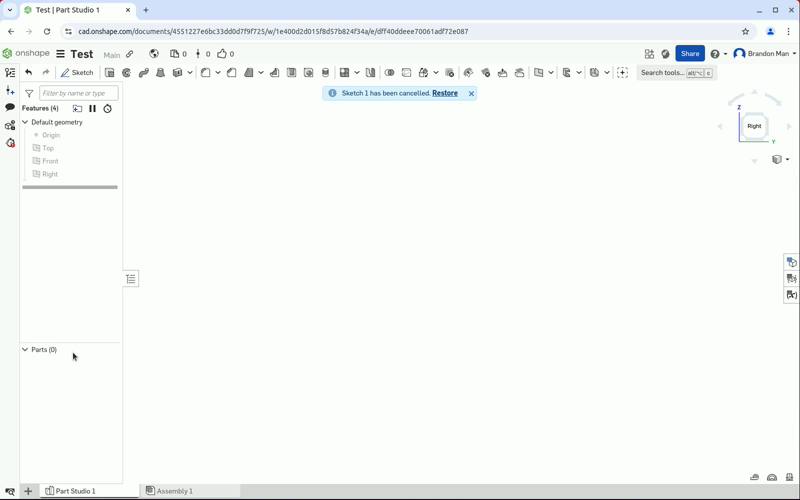
key_up(shift)
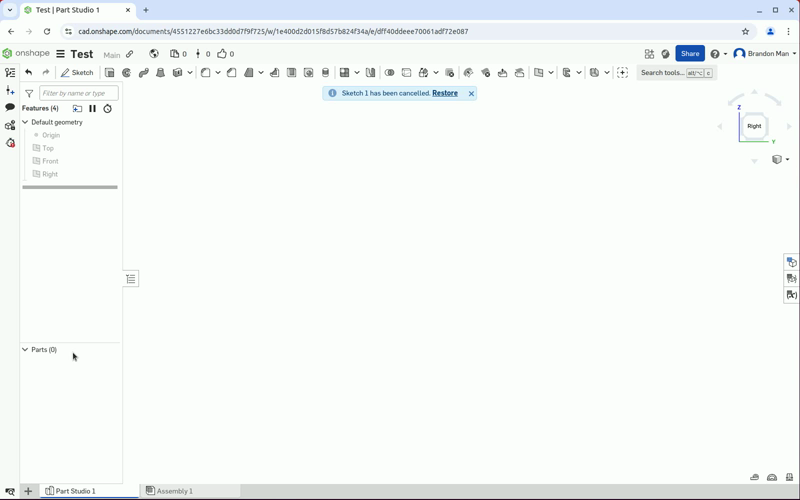
mouse_move(73, 352)
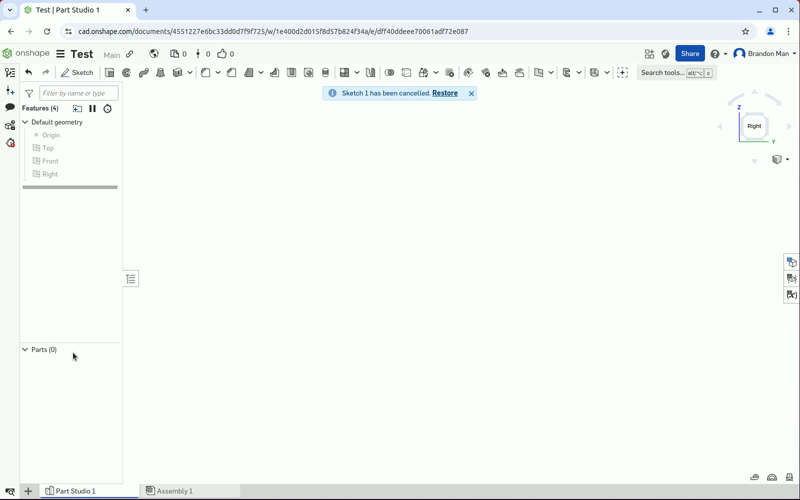
key(shift+y)
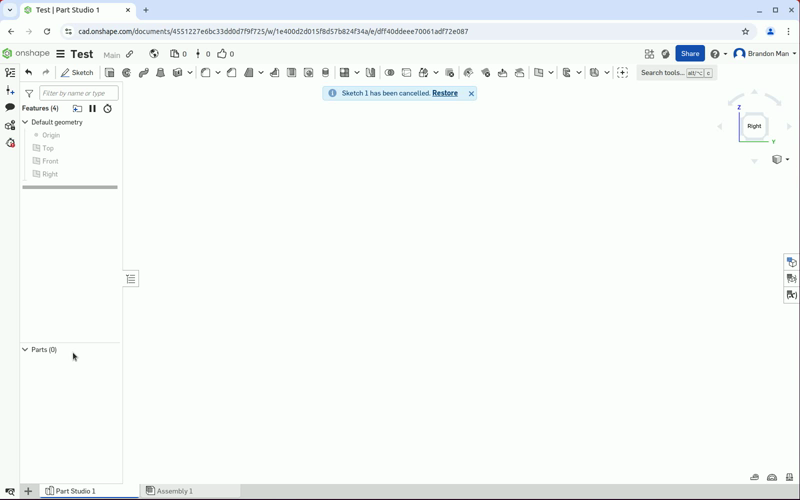
key(shift+s)
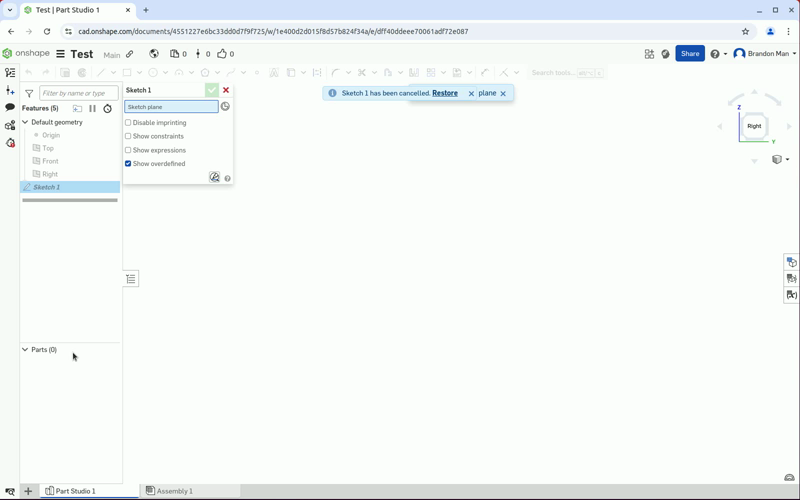
mouse_move(73, 176)
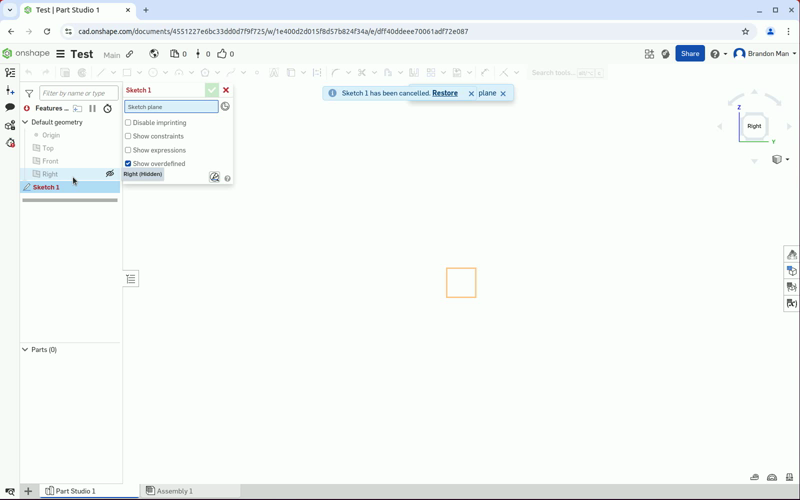
click(73, 176)
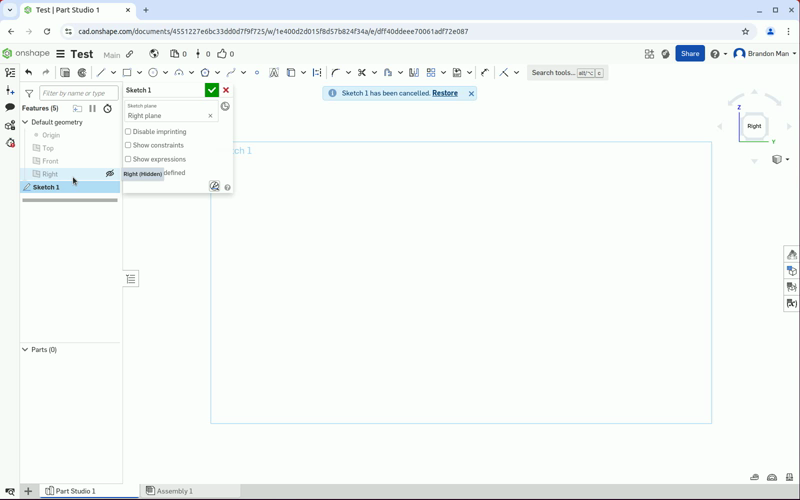
mouse_move(73, 352)
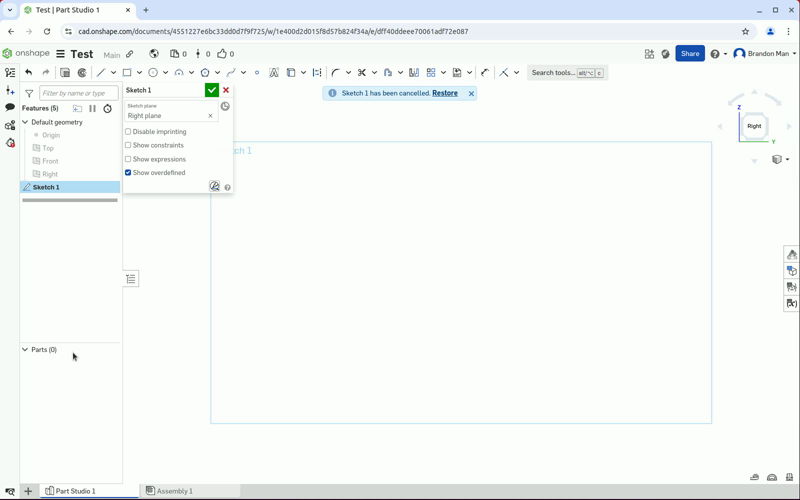
key(y)
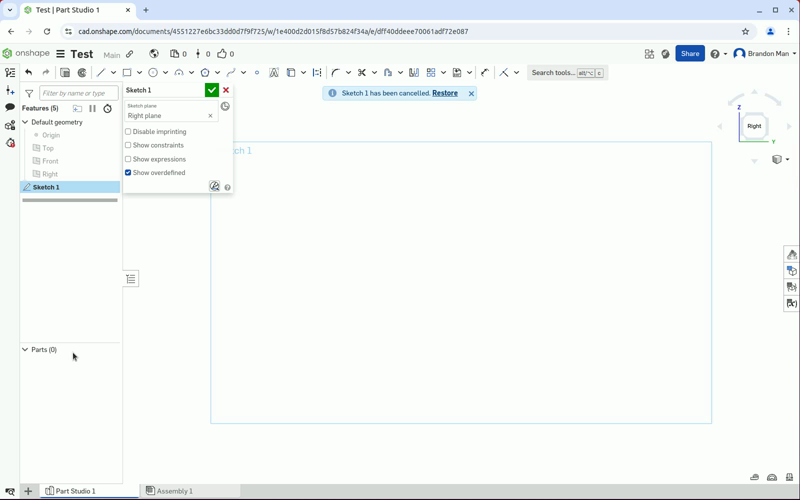
key(l)
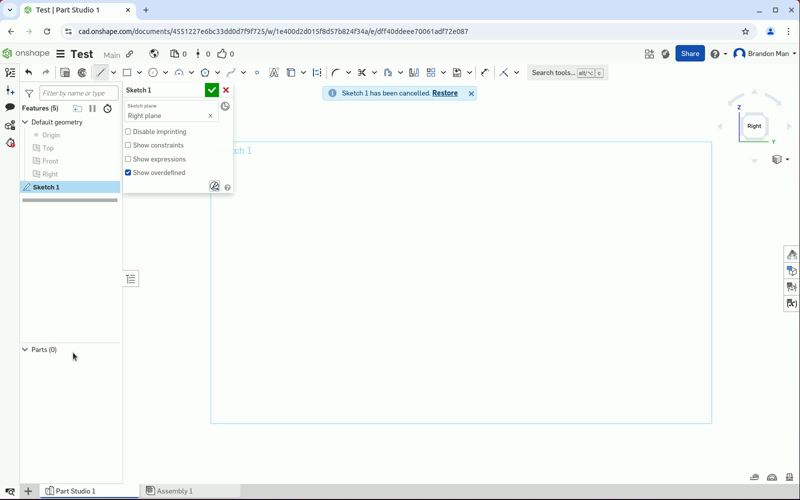
key_down(shift)
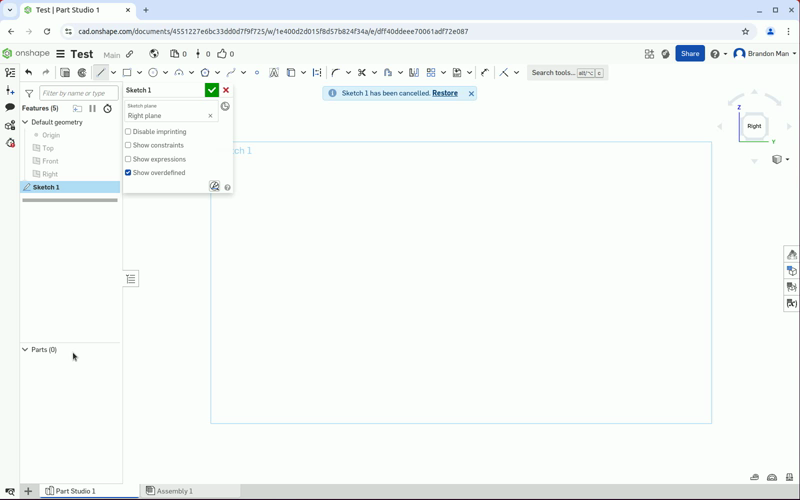
mouse_move(460, 282)
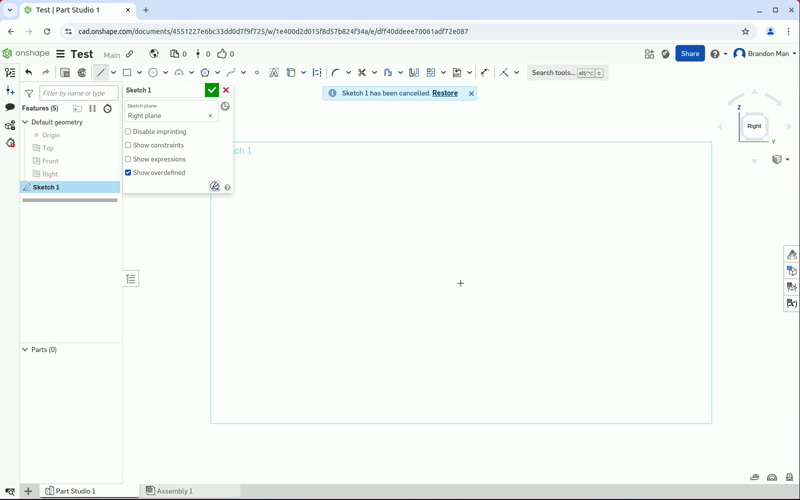
click(460, 282)
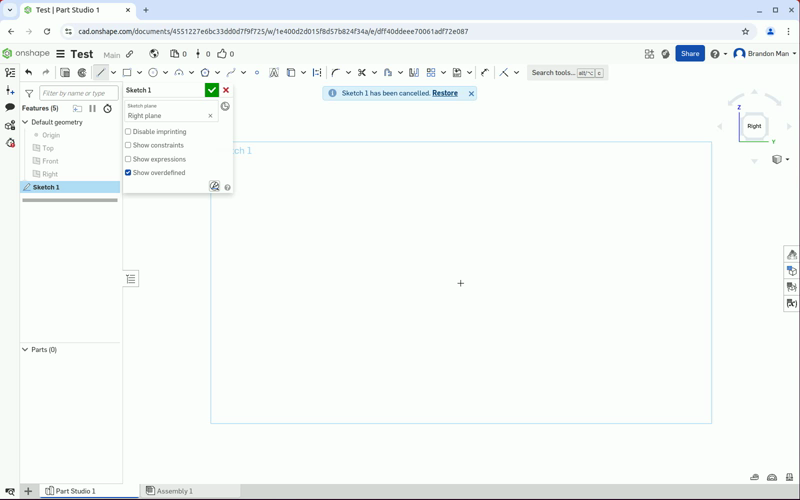
key_up(shift)
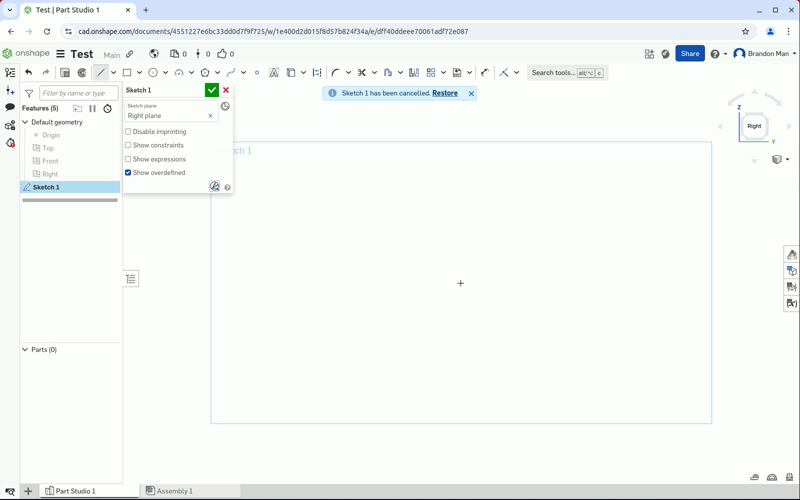
key_down(shift)
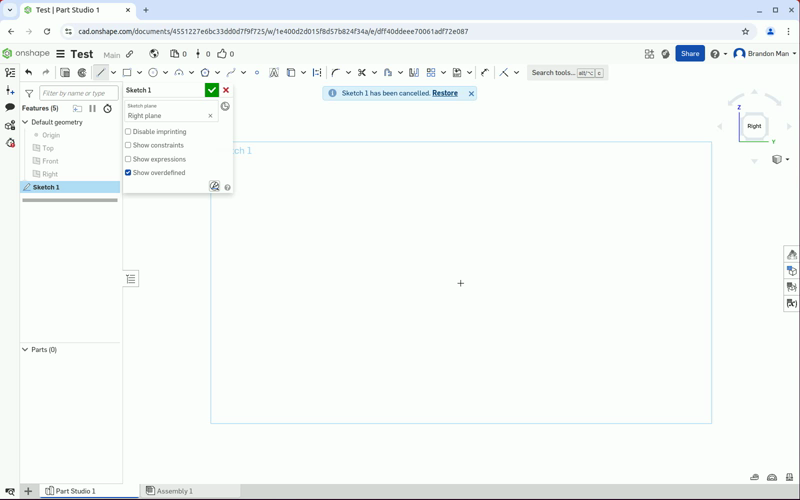
mouse_move(490, 282)
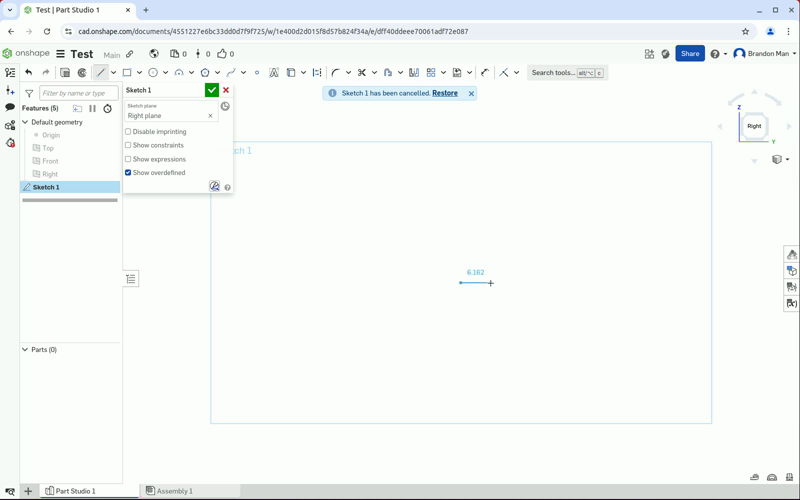
mouse_move(499, 282)
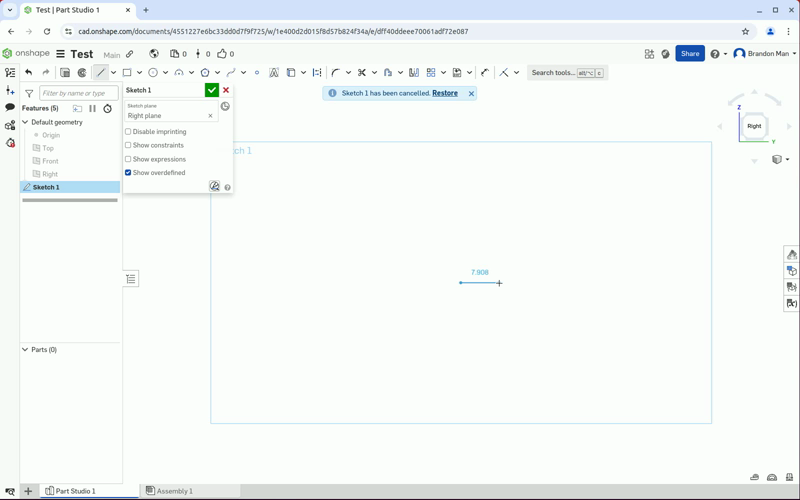
click(499, 282)
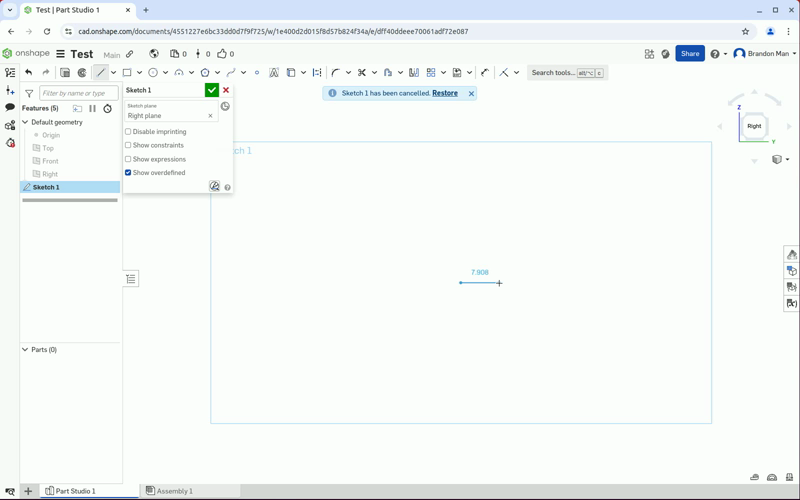
key_up(shift)
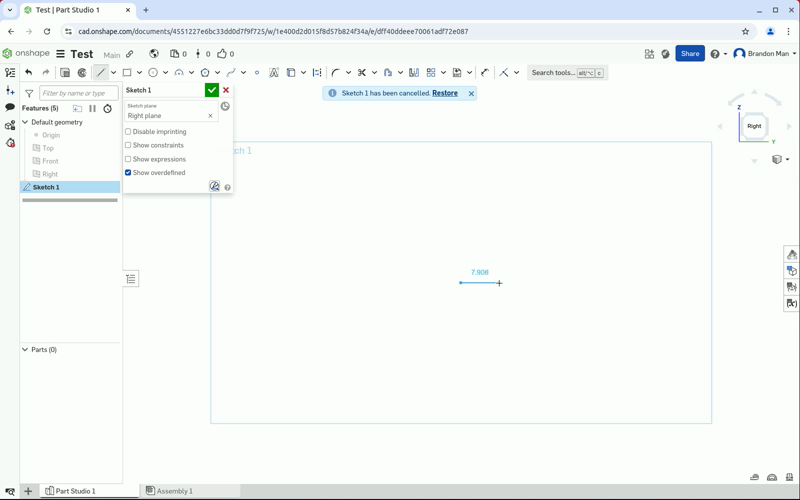
key_down(shift)
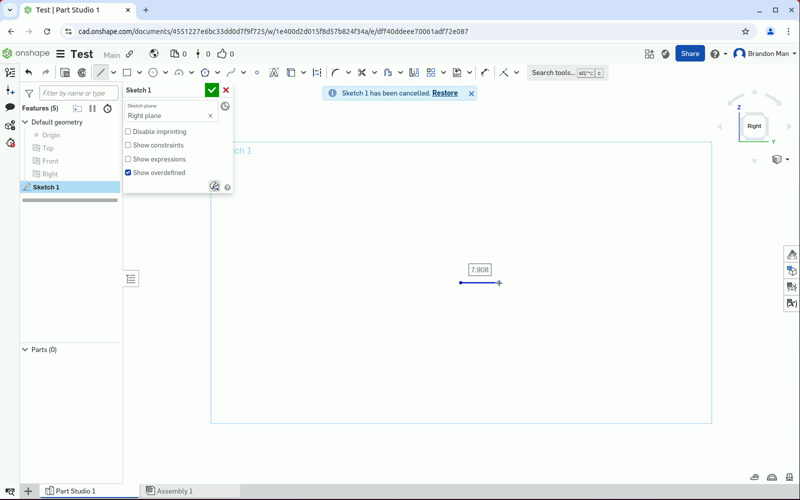
mouse_move(529, 282)
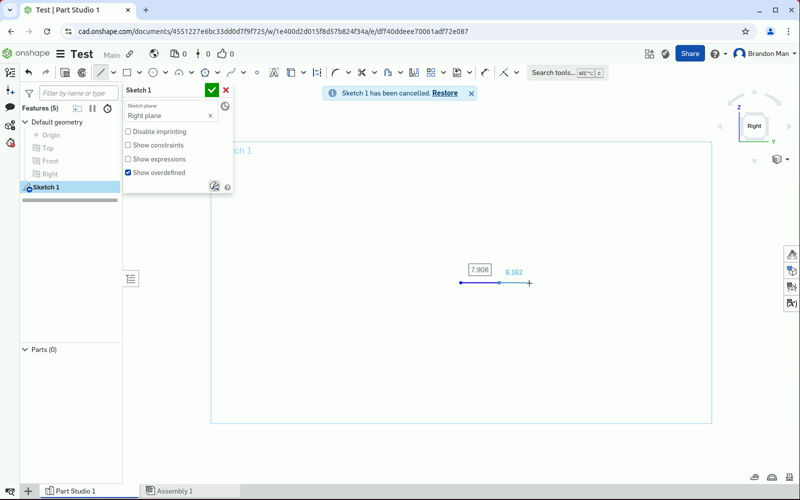
mouse_move(499, 244)
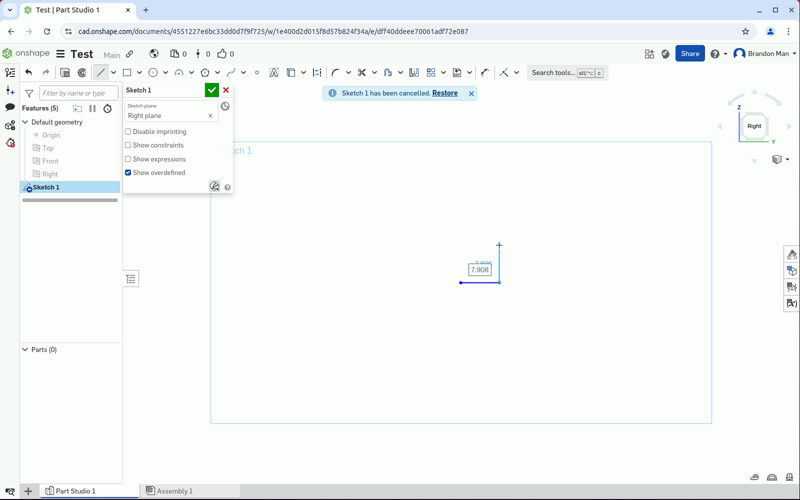
click(499, 244)
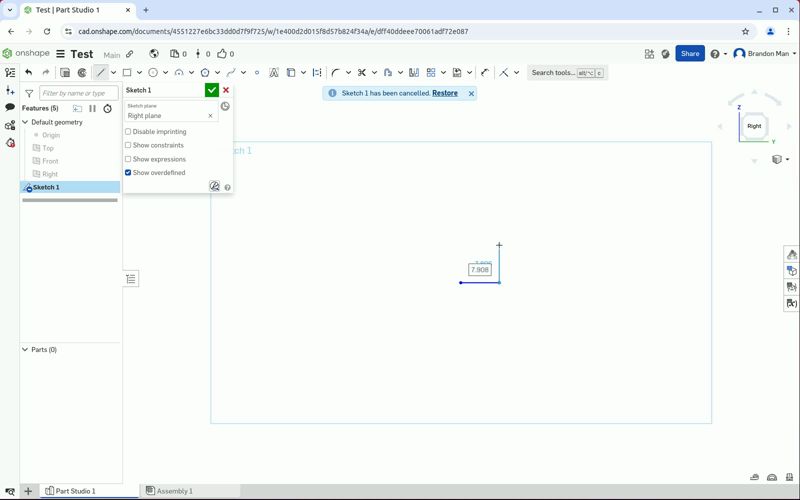
key_up(shift)
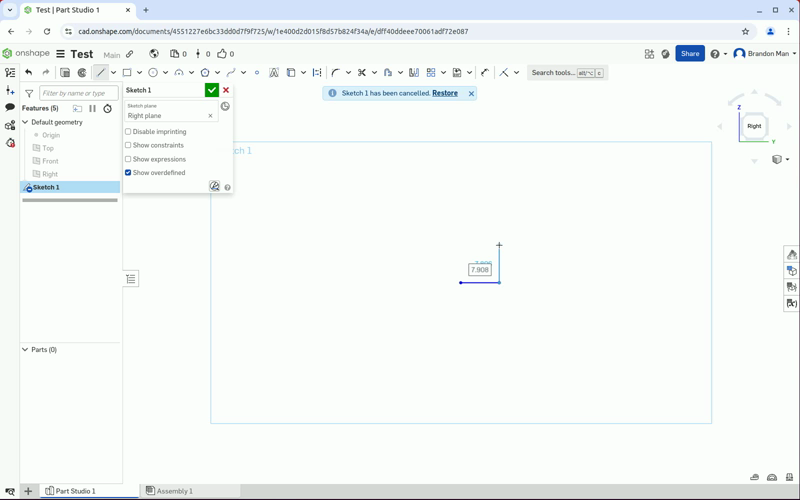
mouse_move(529, 244)
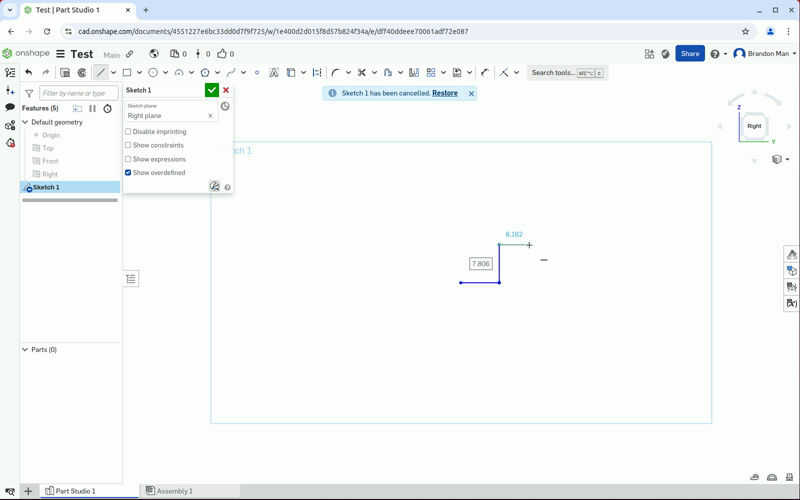
key_down(shift)
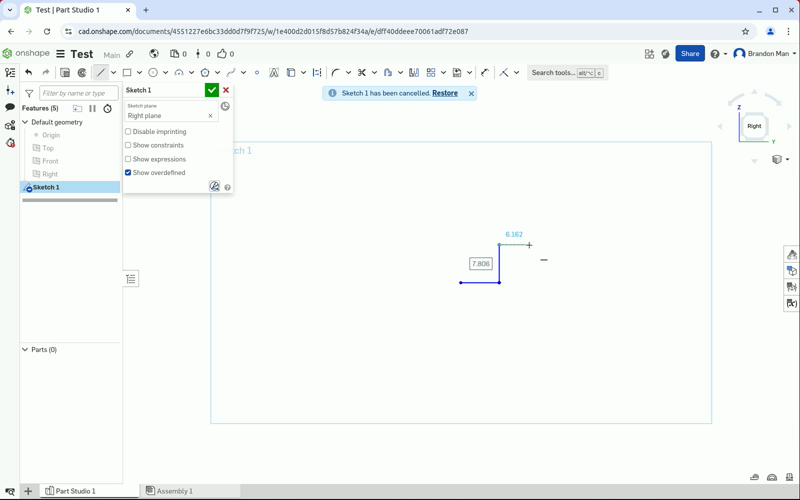
mouse_move(460, 282)
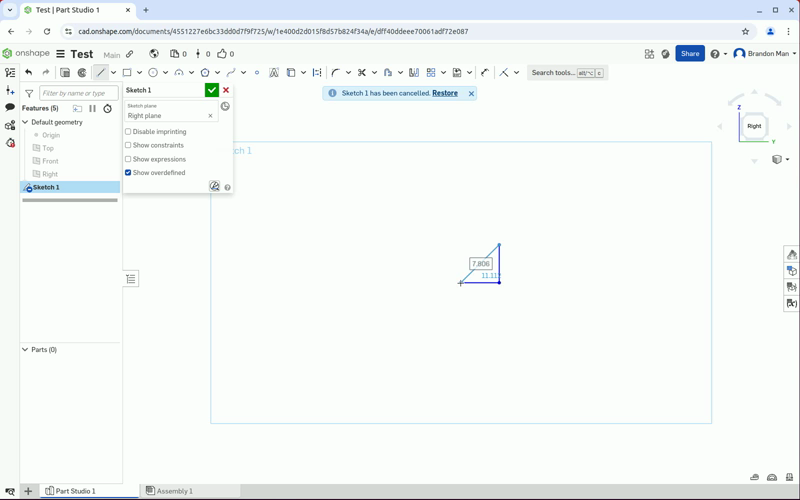
key_up(shift)
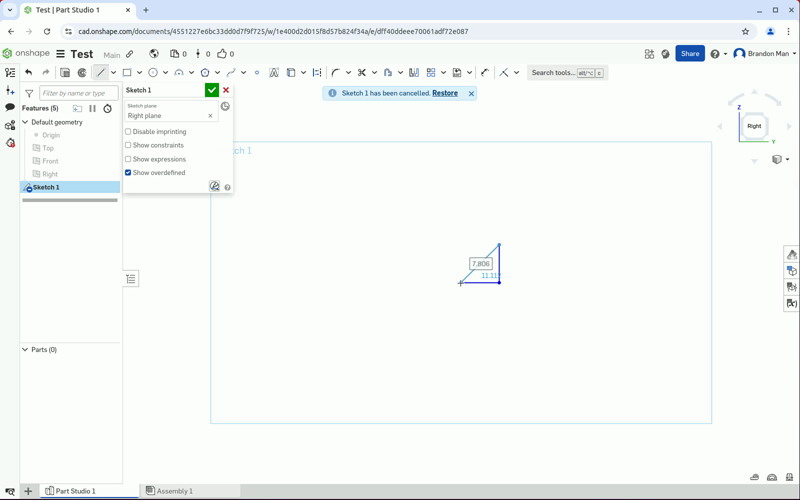
click(460, 282)
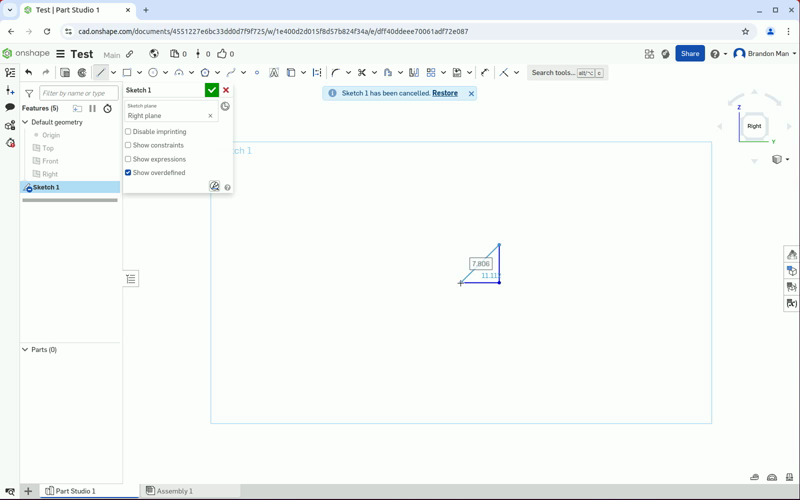
key(esc)
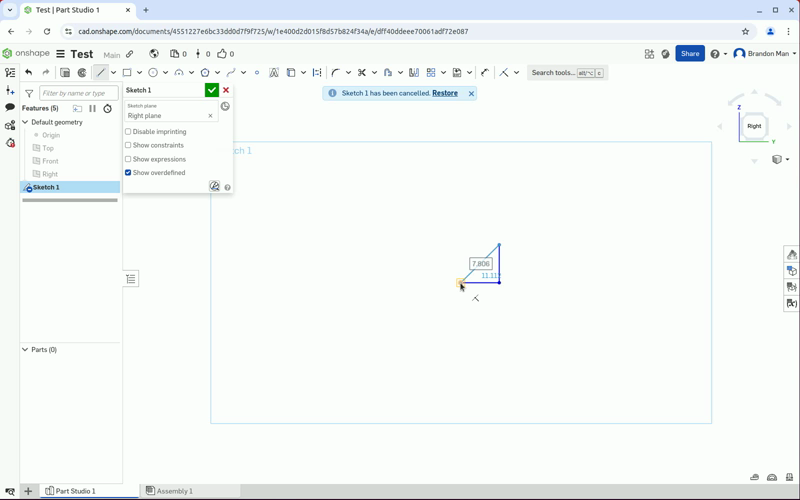
mouse_move(493, 266)
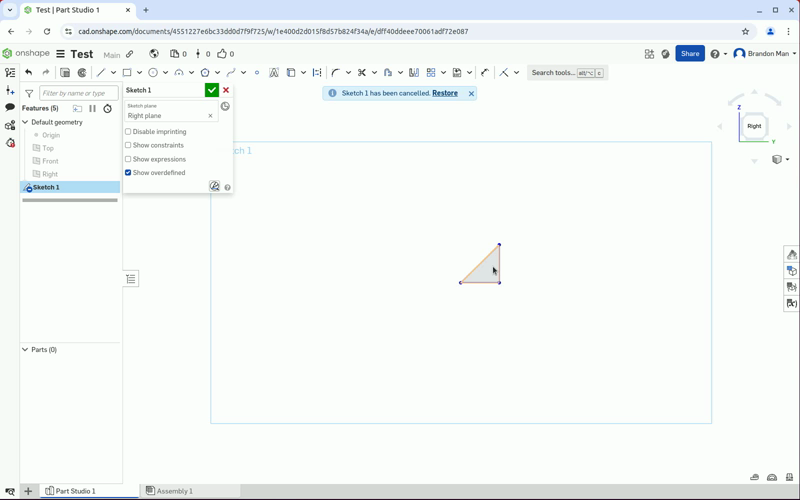
scroll(6)
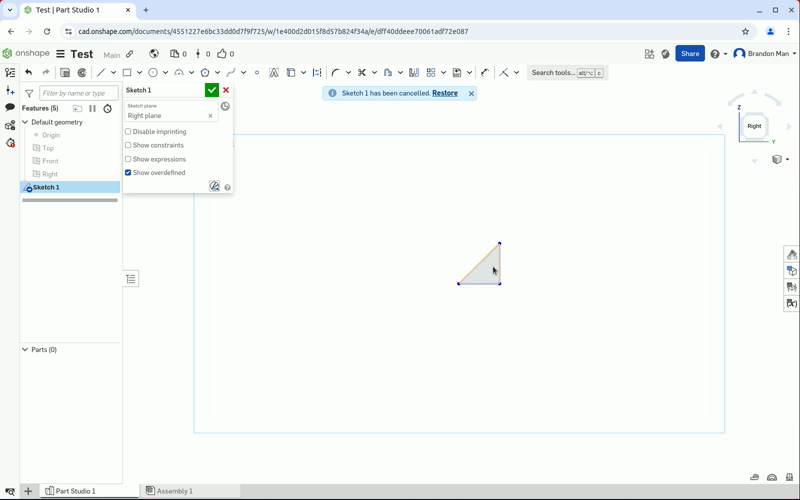
scroll(6)
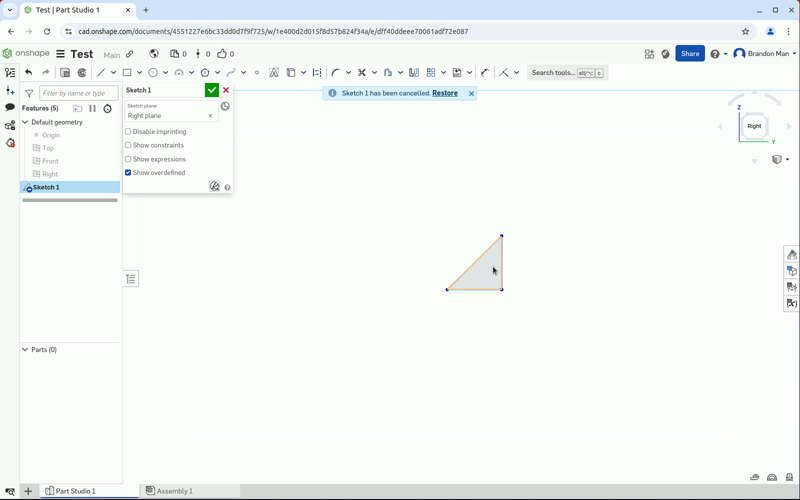
scroll(6)
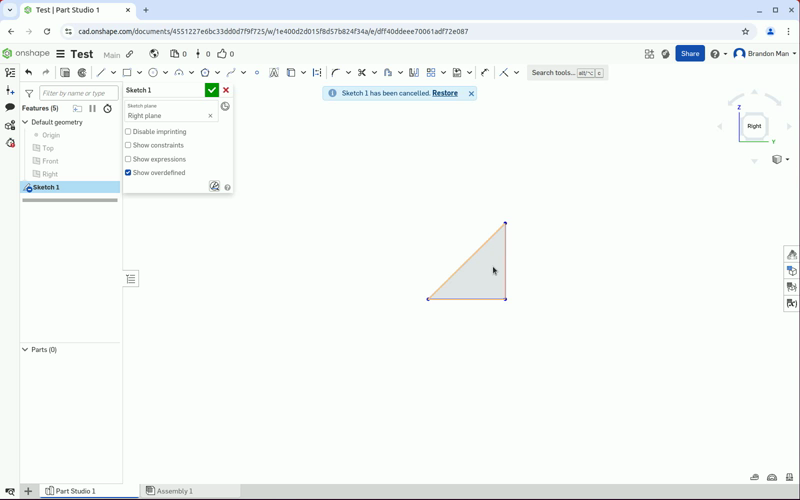
scroll(6)
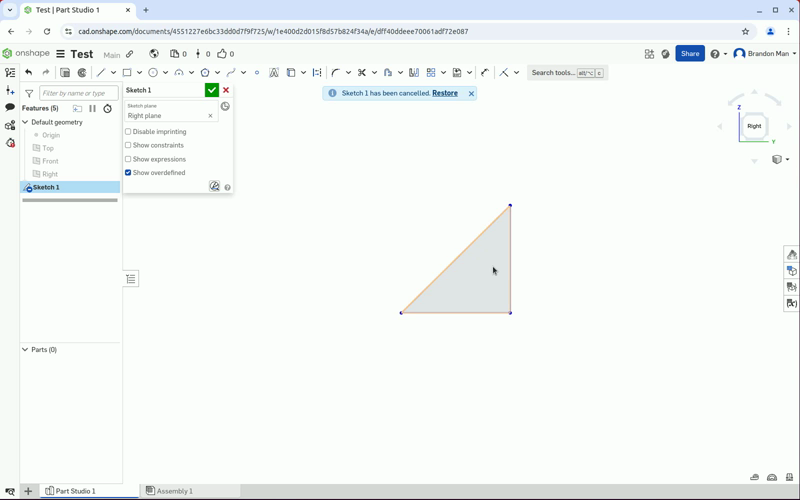
scroll(6)
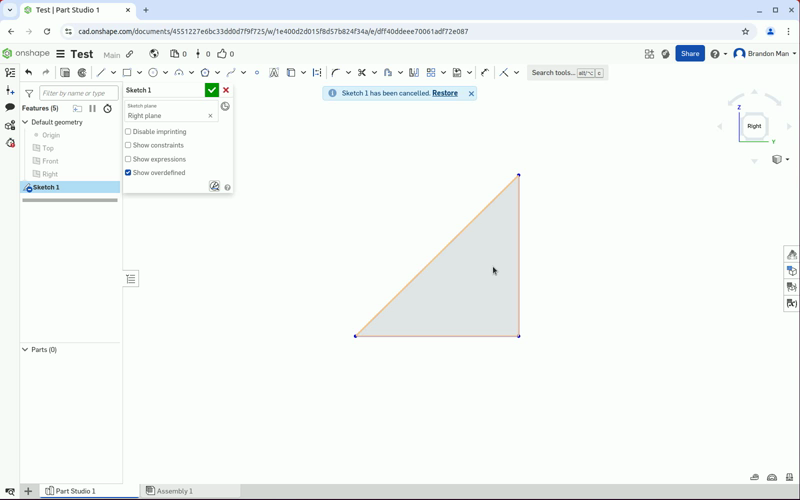
scroll(6)
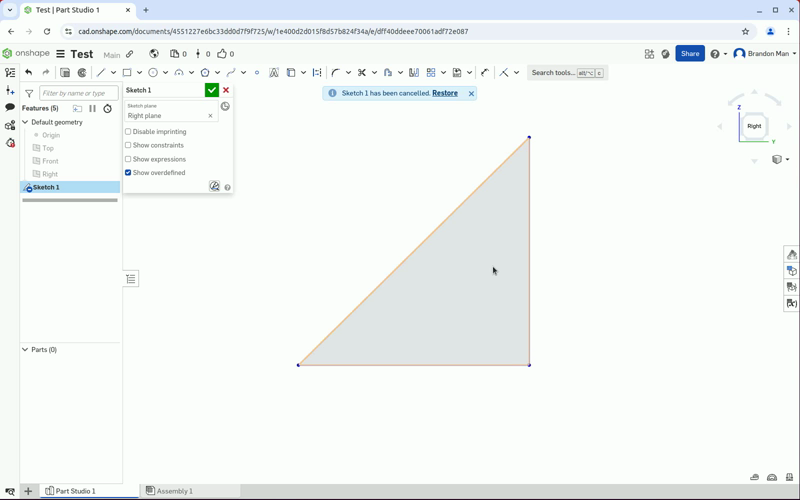
scroll(6)
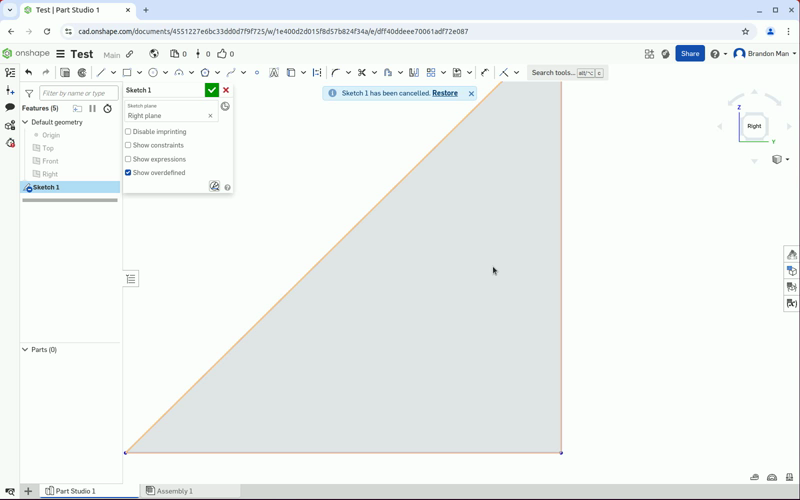
click(493, 266)
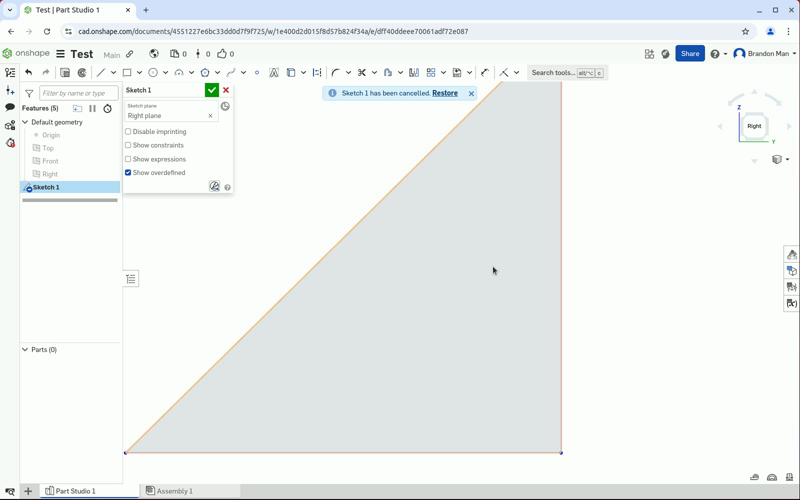
scroll(-6)
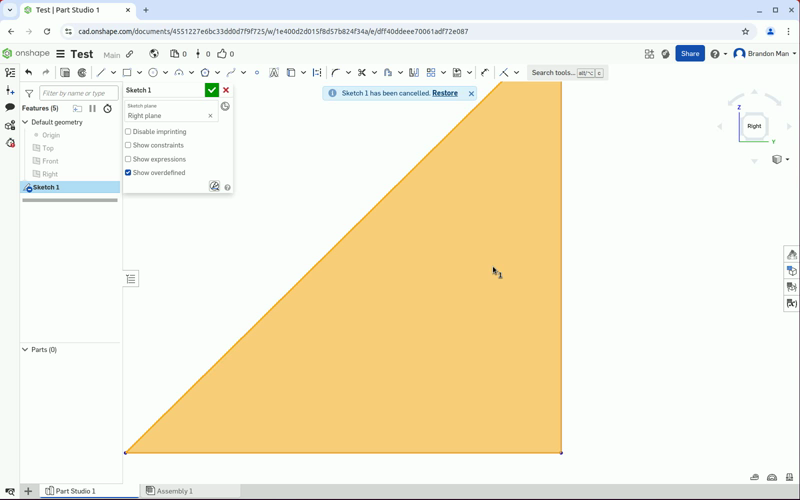
scroll(-6)
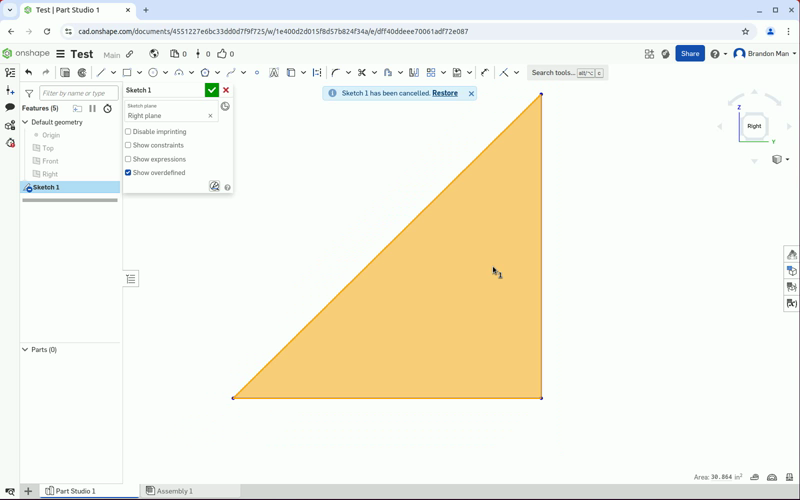
scroll(-6)
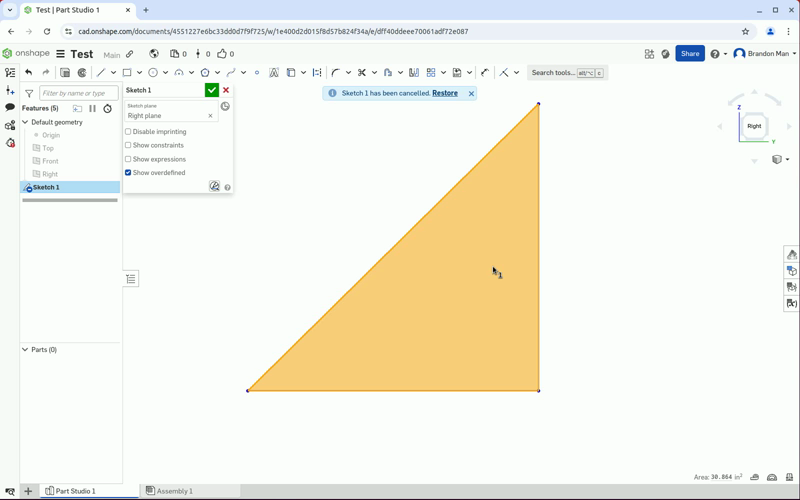
scroll(-6)
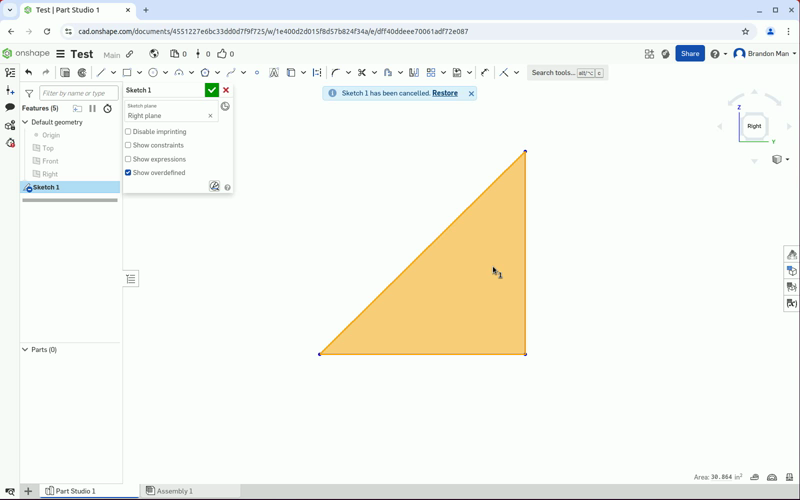
scroll(-6)
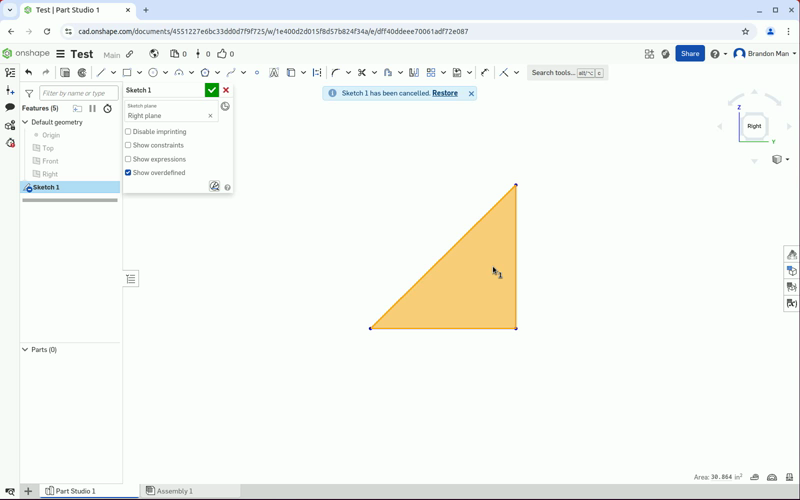
scroll(-6)
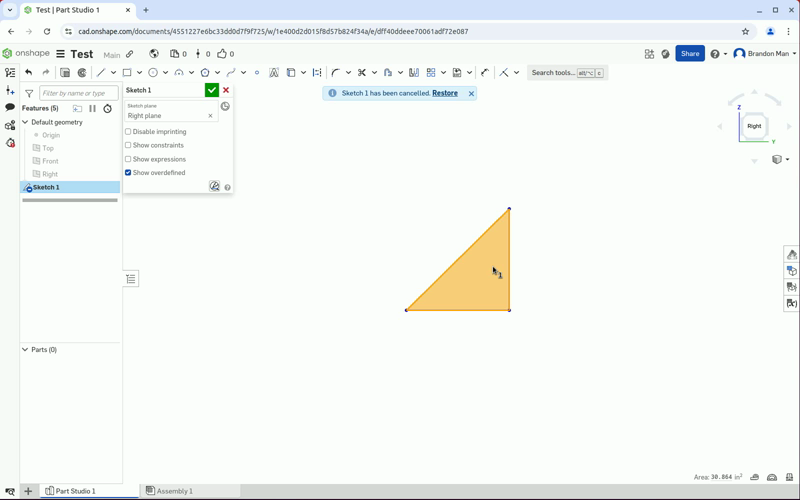
scroll(-6)
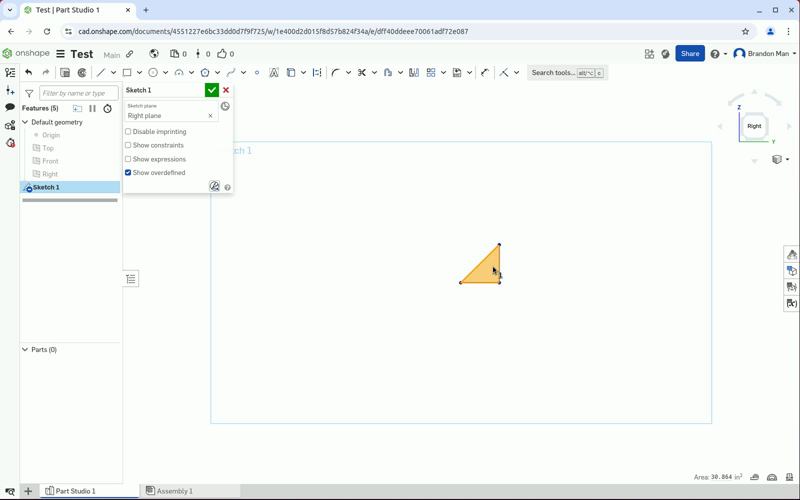
mouse_move(73, 352)
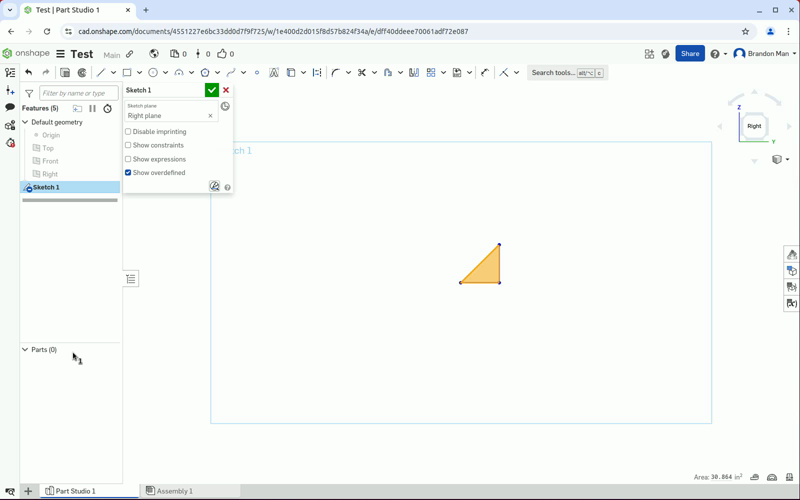
key(shift+y)
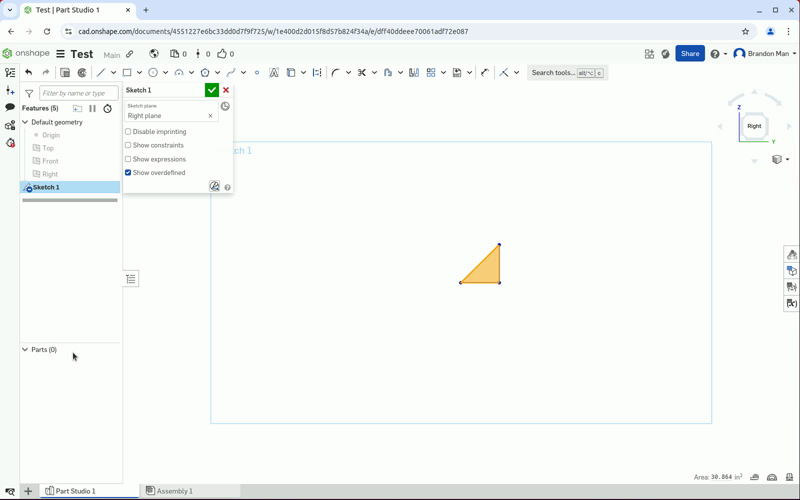
key(shift+e)
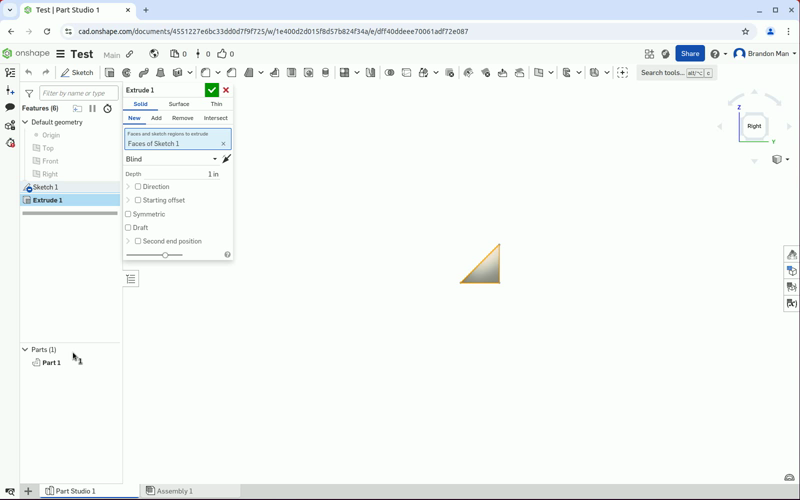
mouse_move(143, 106)
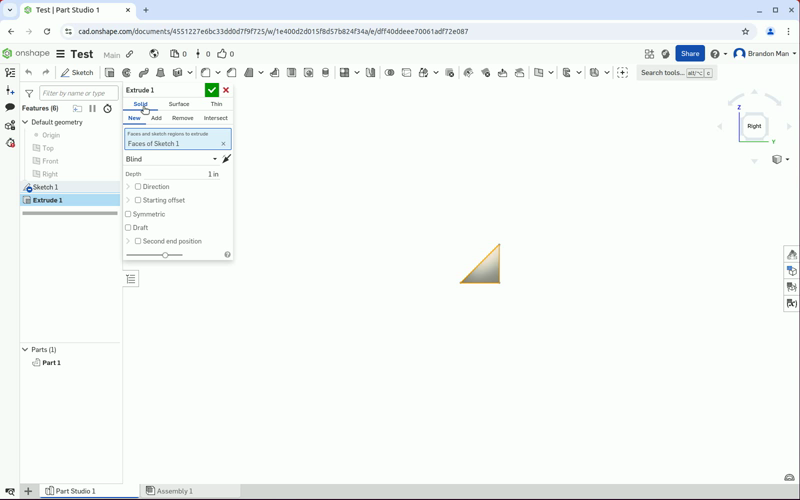
click(143, 106)
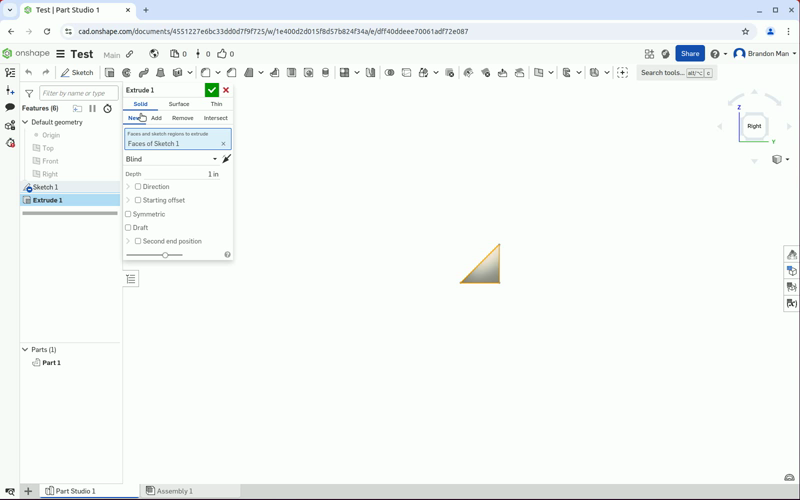
mouse_move(137, 120)
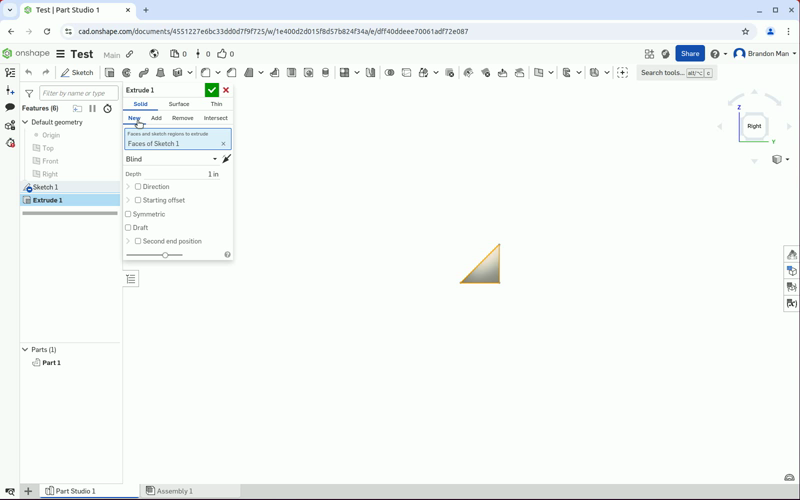
click(137, 120)
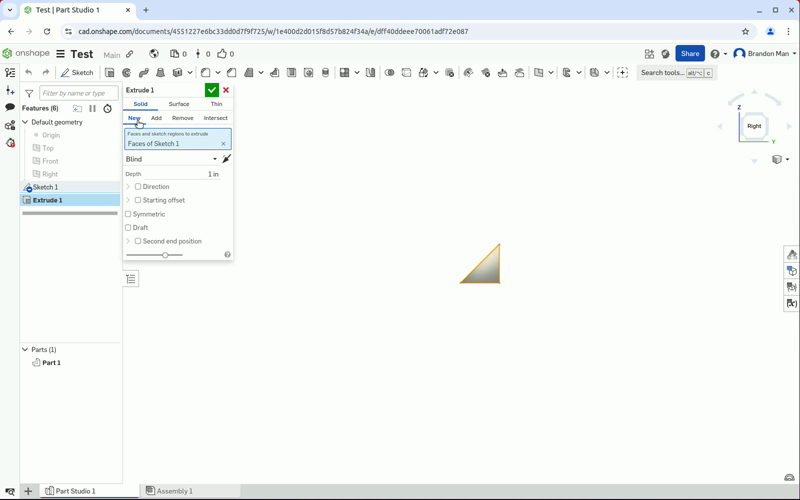
key(tab, 4)
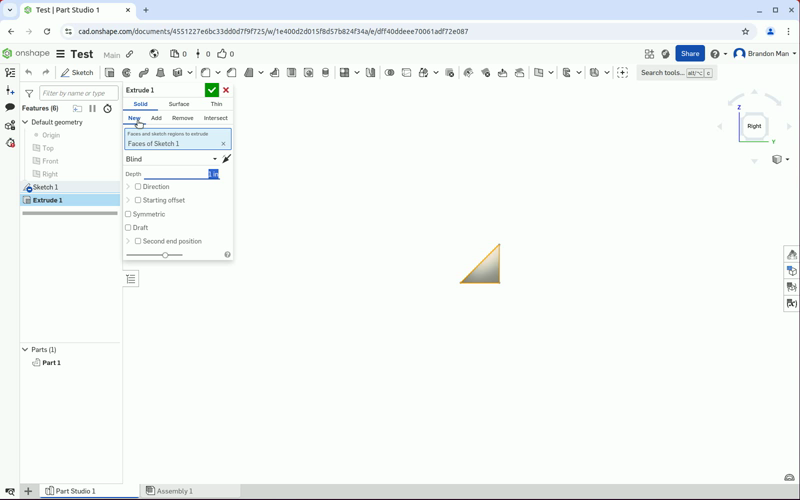
text(7.703)
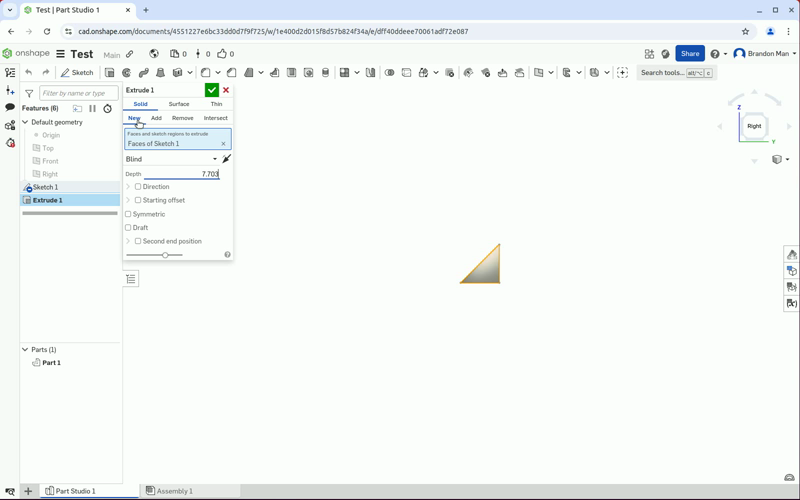
key(enter)
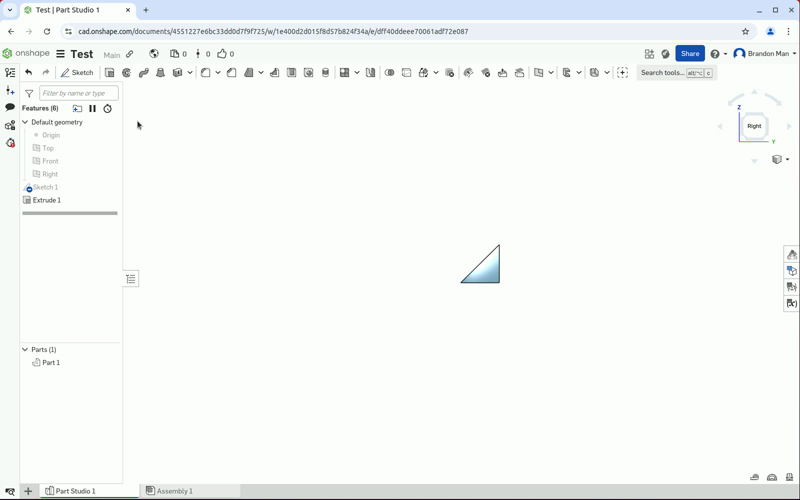
key(shift+h)
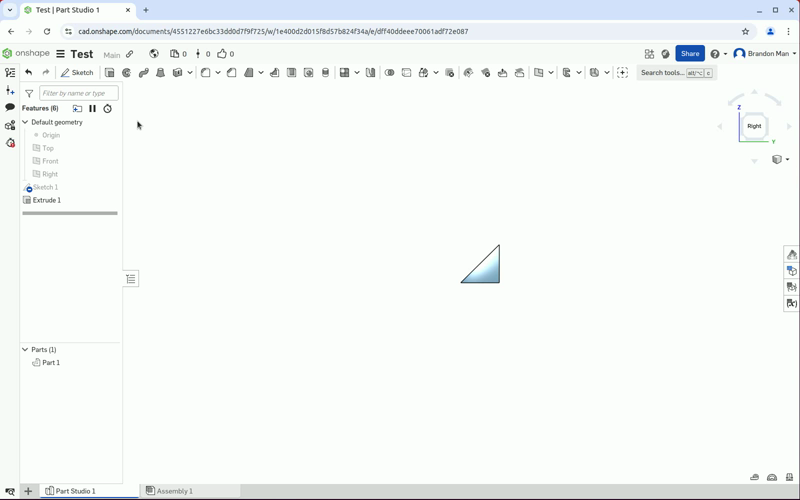
key(shift+h)
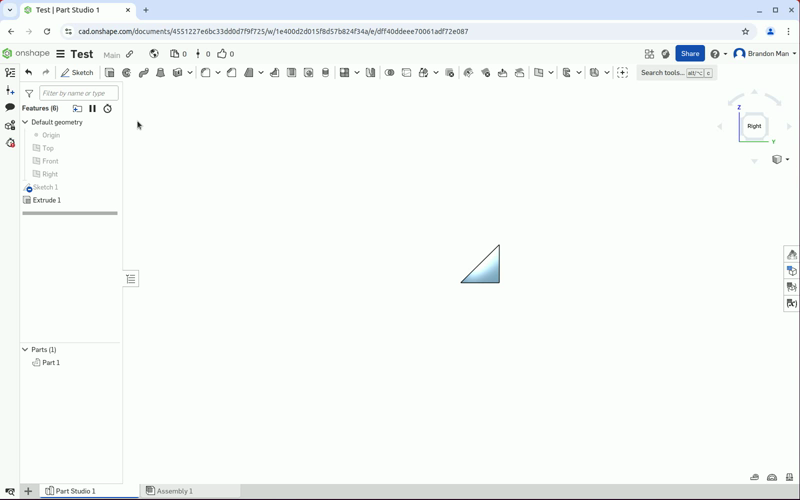
mouse_move(73, 189)
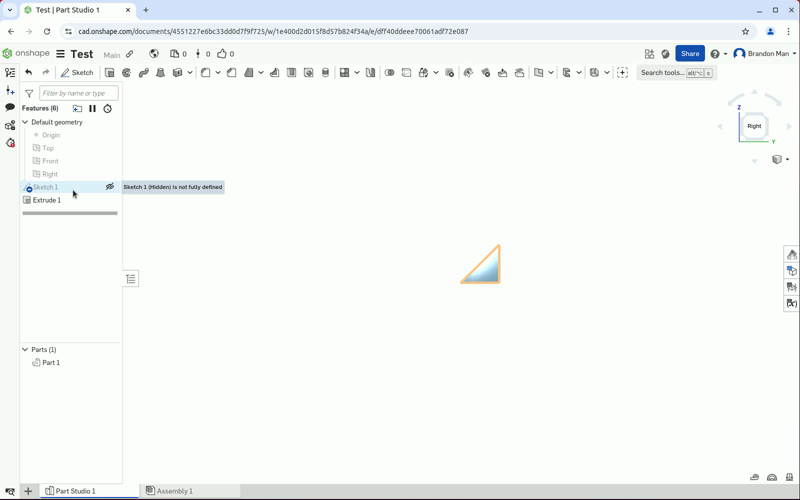
click(73, 189)
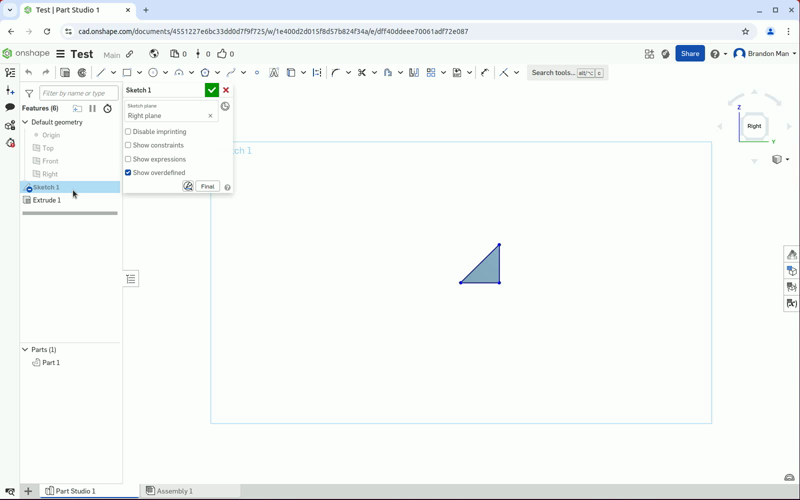
mouse_move(229, 92)
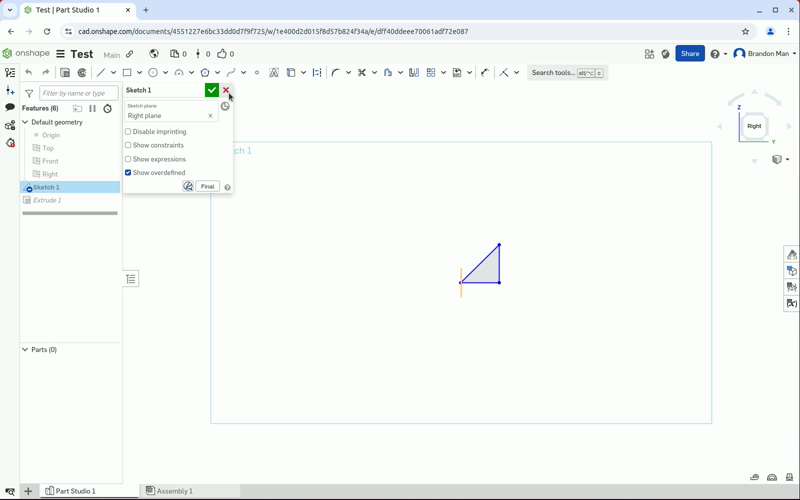
click(229, 92)
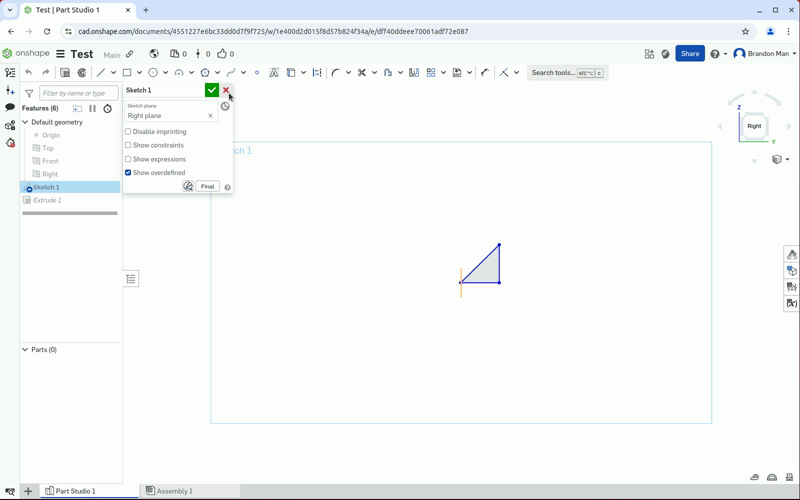
key(shift+s)
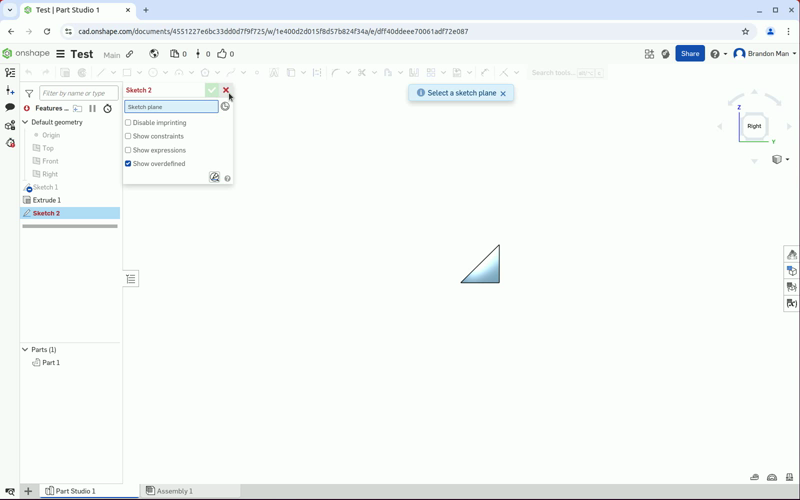
mouse_move(73, 176)
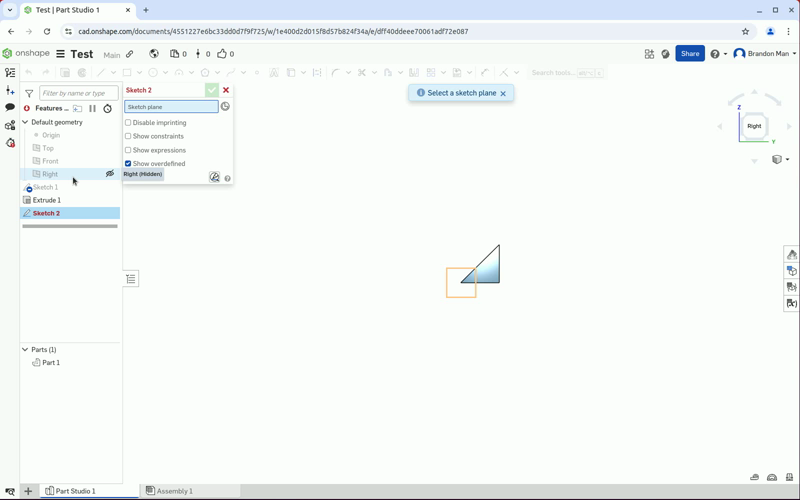
click(73, 176)
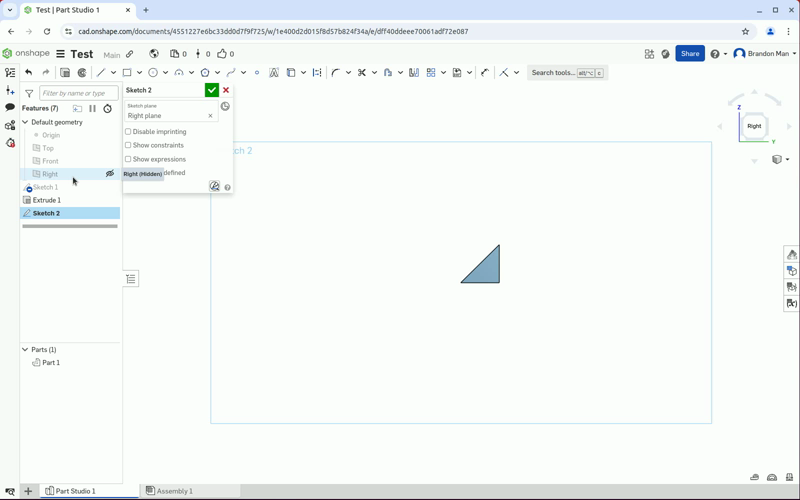
mouse_move(73, 352)
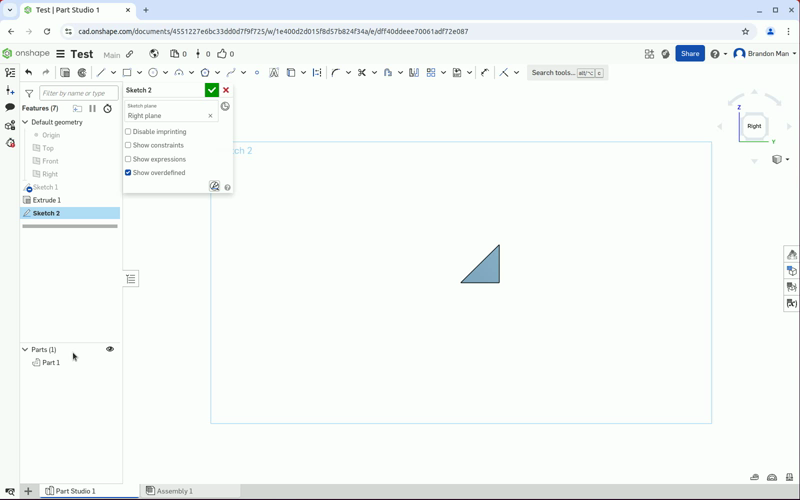
key(y)
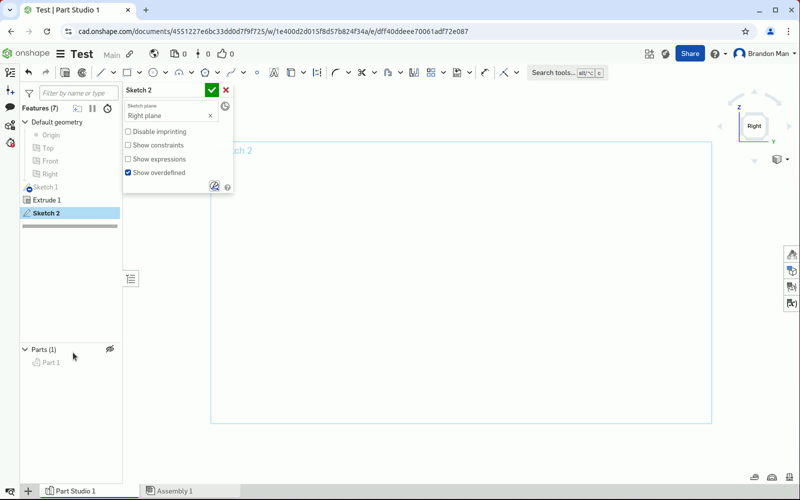
key(l)
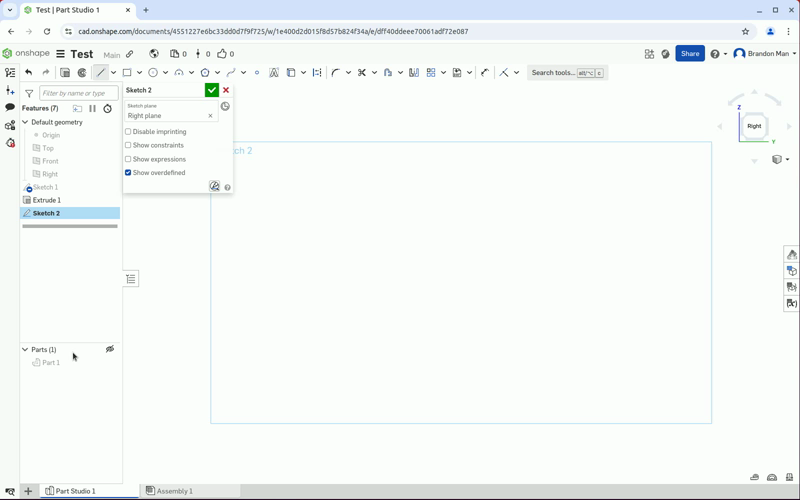
key_down(shift)
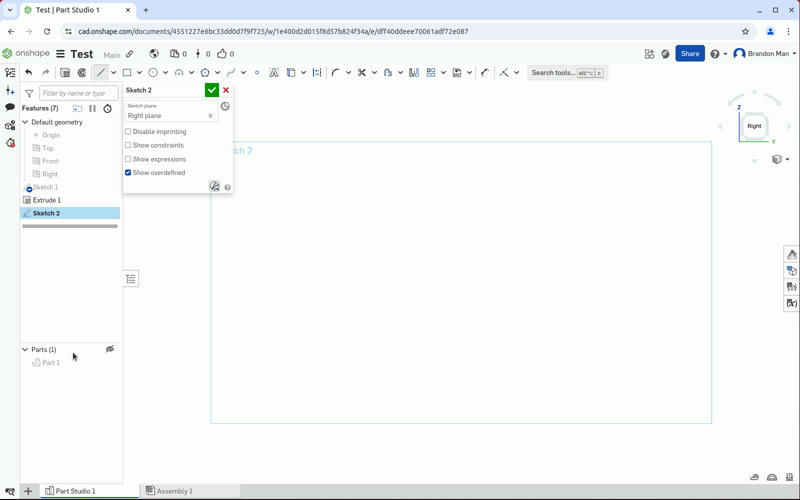
mouse_move(498, 282)
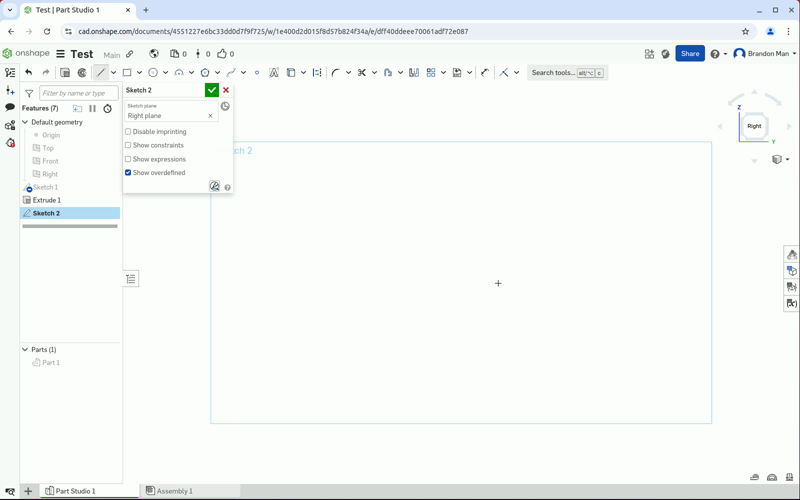
click(498, 282)
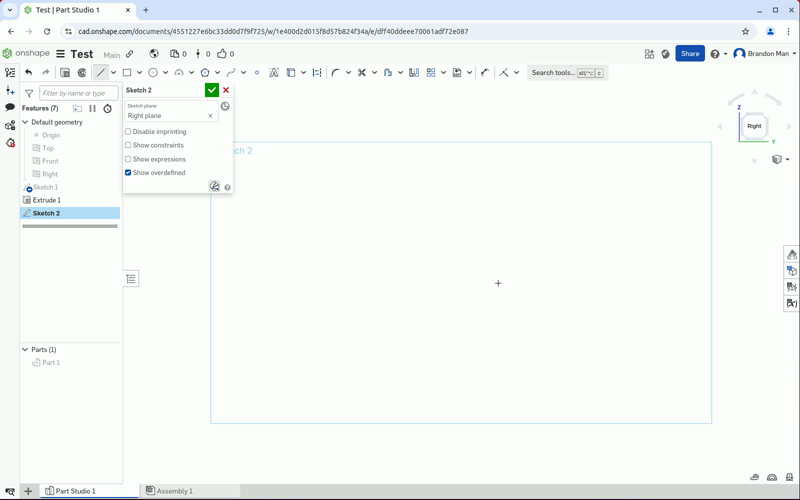
key_up(shift)
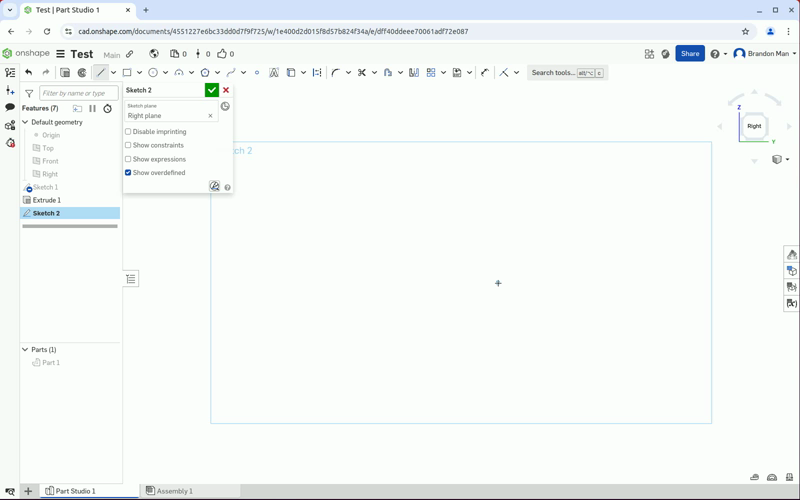
key_down(shift)
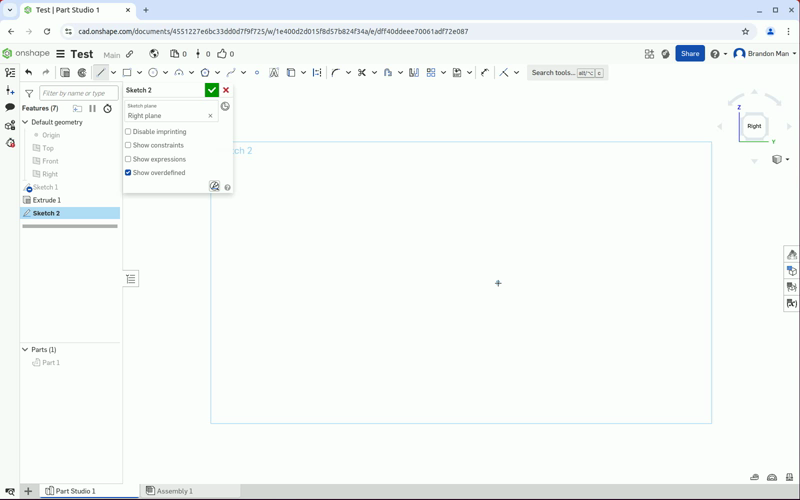
mouse_move(528, 282)
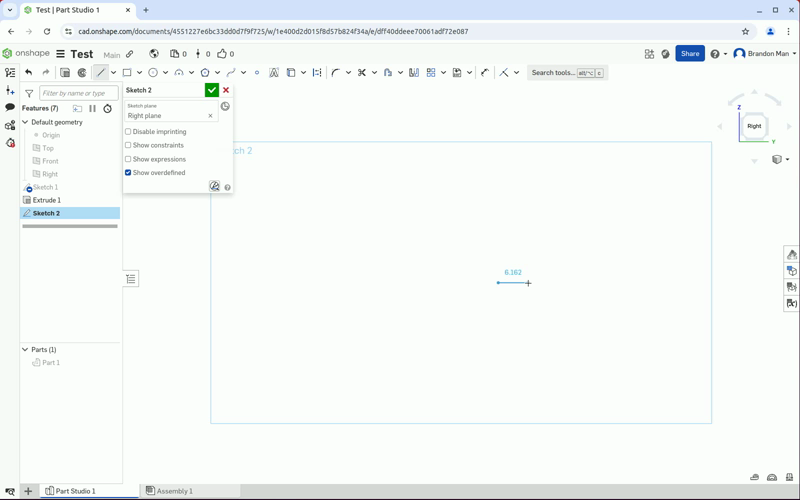
mouse_move(536, 282)
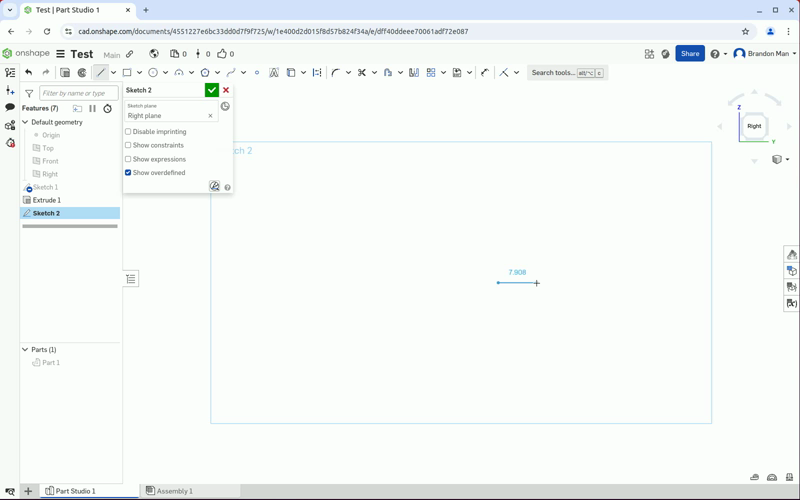
click(536, 282)
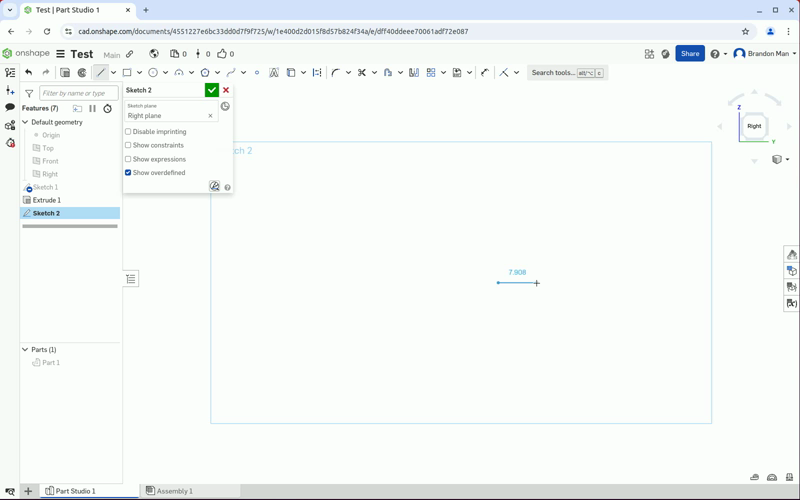
key_up(shift)
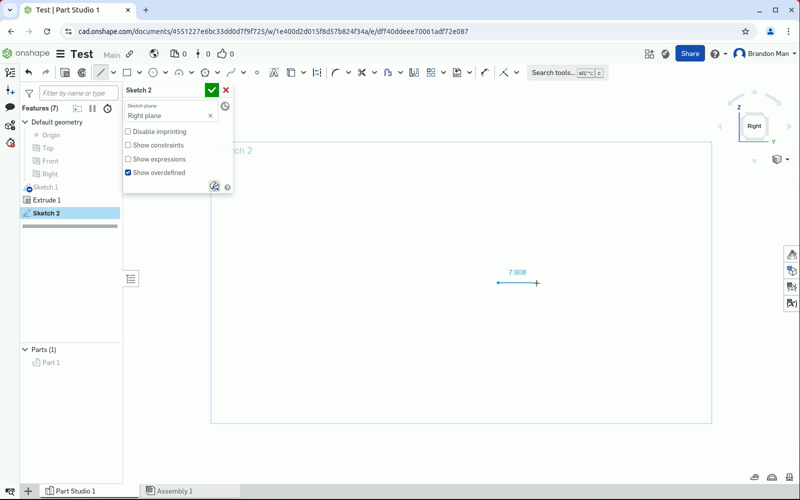
key_down(shift)
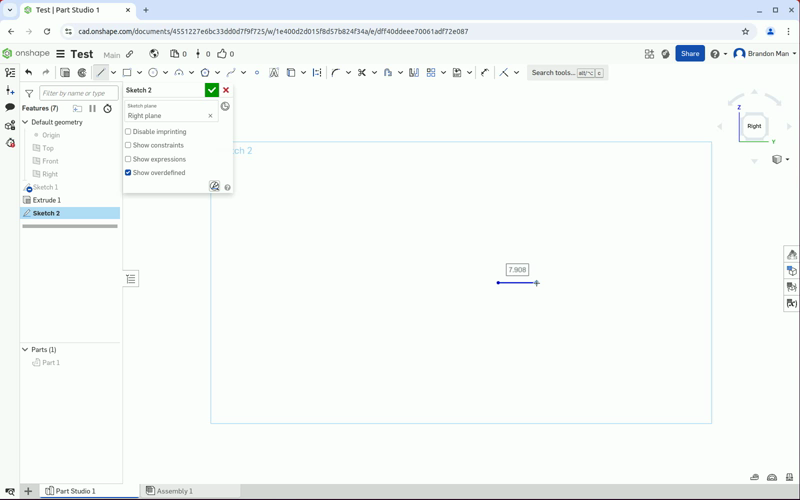
mouse_move(566, 282)
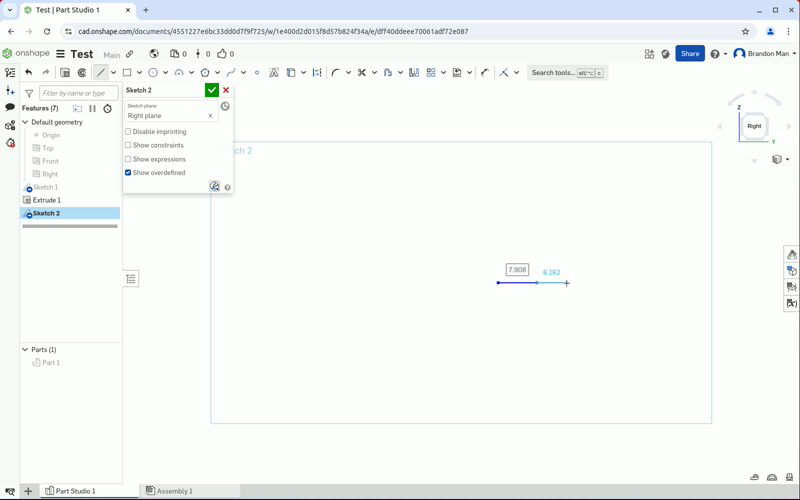
mouse_move(536, 244)
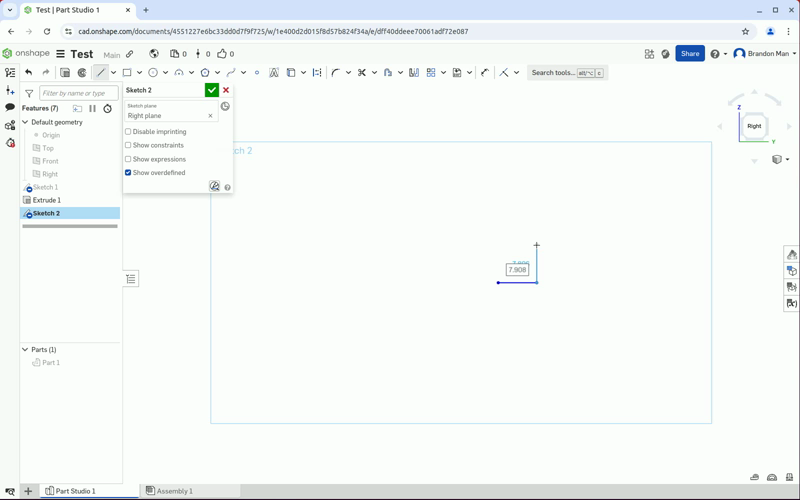
click(536, 244)
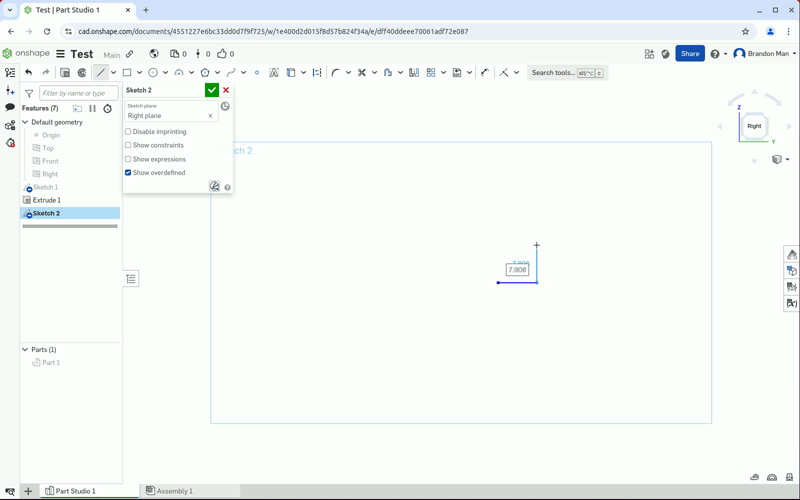
key_up(shift)
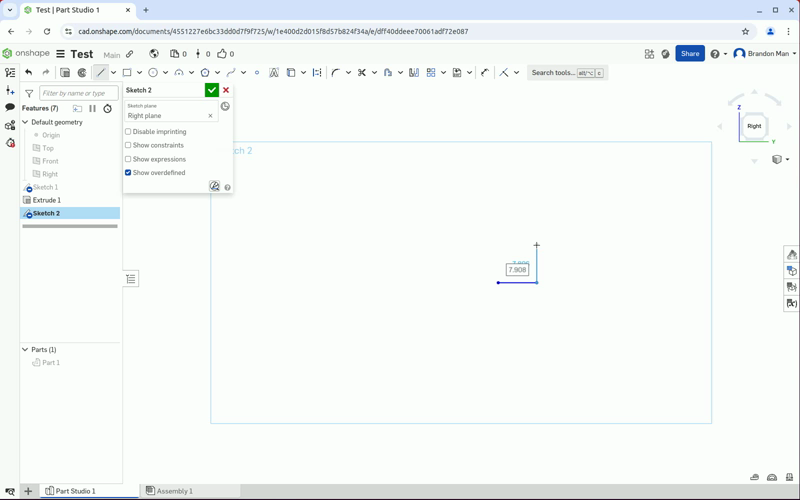
key_down(shift)
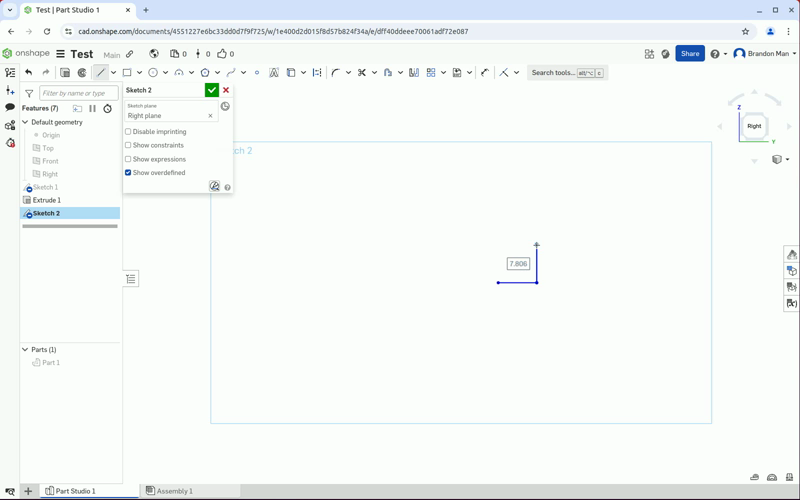
mouse_move(566, 244)
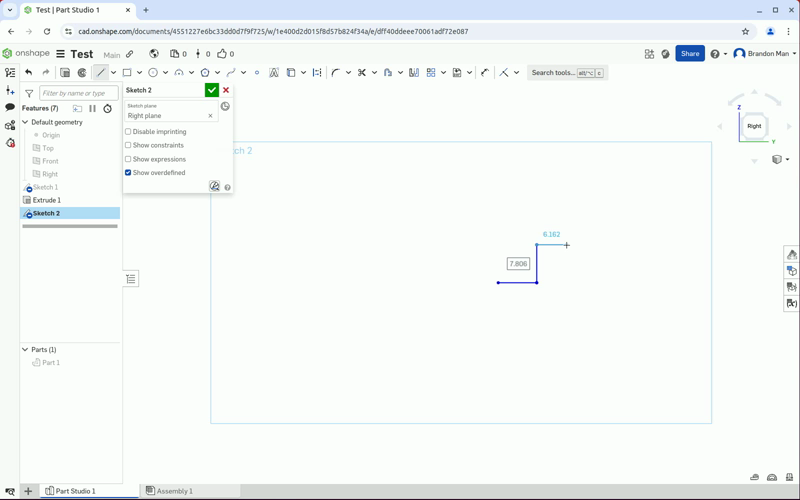
mouse_move(498, 244)
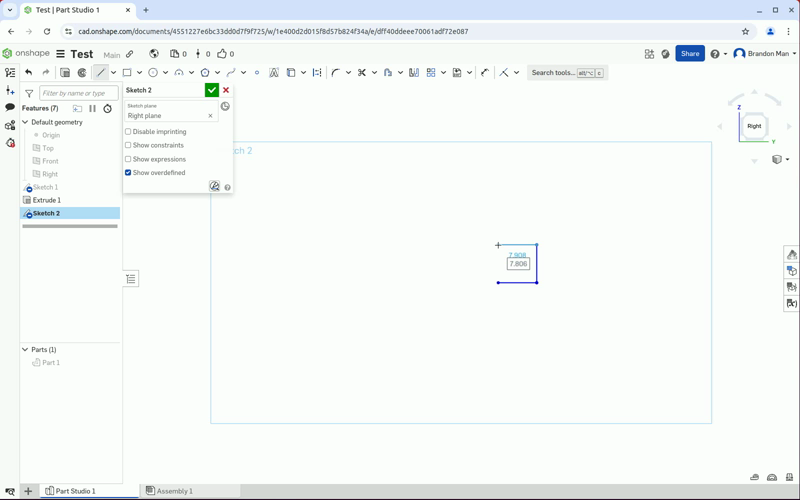
click(498, 244)
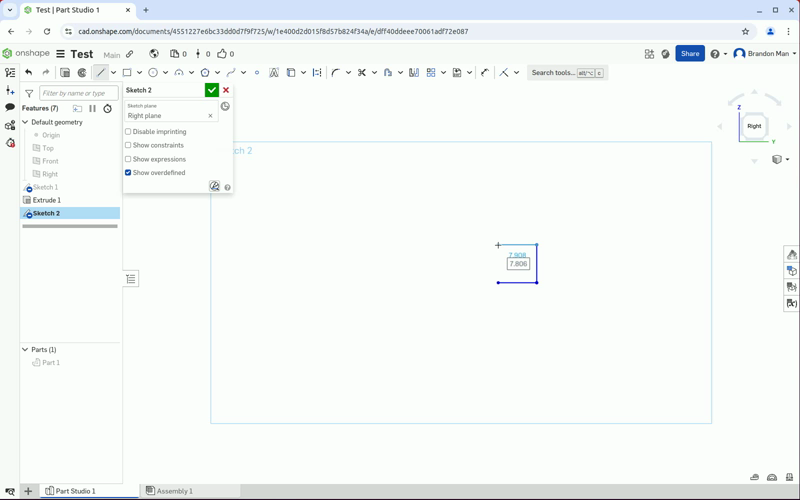
key_up(shift)
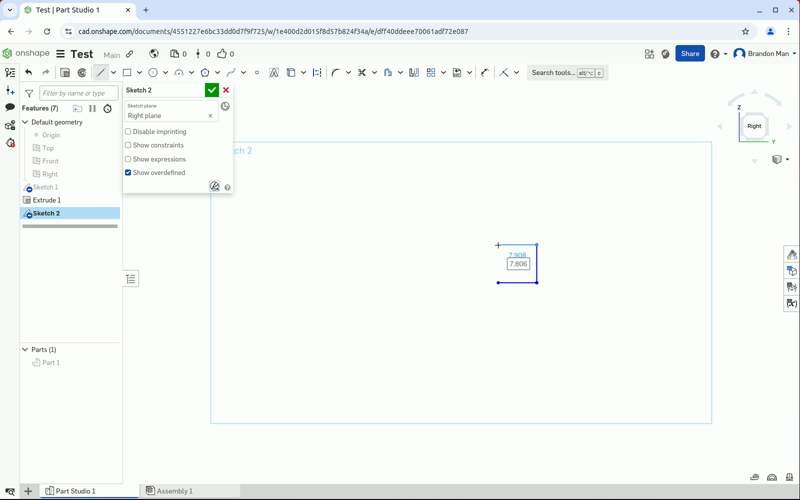
mouse_move(528, 244)
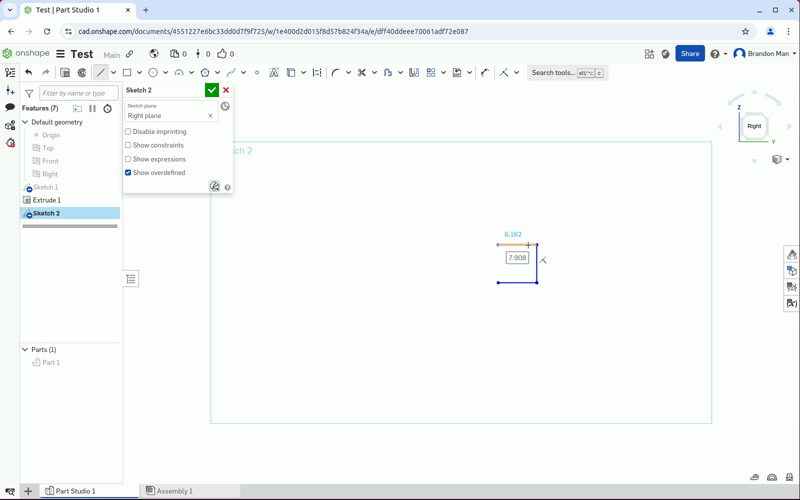
key_down(shift)
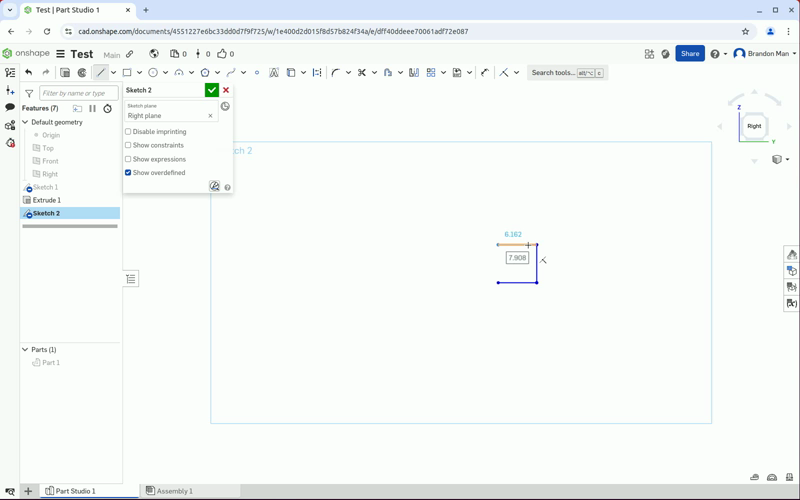
mouse_move(498, 282)
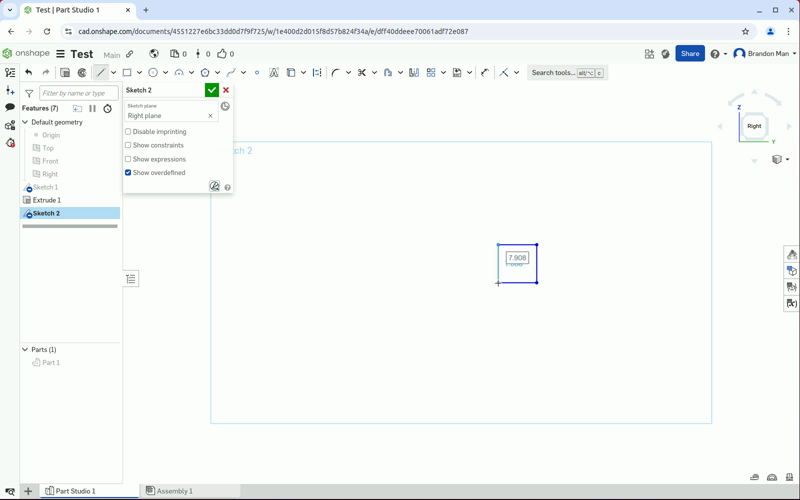
key_up(shift)
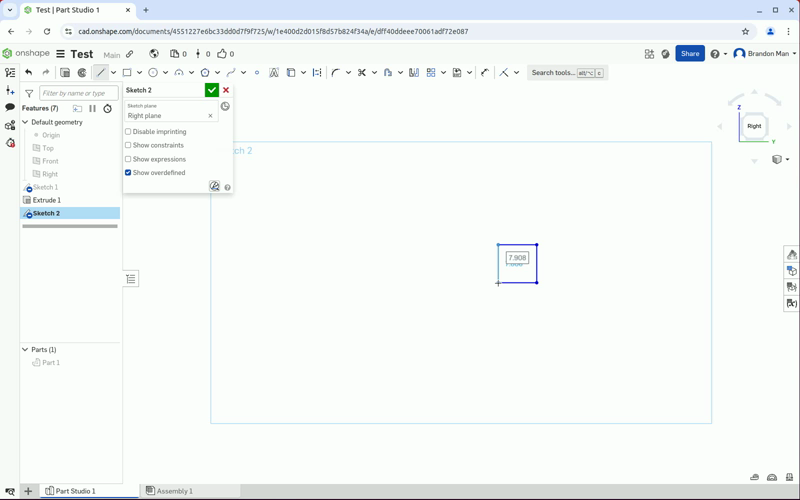
click(498, 282)
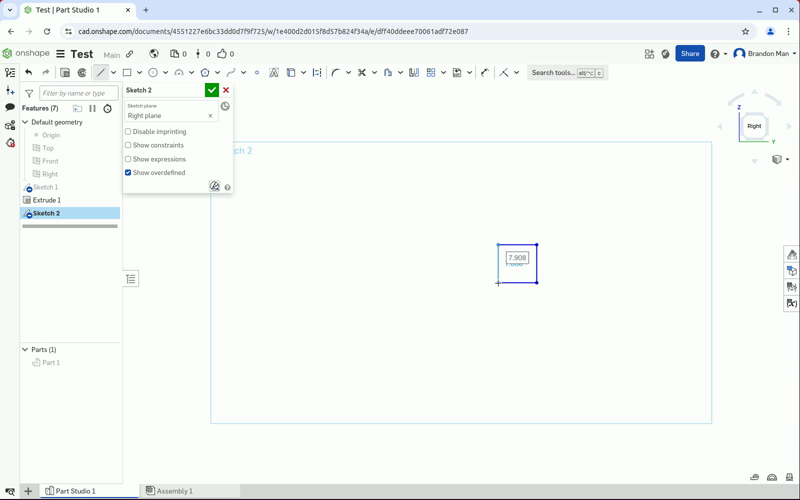
key(esc)
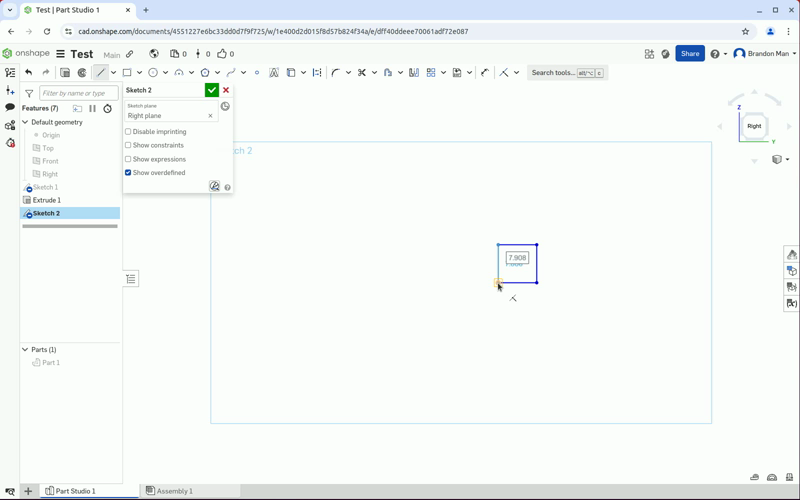
mouse_move(512, 260)
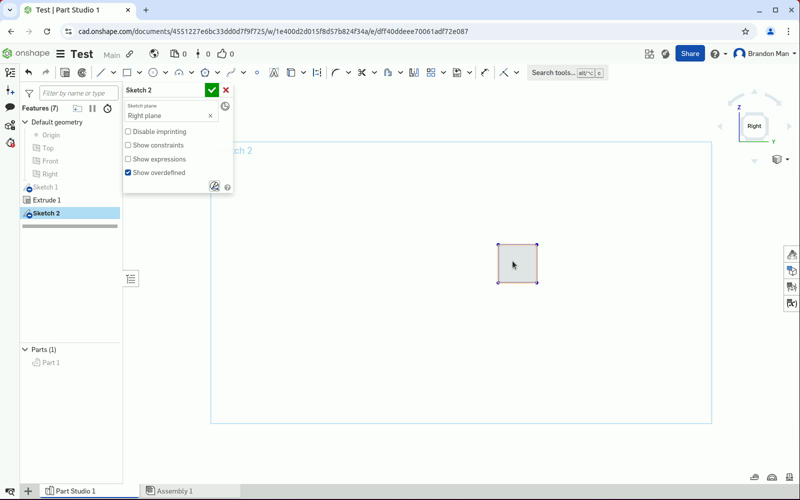
scroll(6)
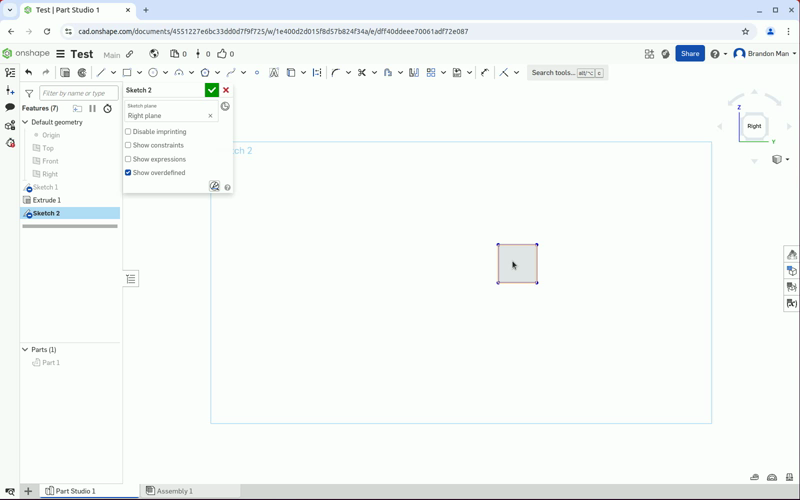
scroll(6)
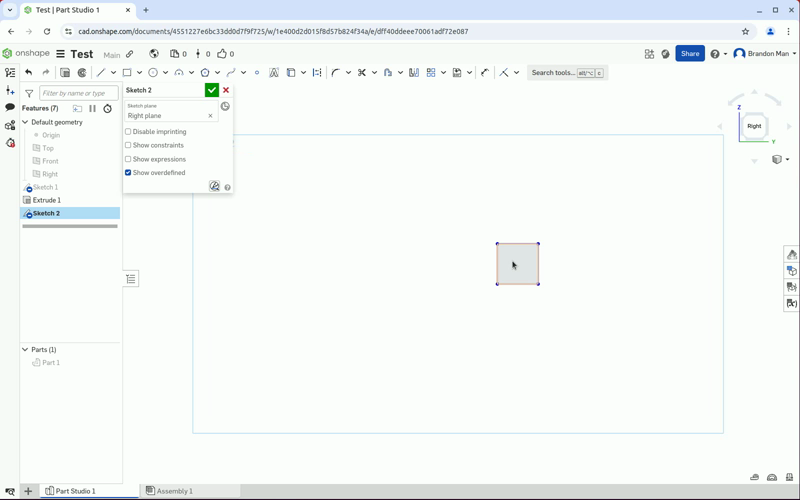
scroll(6)
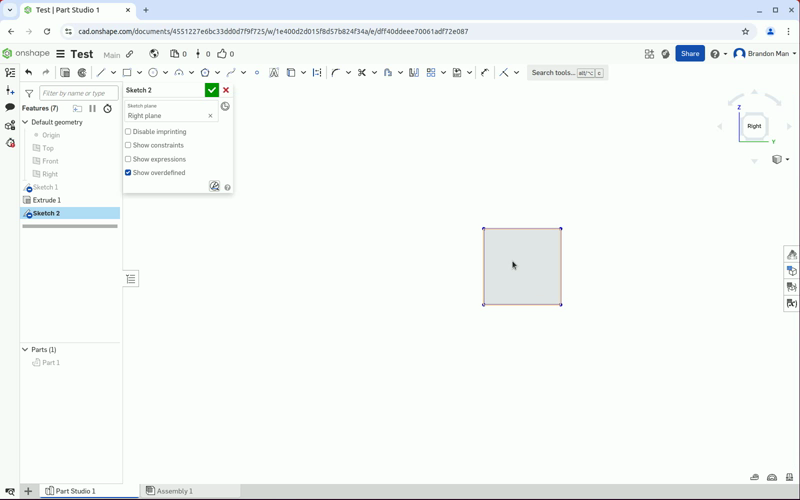
scroll(6)
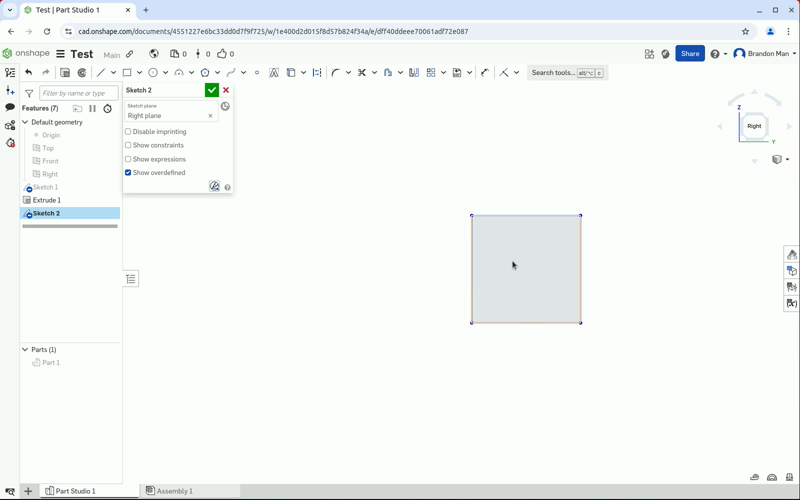
scroll(6)
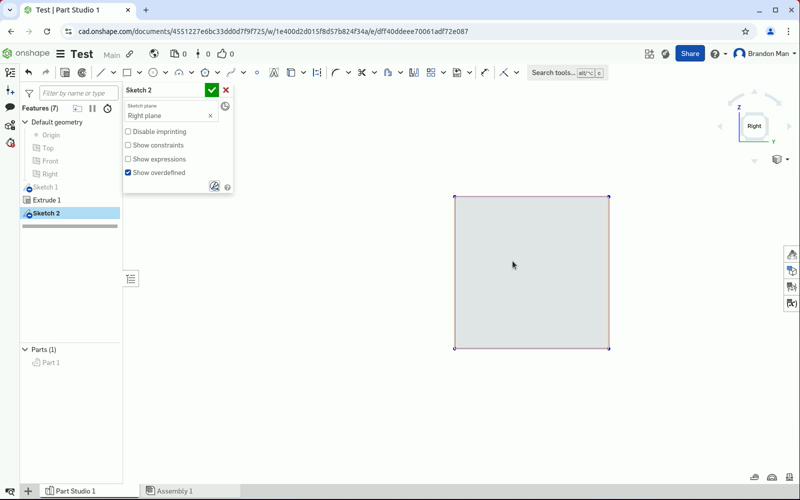
scroll(6)
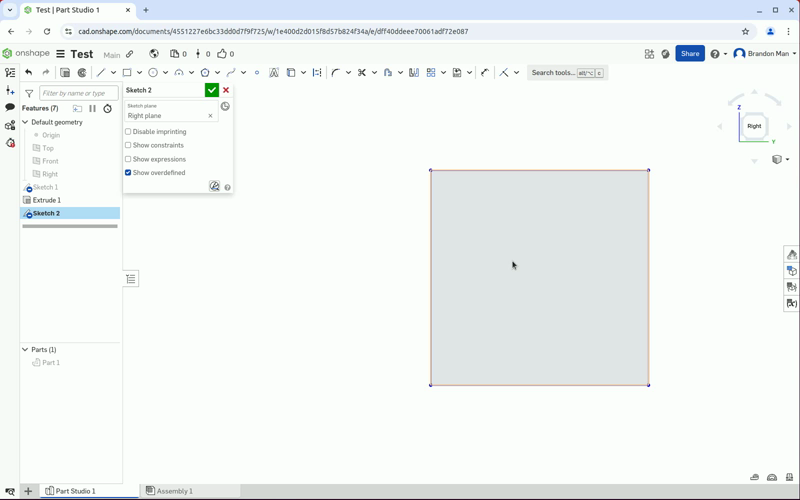
scroll(6)
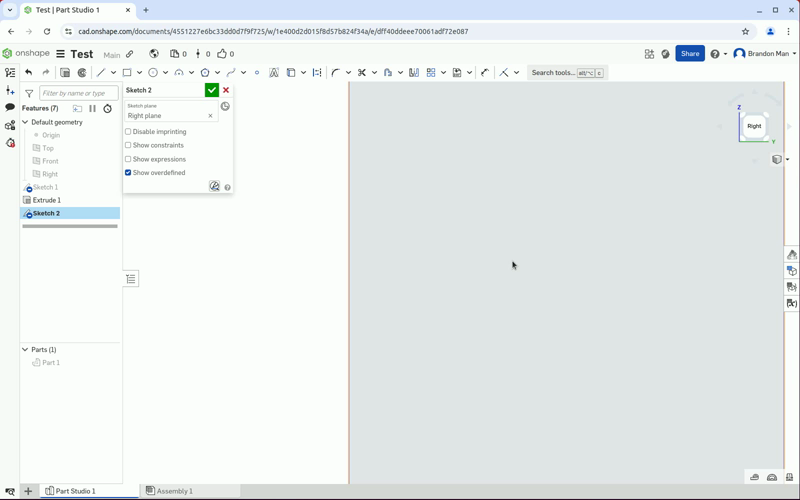
click(512, 260)
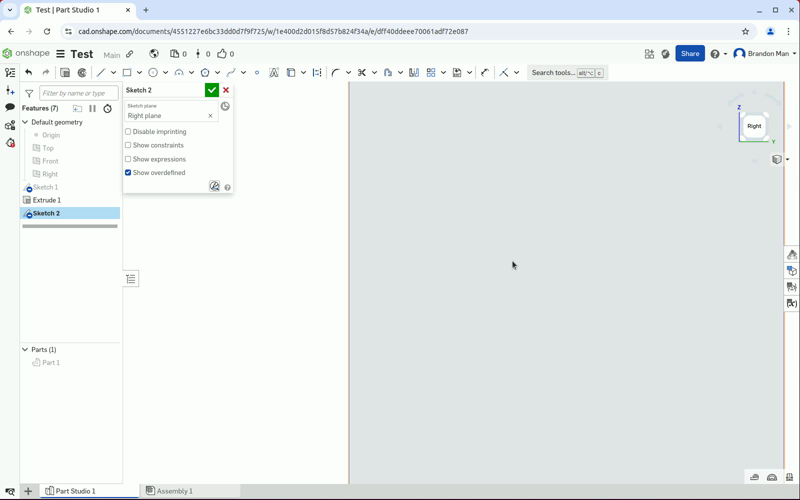
scroll(-6)
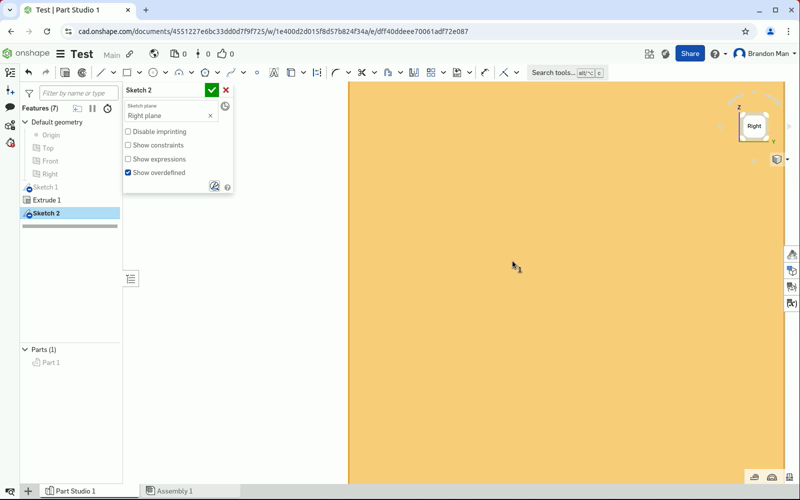
scroll(-6)
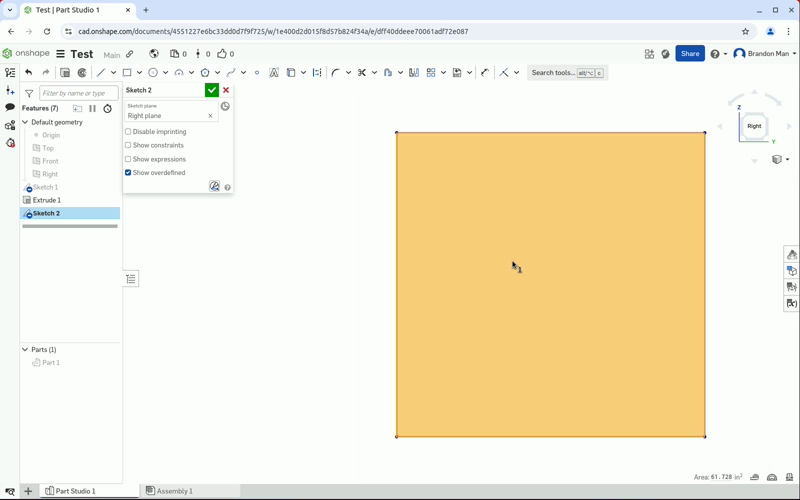
scroll(-6)
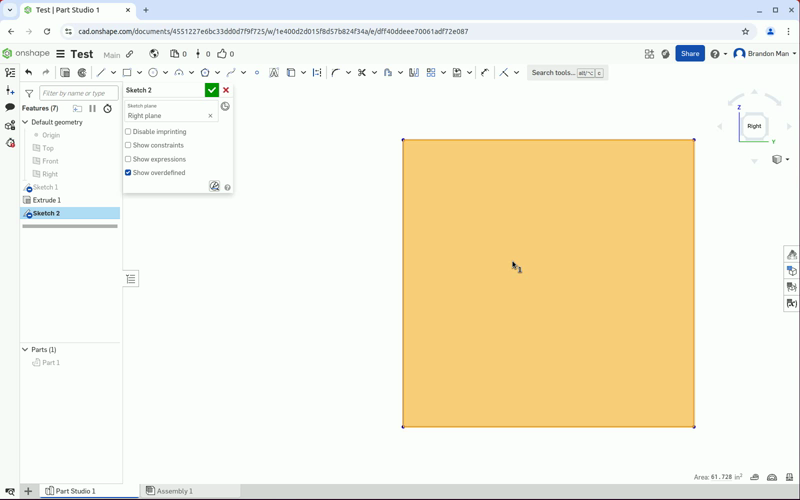
scroll(-6)
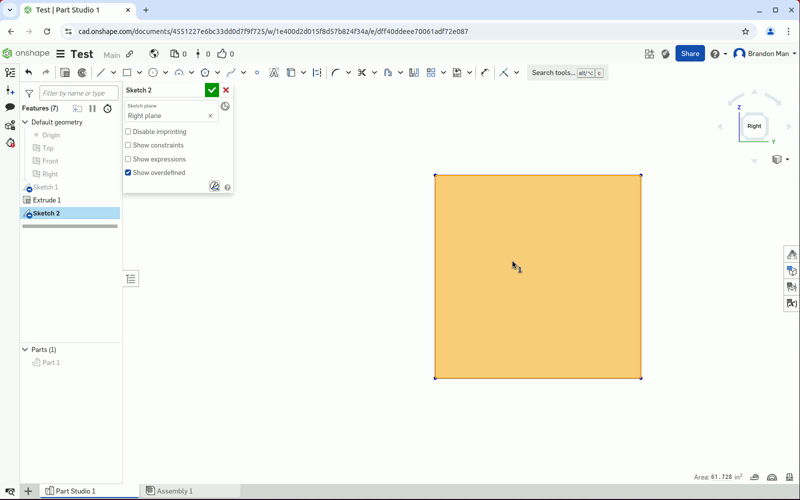
scroll(-6)
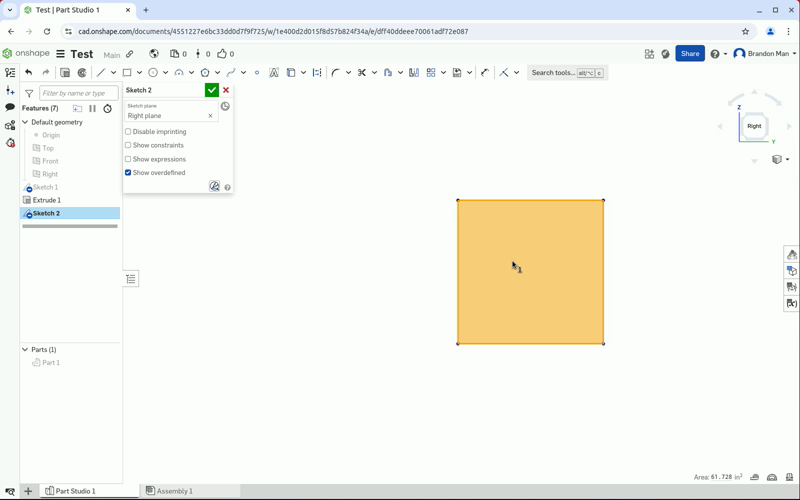
scroll(-6)
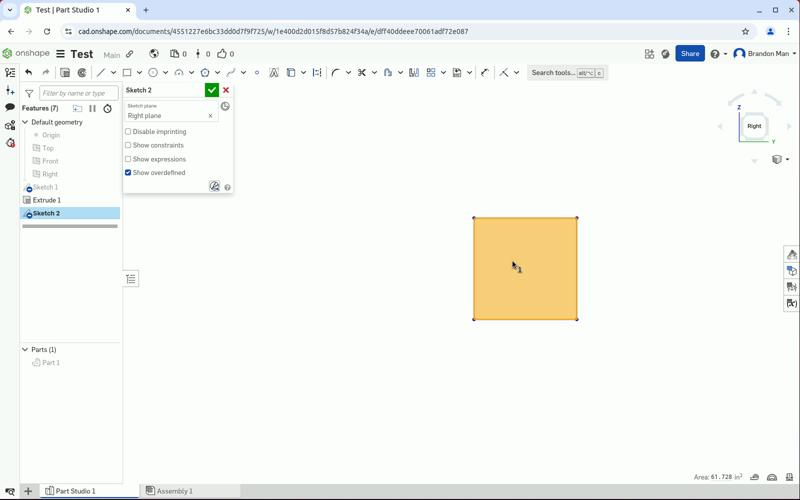
scroll(-6)
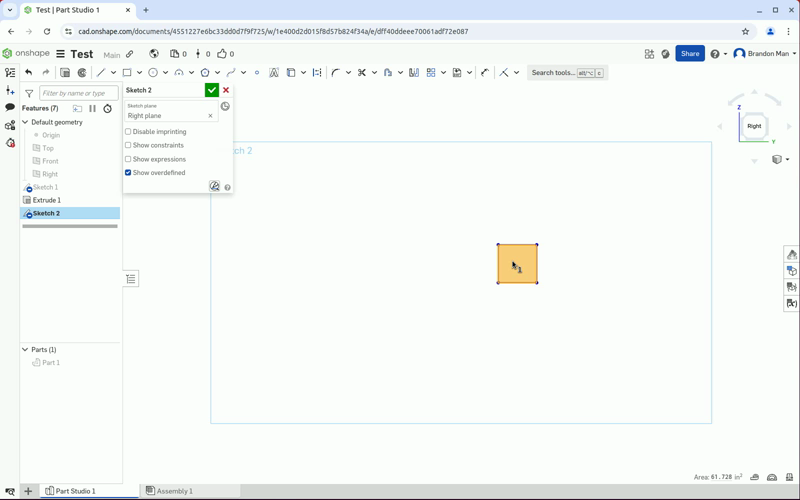
mouse_move(73, 352)
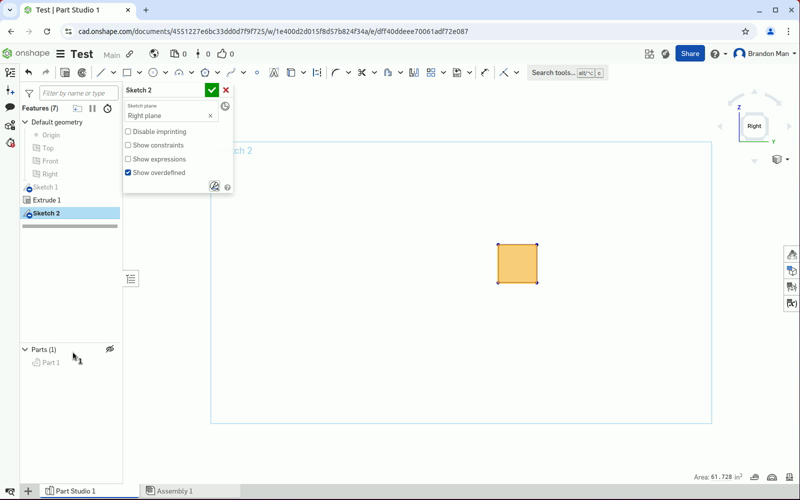
key(shift+y)
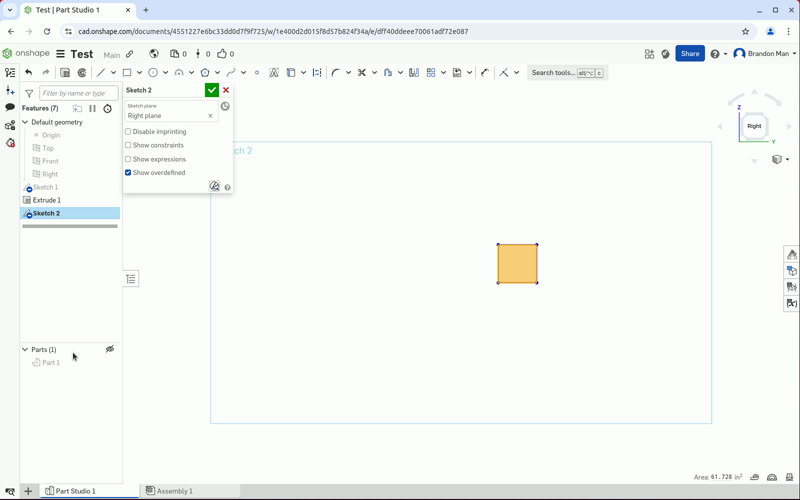
key(shift+e)
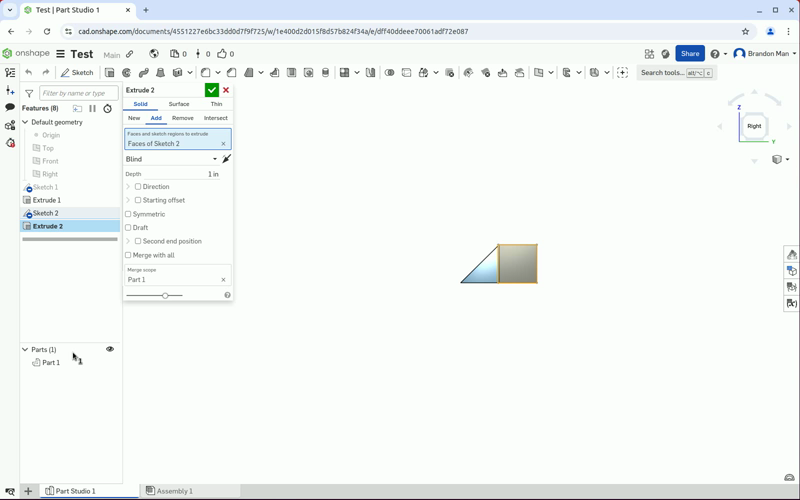
mouse_move(143, 106)
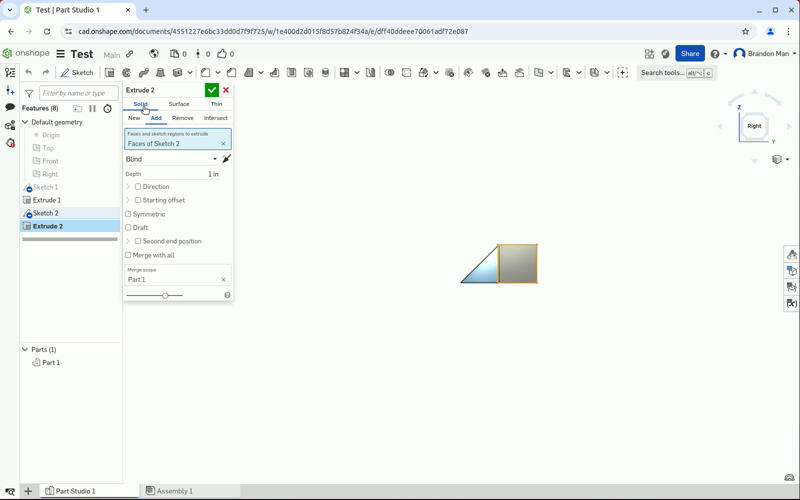
click(143, 106)
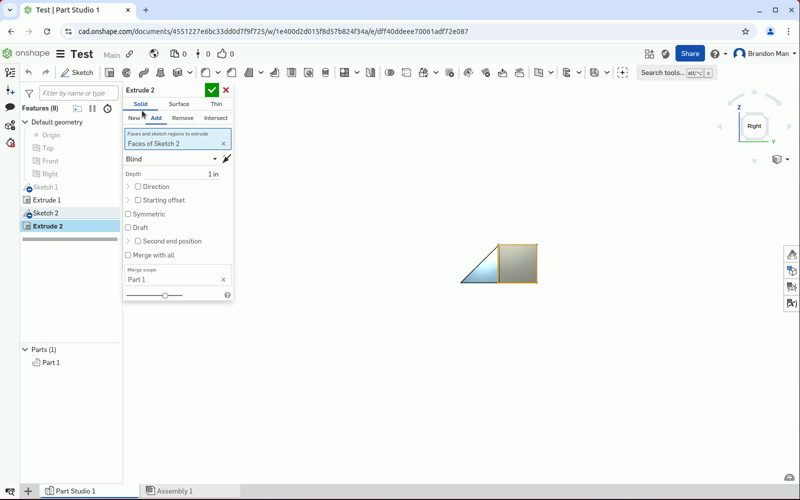
mouse_move(137, 120)
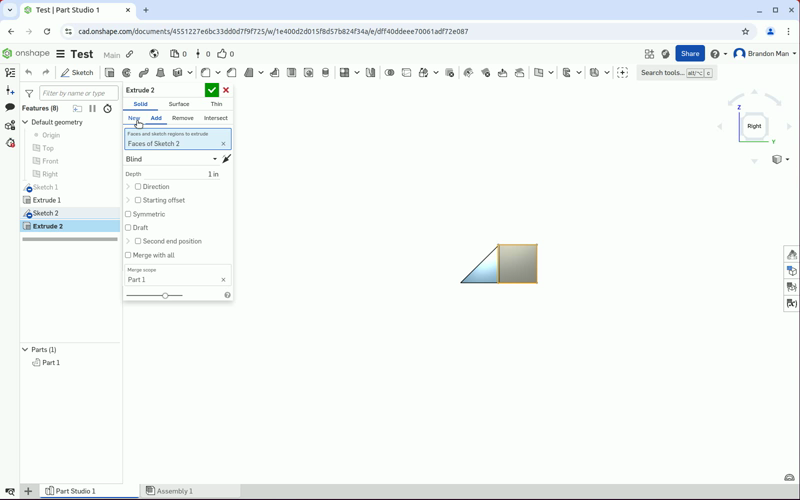
click(137, 120)
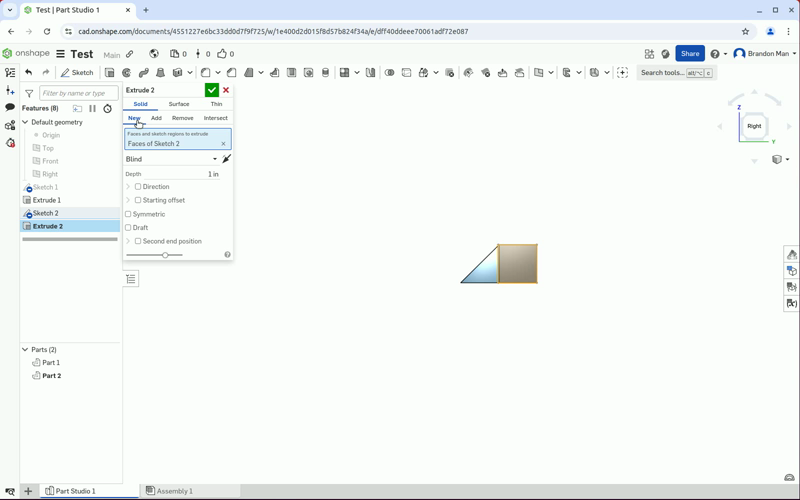
key(tab, 4)
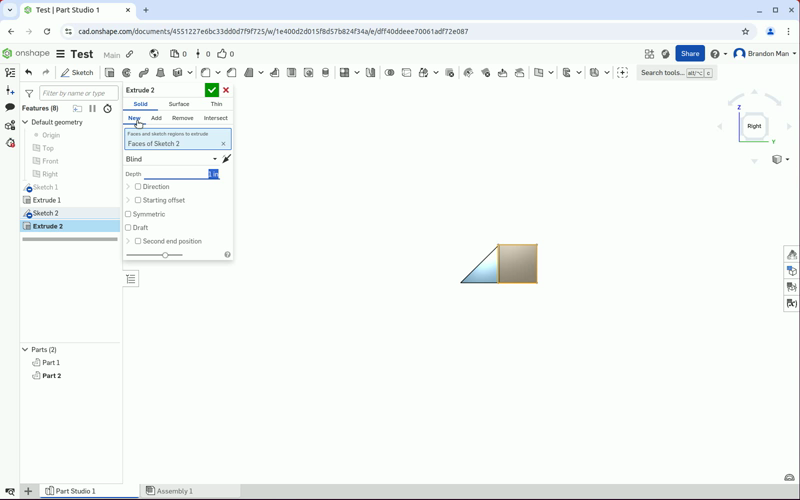
text(7.703)
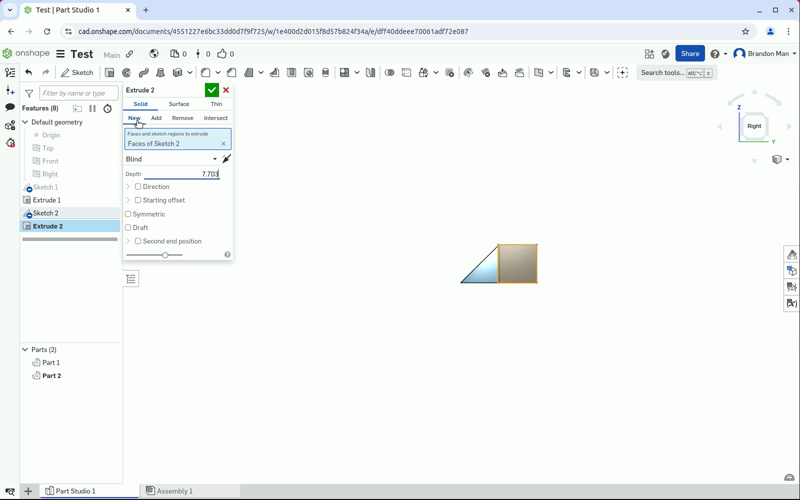
key(enter)
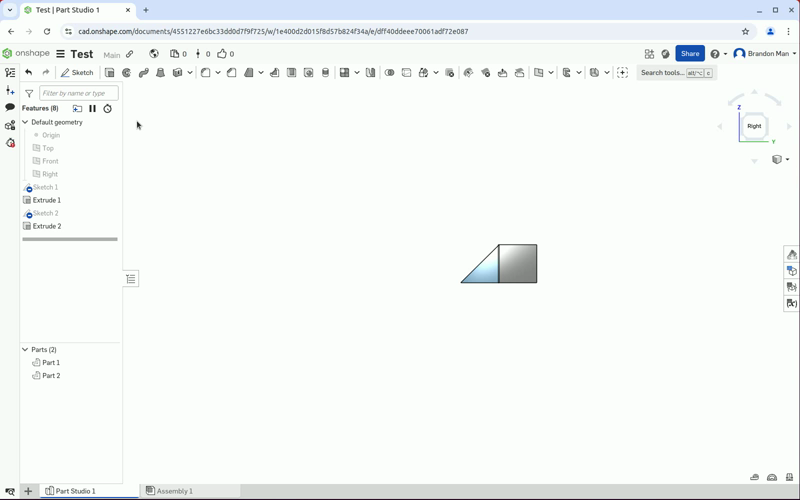
key(shift+h)
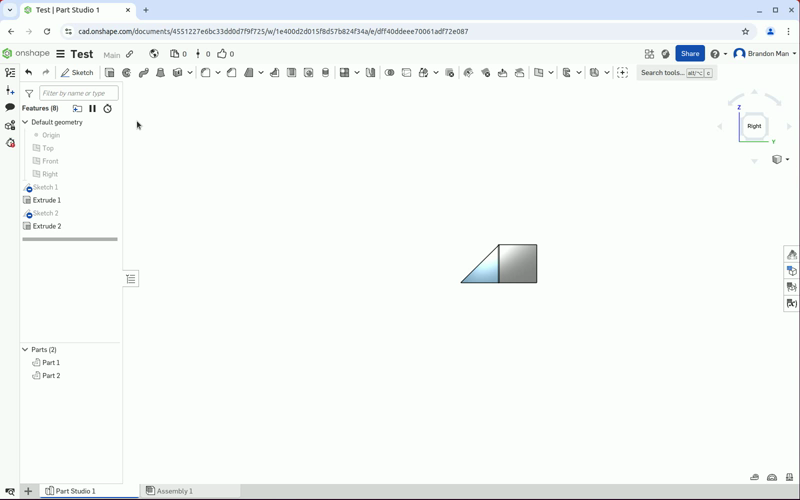
key(shift+h)
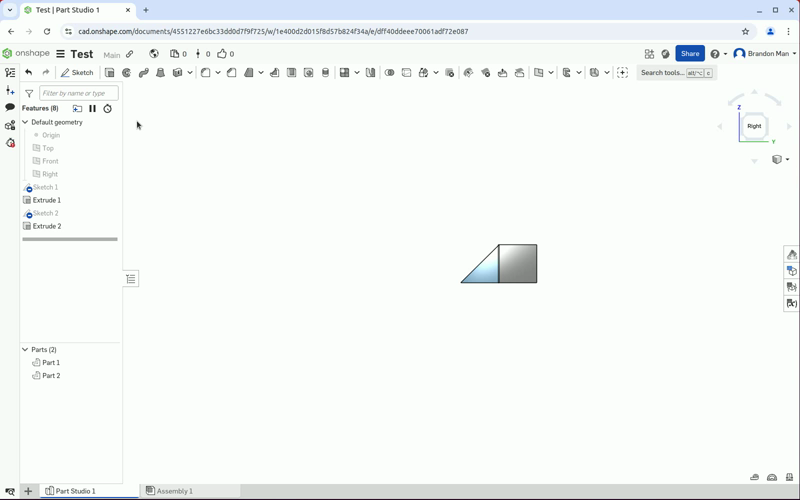
mouse_move(73, 189)
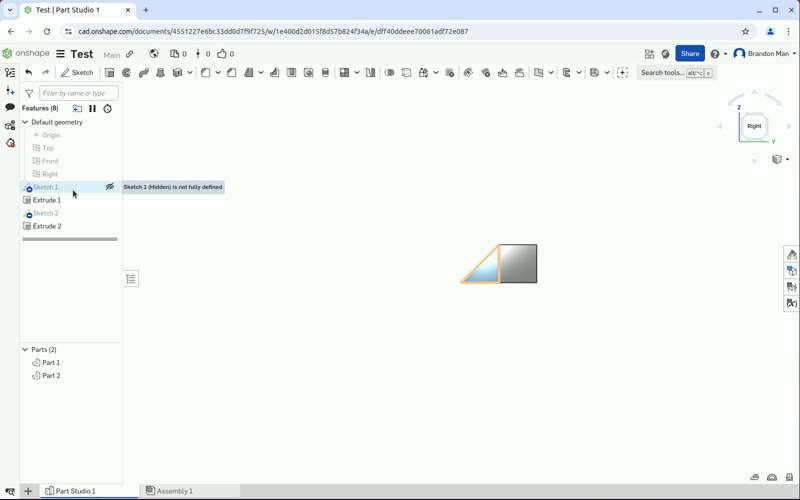
click(73, 189)
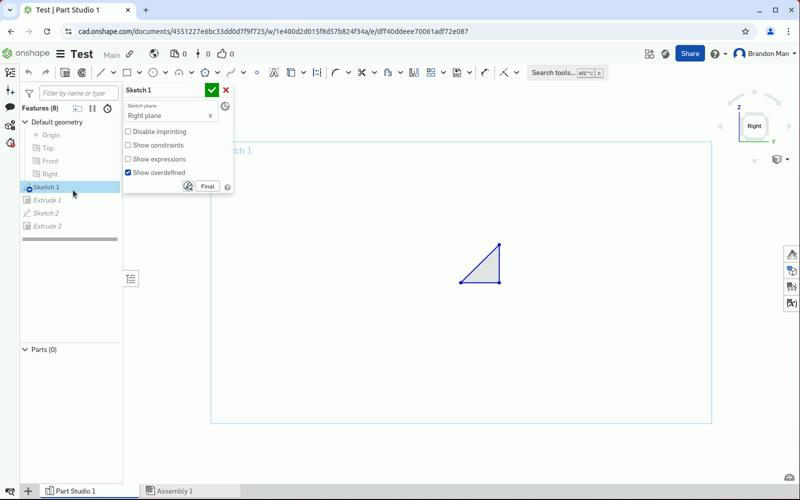
mouse_move(229, 92)
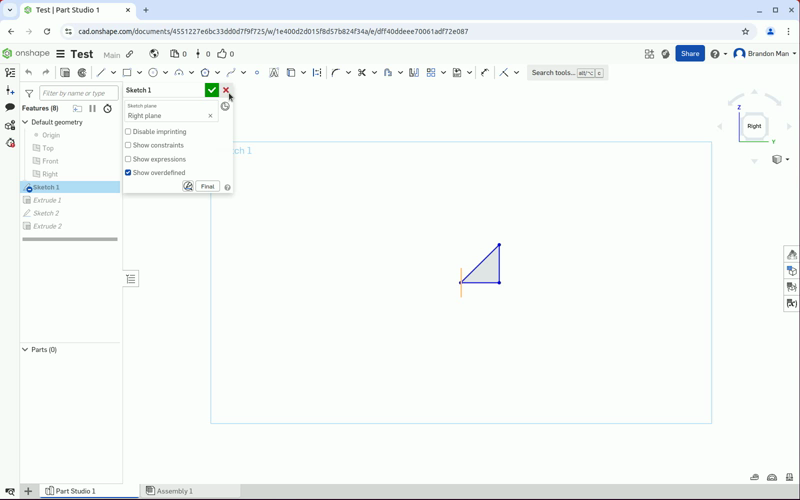
click(229, 92)
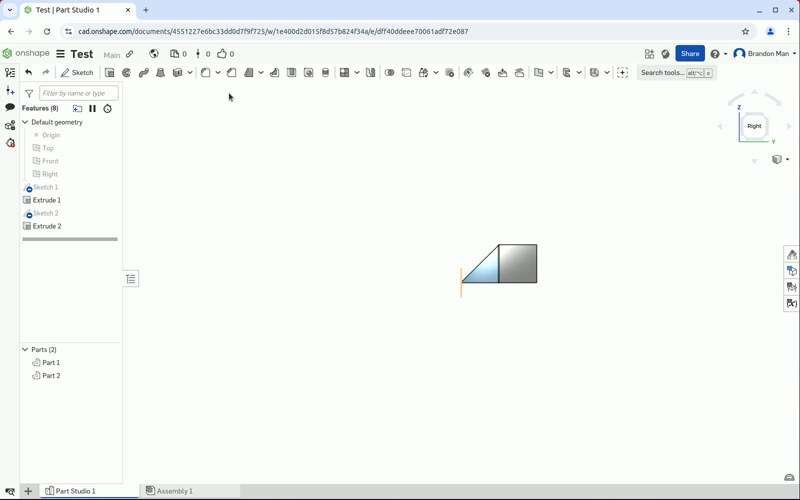
mouse_move(541, 75)
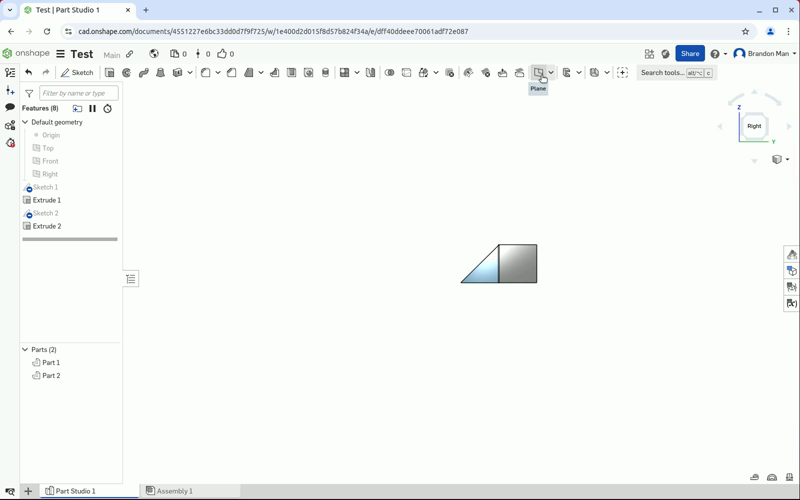
click(541, 75)
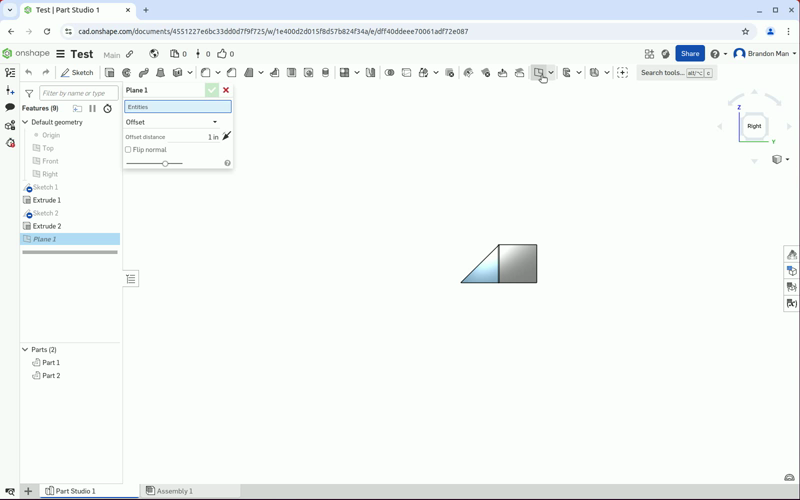
mouse_move(73, 176)
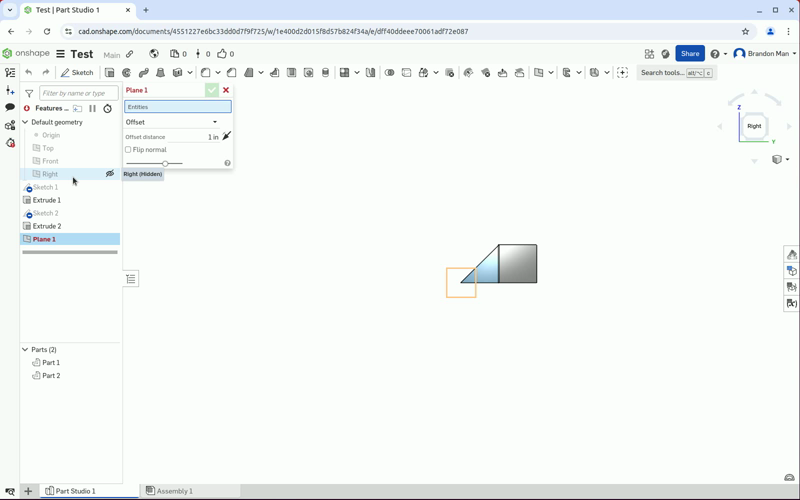
click(73, 176)
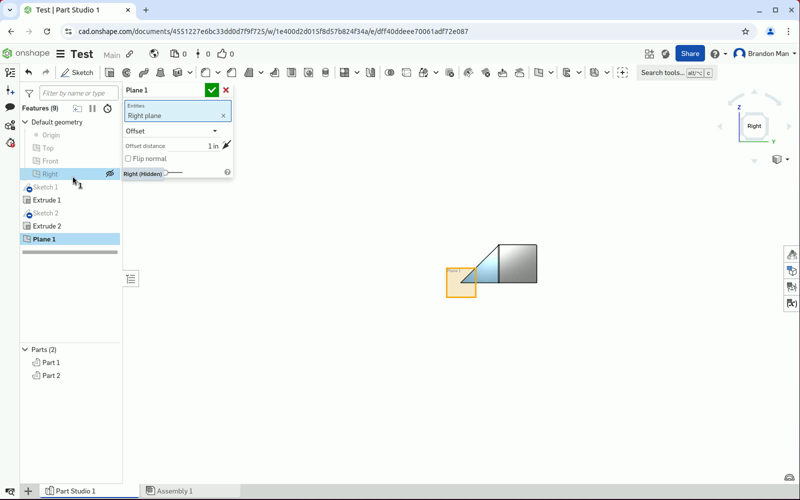
key(tab, 2)
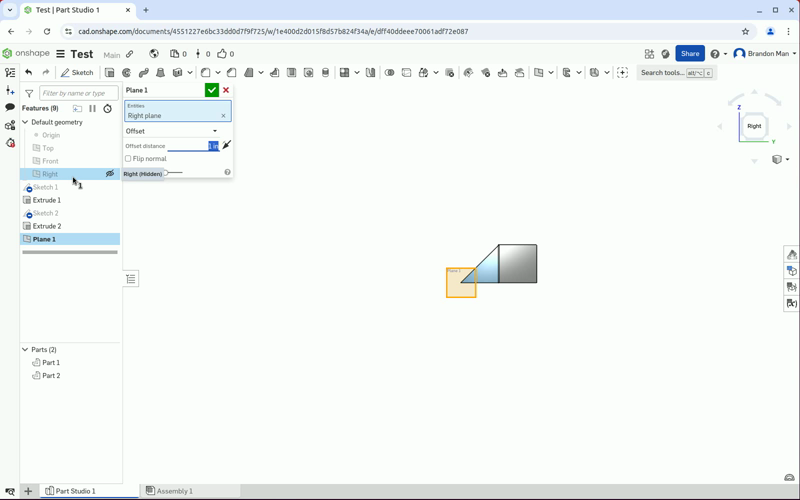
text(7.703)
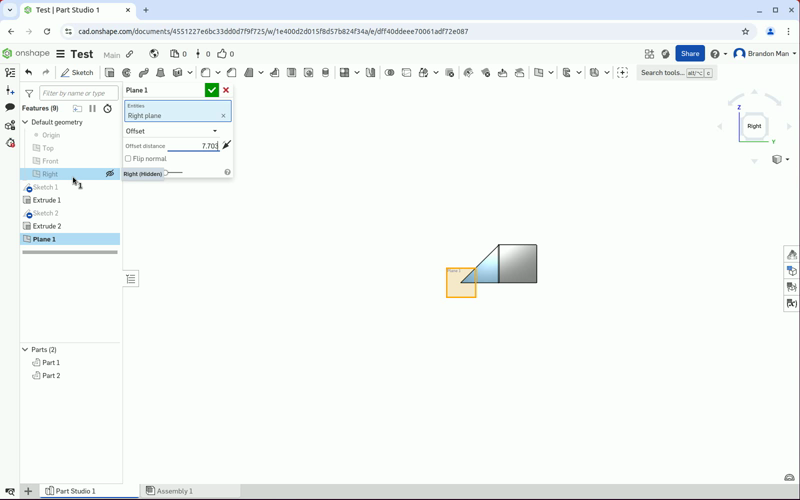
key(enter, 2)
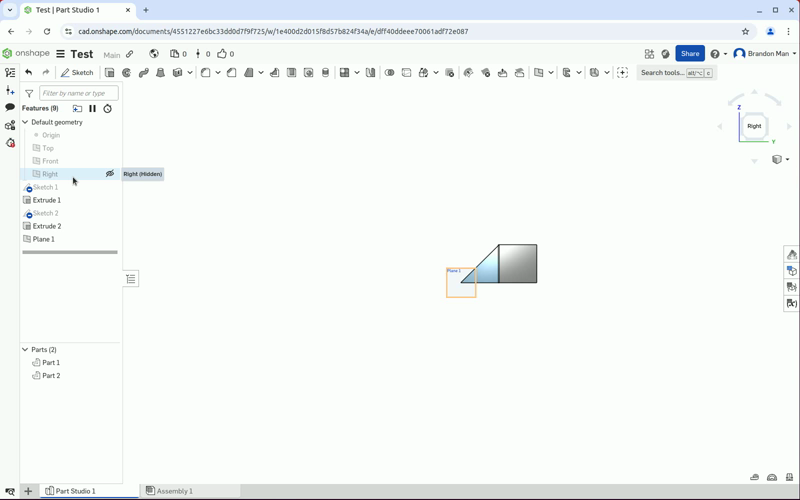
key(shift+s)
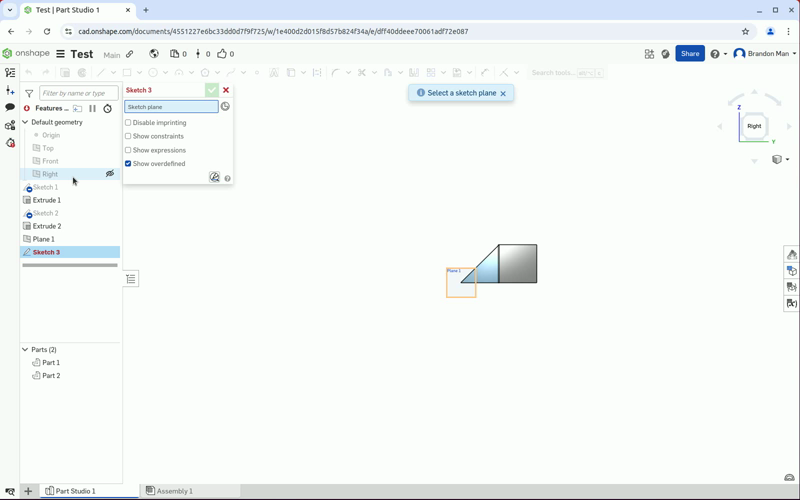
mouse_move(73, 241)
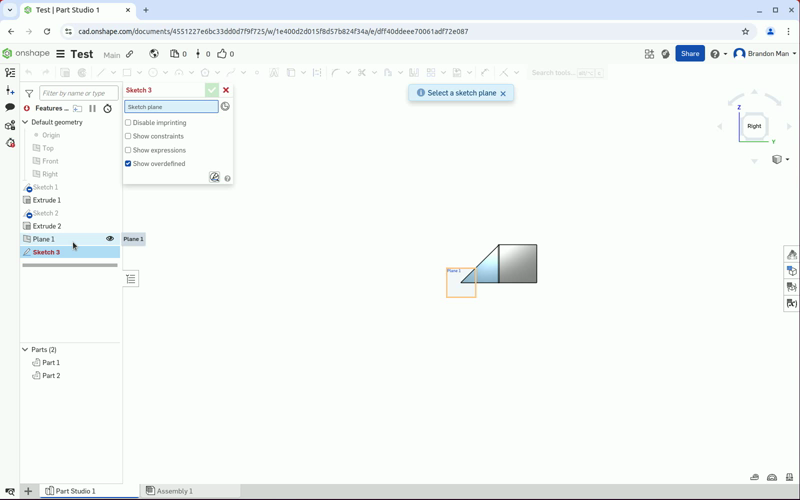
click(73, 241)
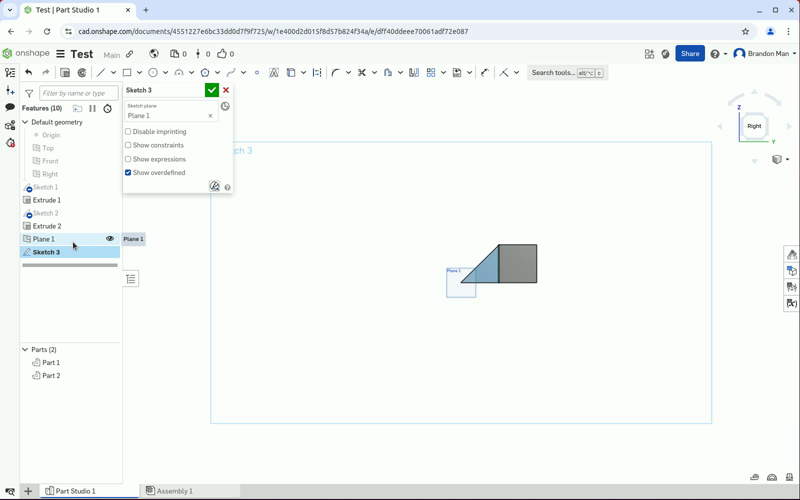
mouse_move(73, 352)
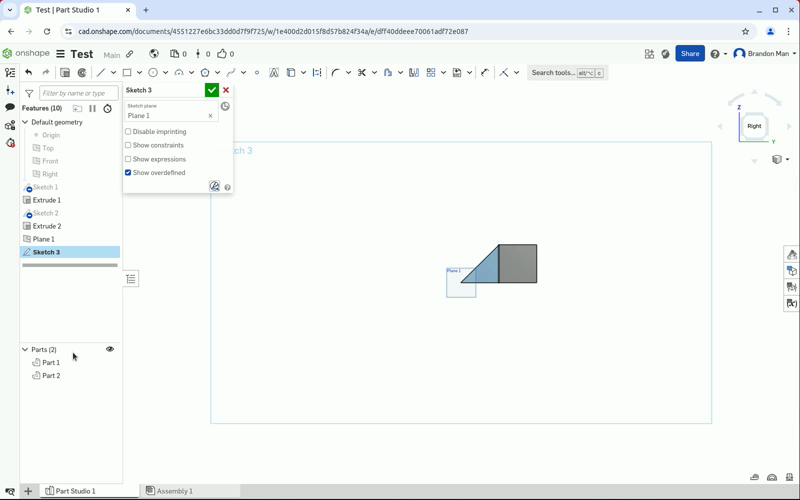
key(y)
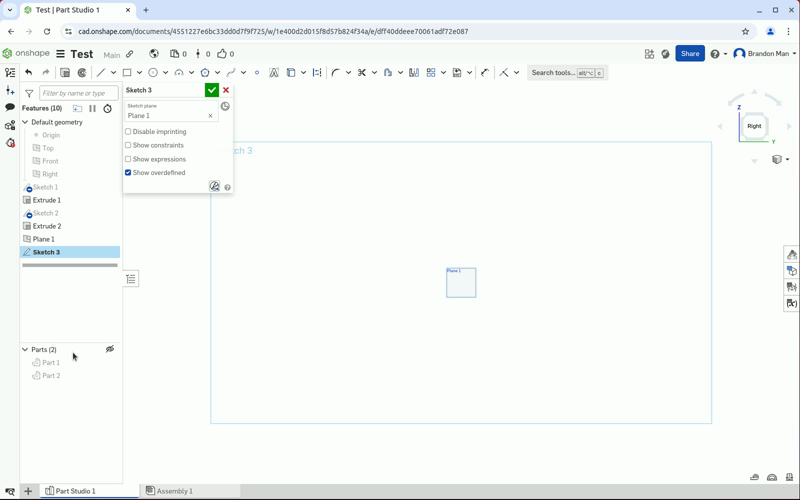
key(l)
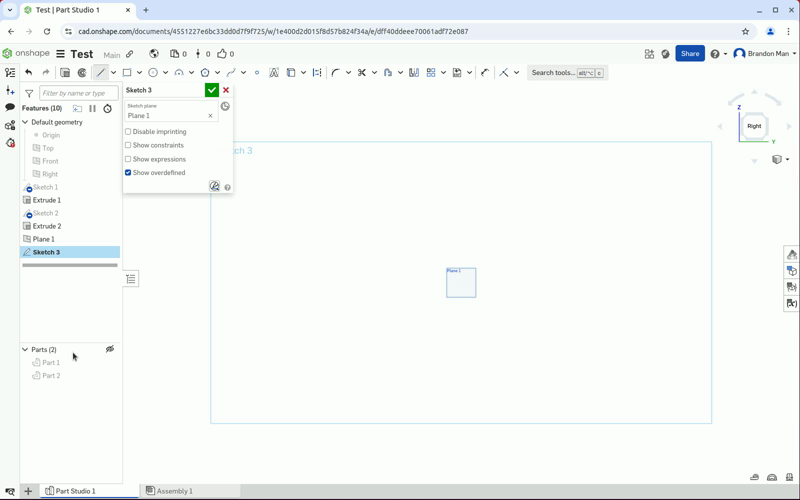
key_down(shift)
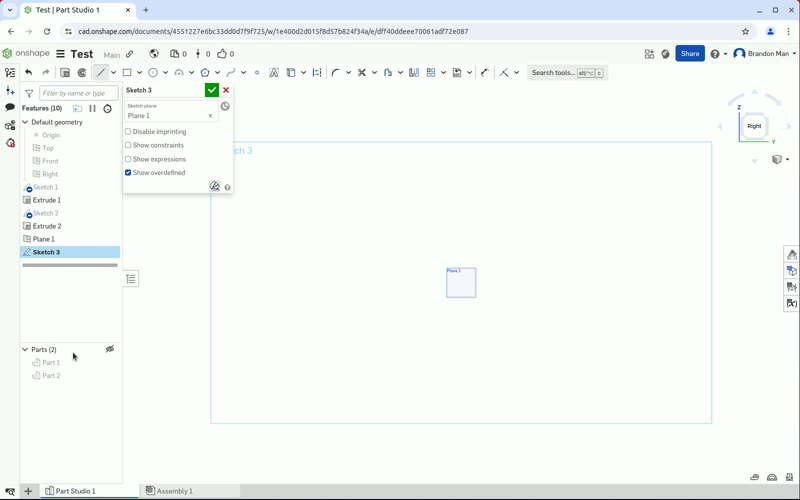
mouse_move(516, 282)
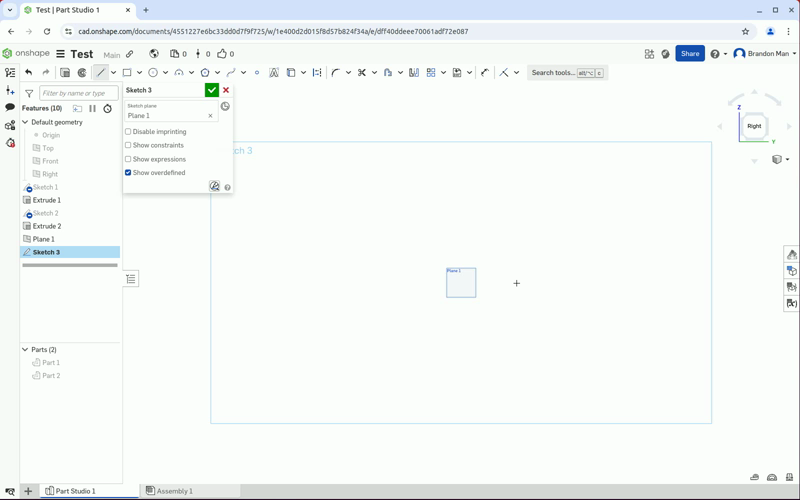
click(516, 282)
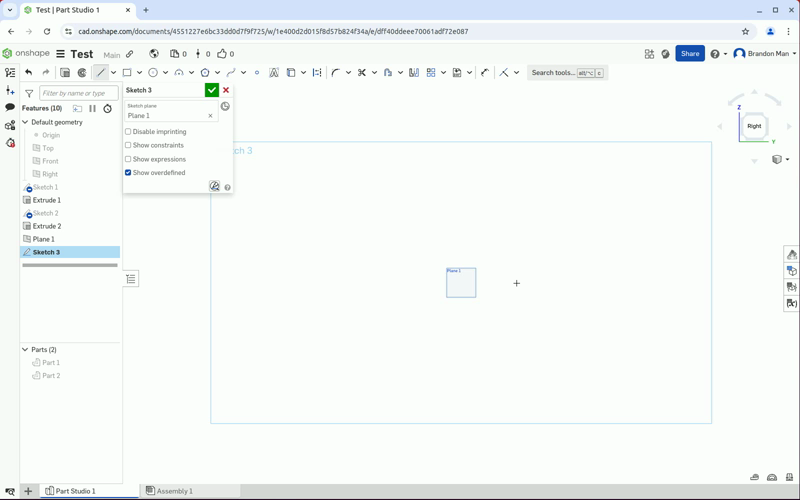
key_up(shift)
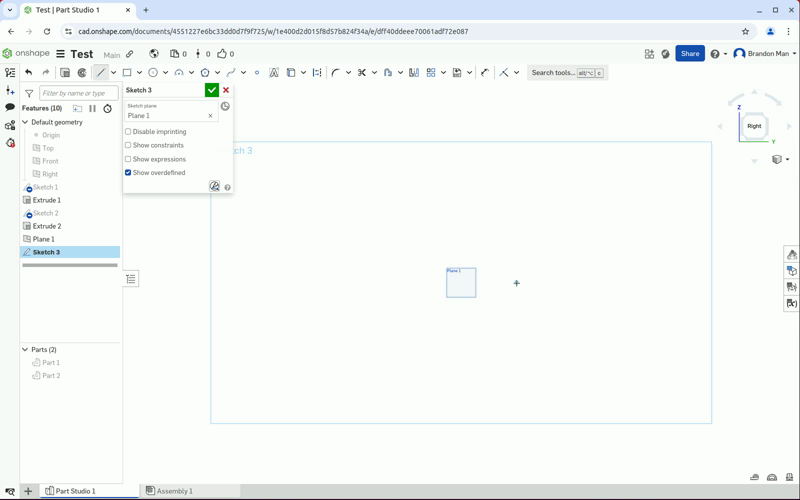
key_down(shift)
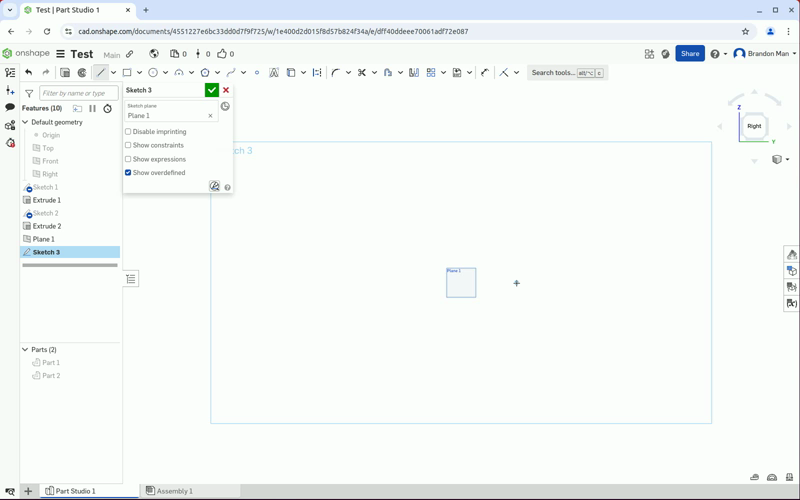
mouse_move(546, 282)
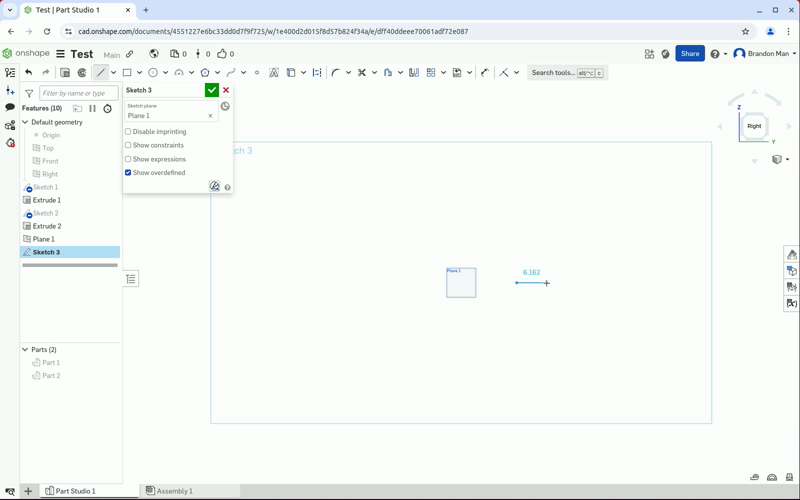
mouse_move(536, 282)
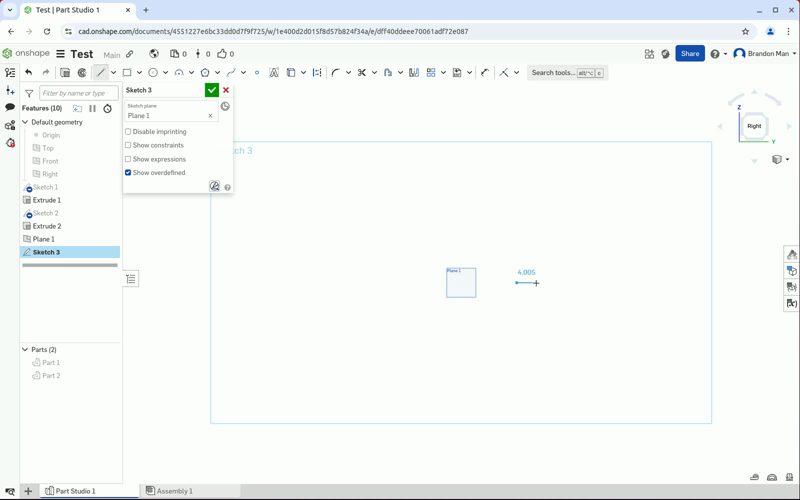
click(536, 282)
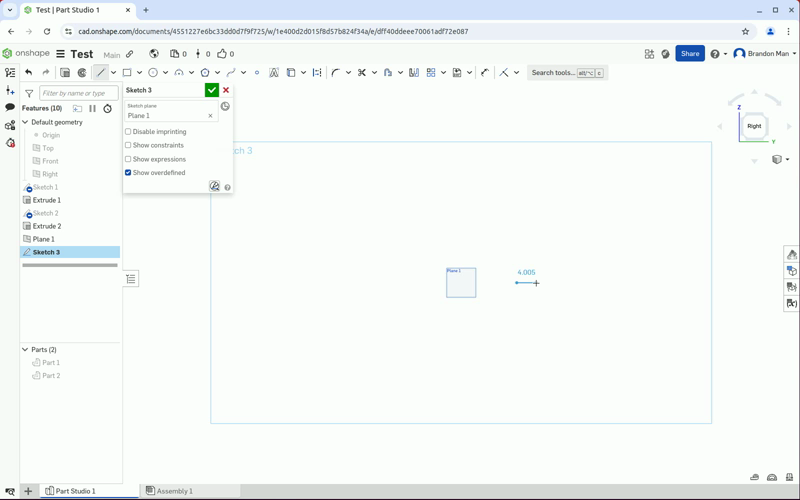
key_up(shift)
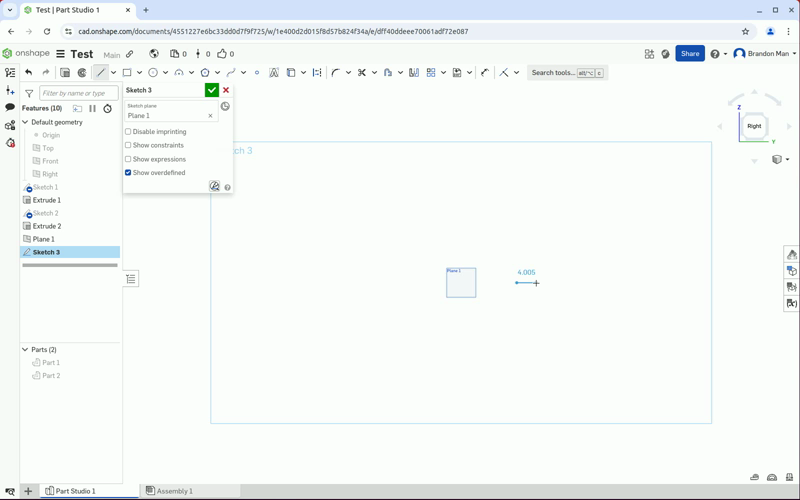
key_down(shift)
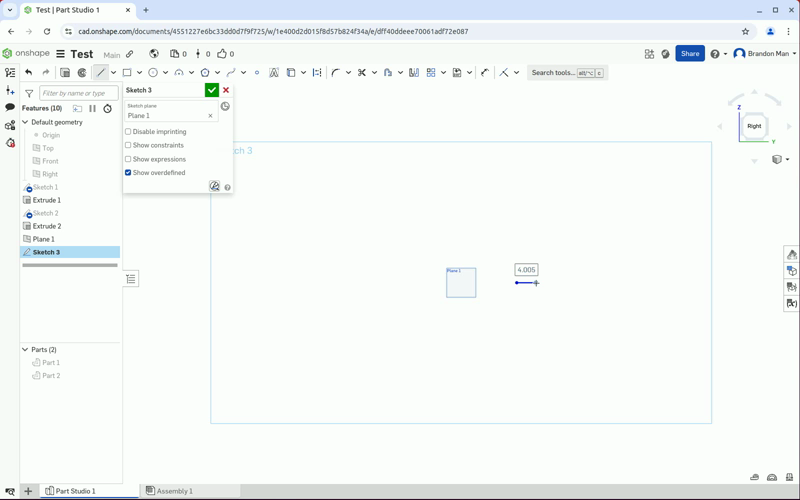
mouse_move(566, 282)
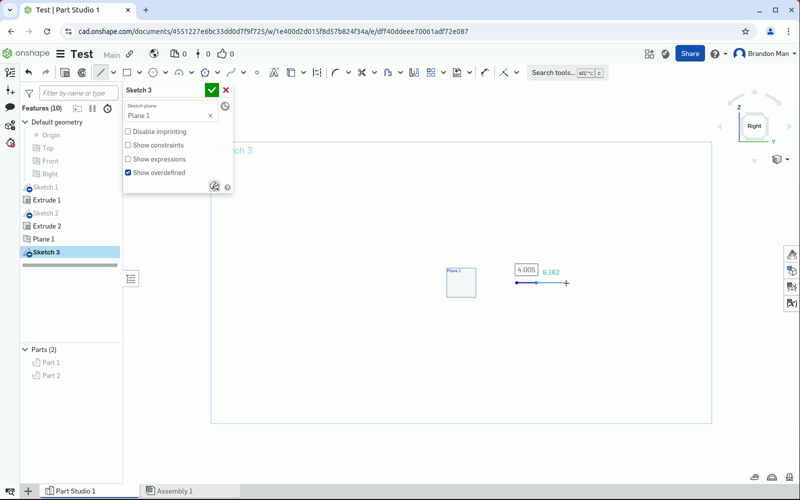
mouse_move(536, 244)
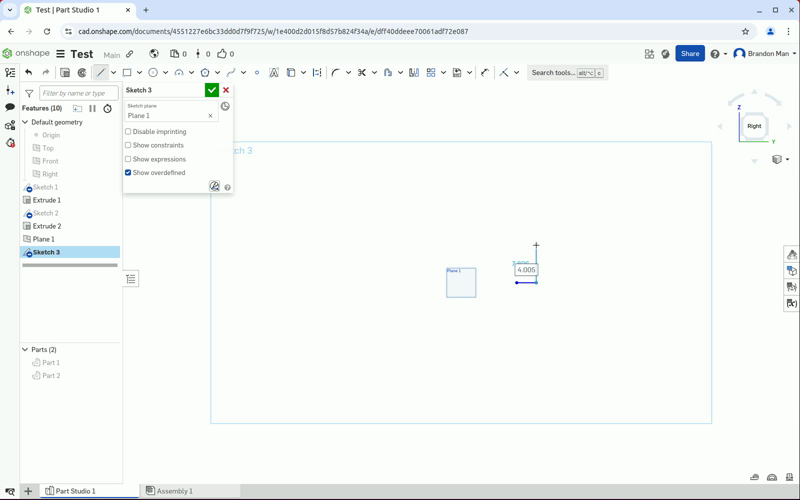
click(536, 244)
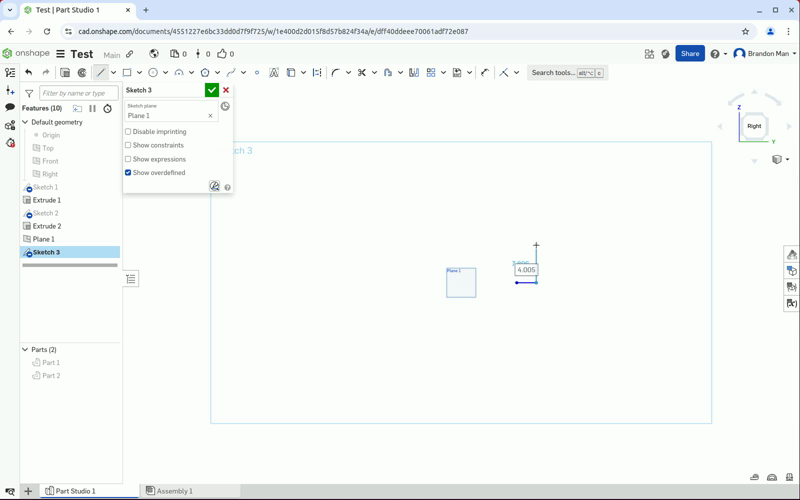
key_up(shift)
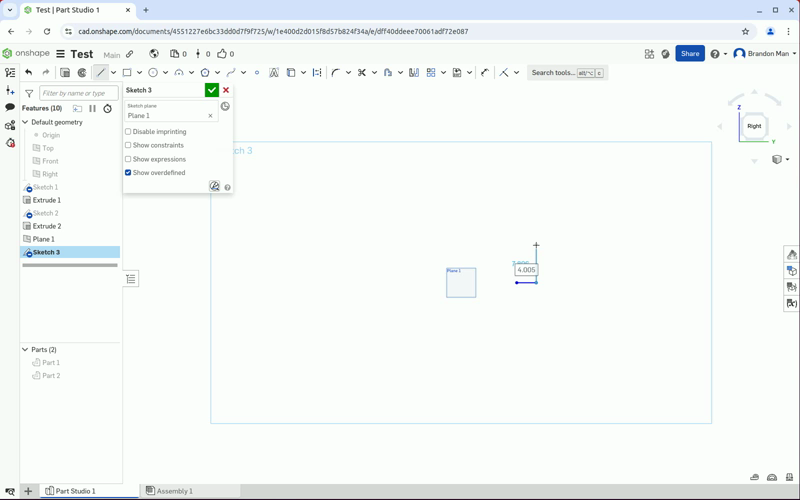
key_down(shift)
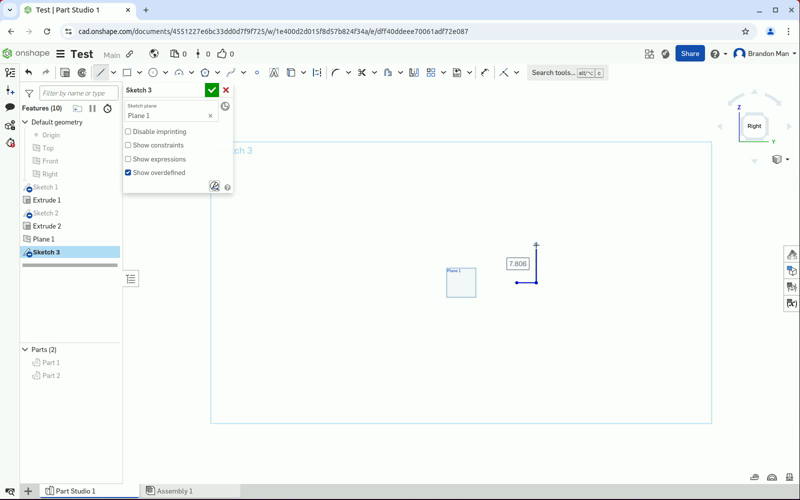
mouse_move(566, 244)
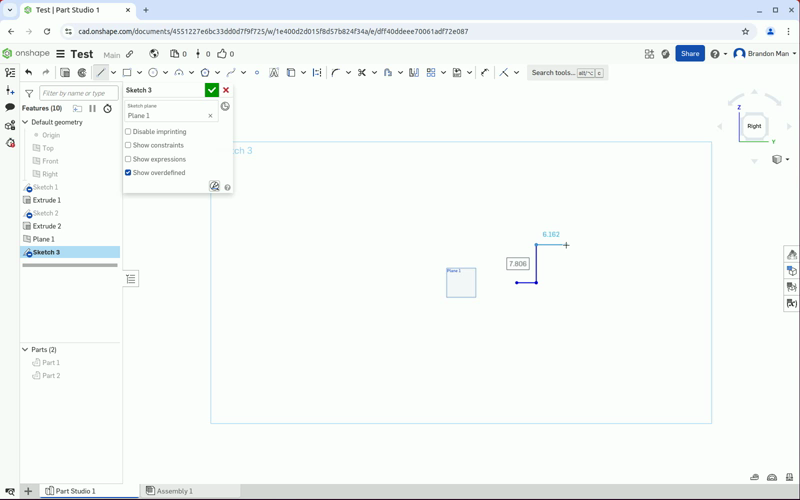
mouse_move(516, 244)
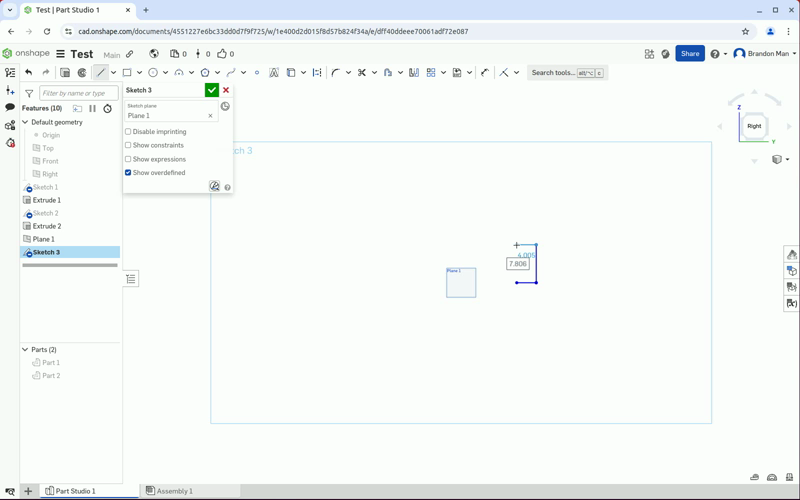
click(516, 244)
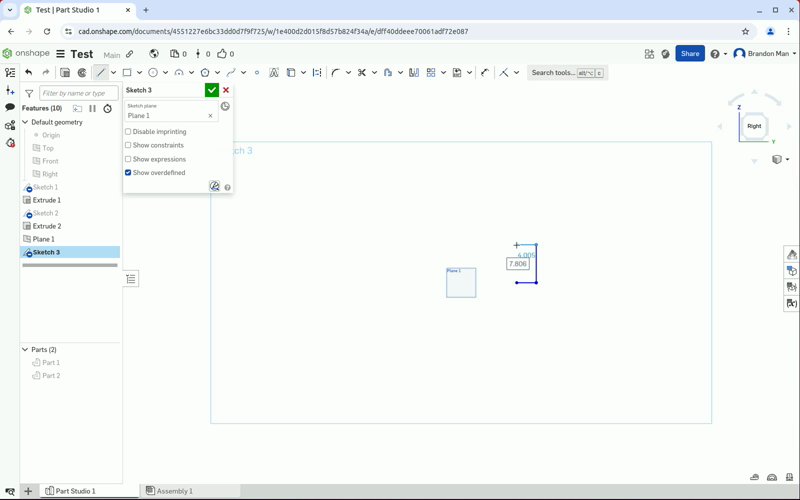
key_up(shift)
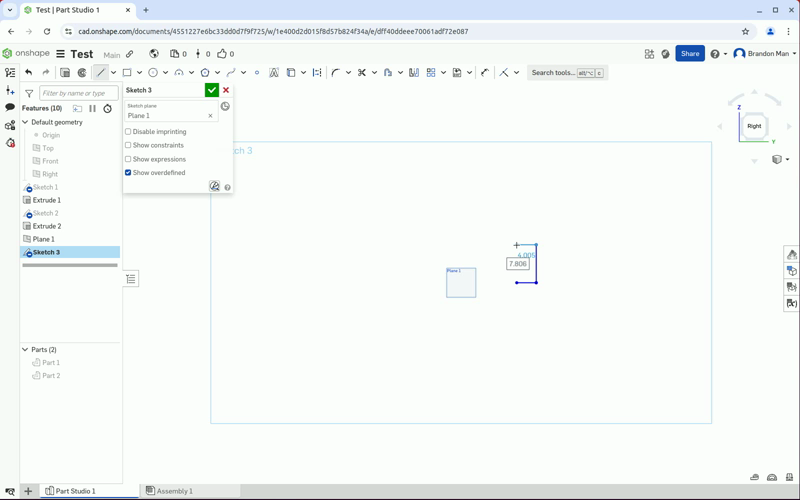
mouse_move(546, 244)
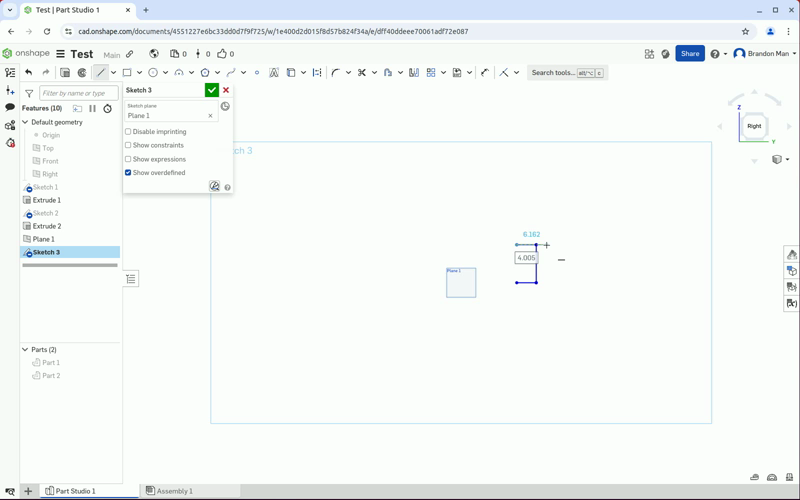
key_down(shift)
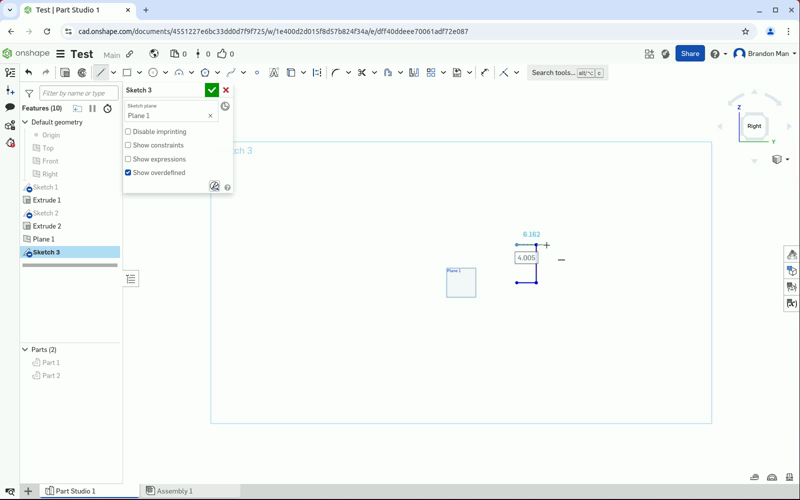
mouse_move(516, 282)
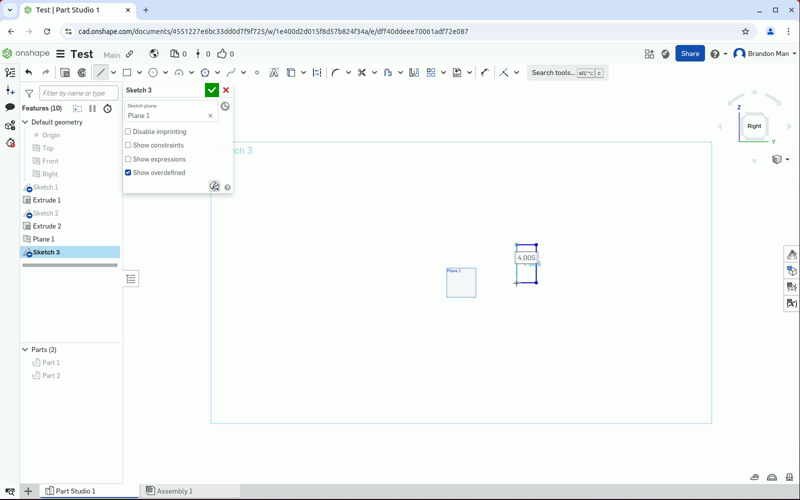
key_up(shift)
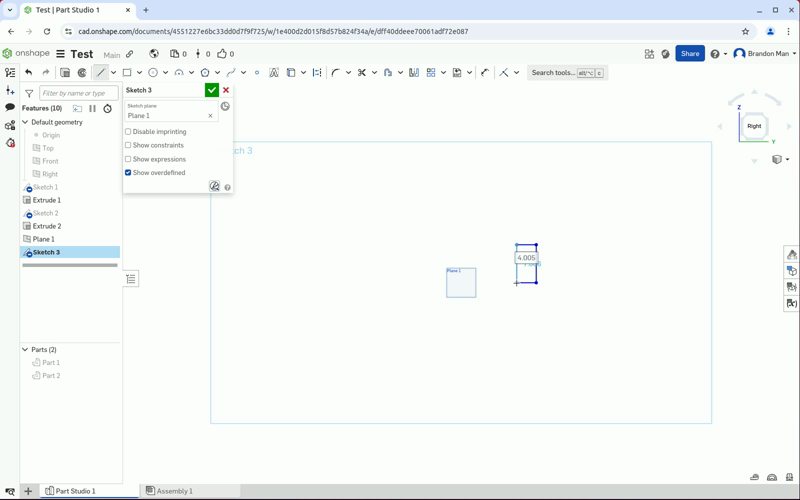
click(516, 282)
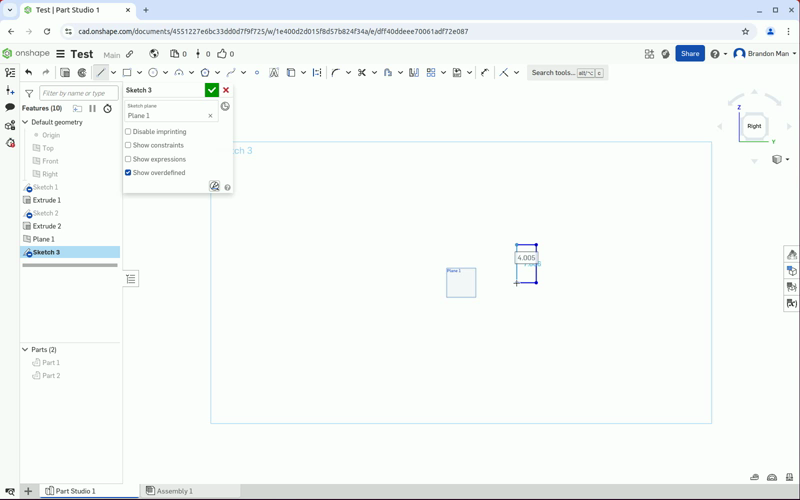
key(esc)
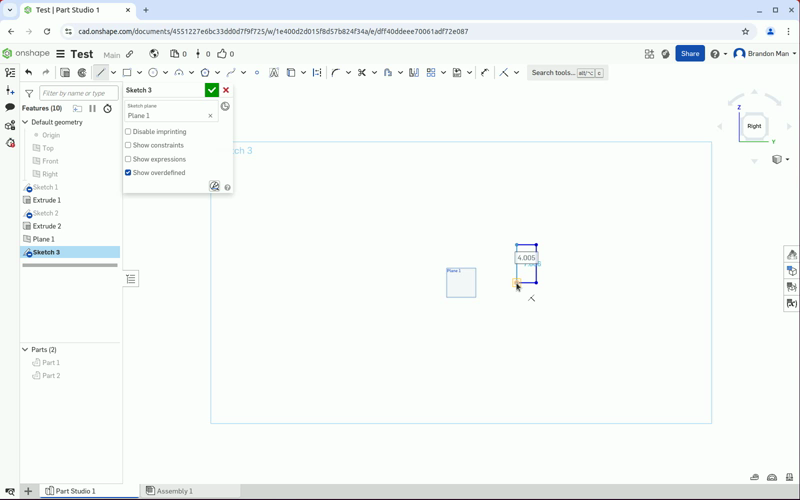
mouse_move(525, 275)
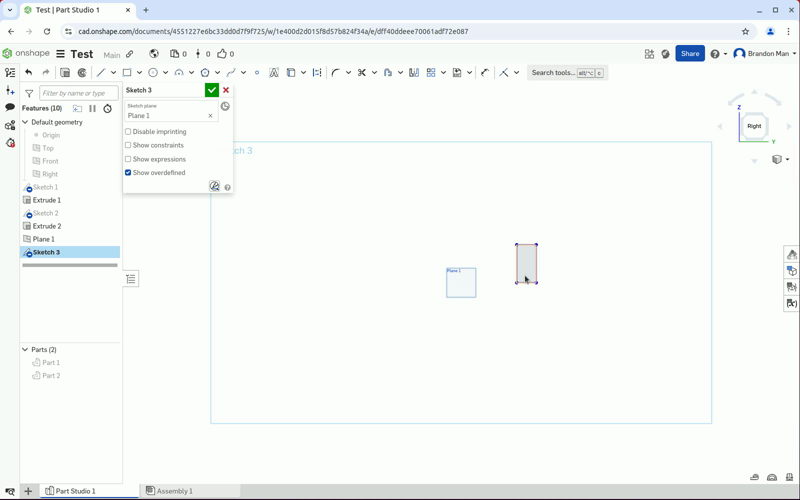
scroll(6)
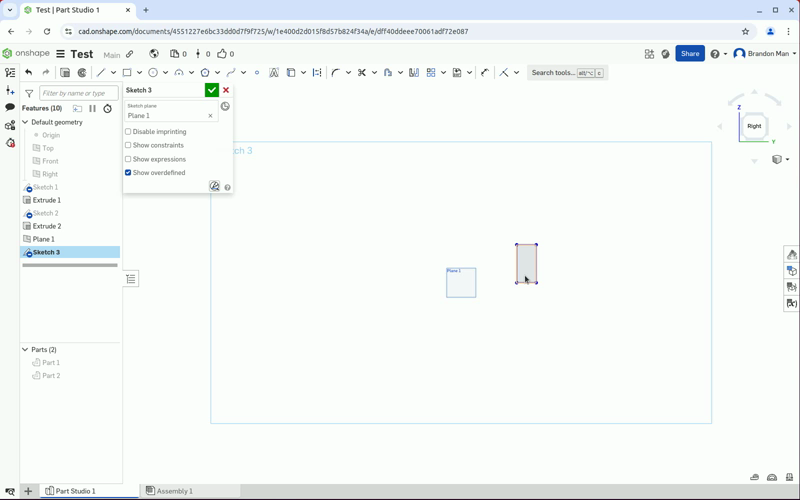
scroll(6)
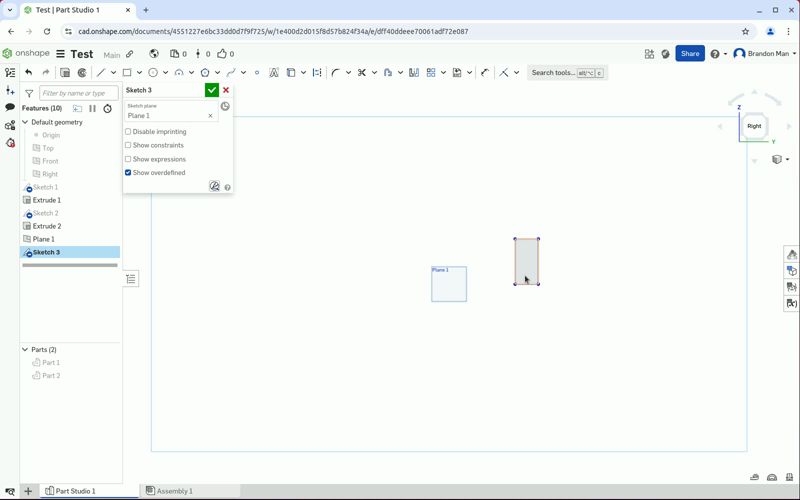
scroll(6)
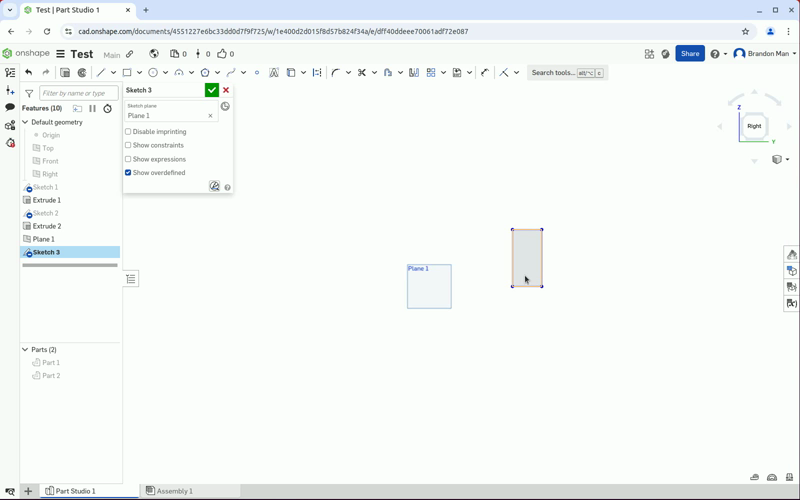
scroll(6)
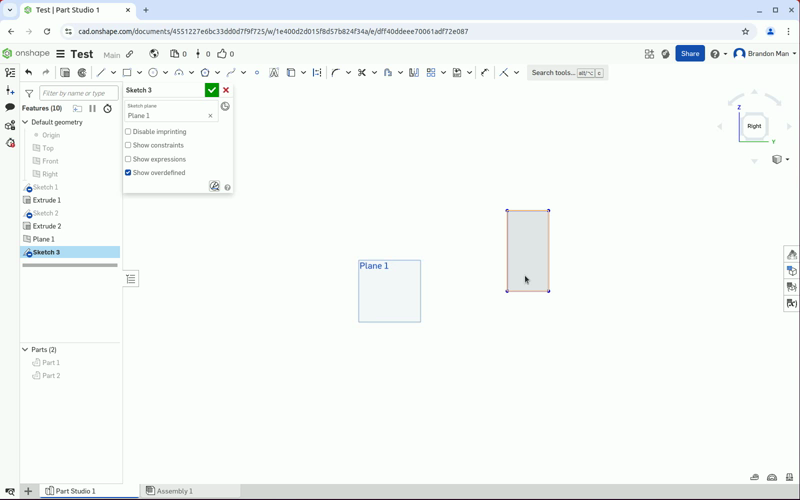
scroll(6)
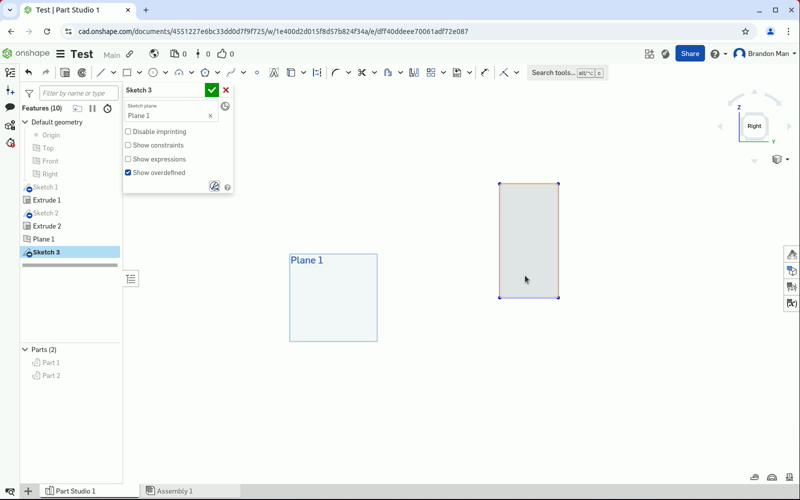
scroll(6)
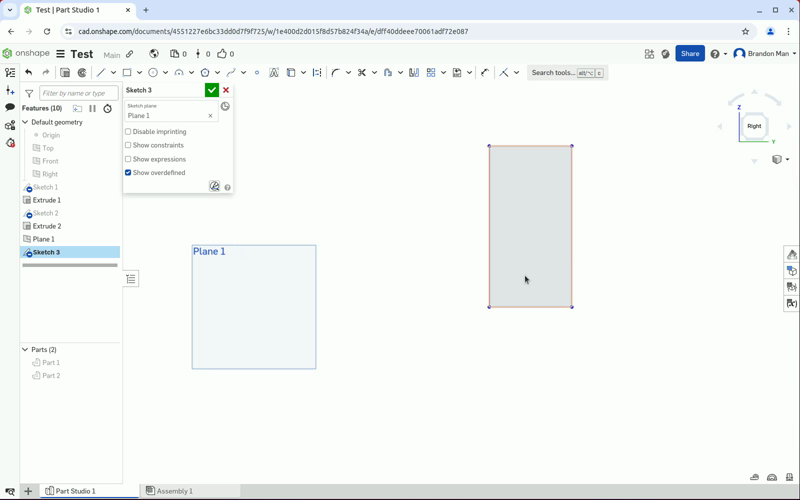
scroll(6)
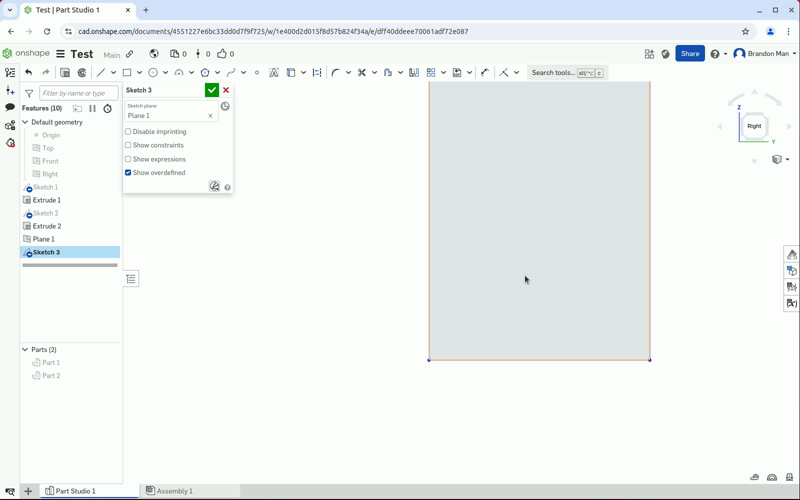
click(525, 275)
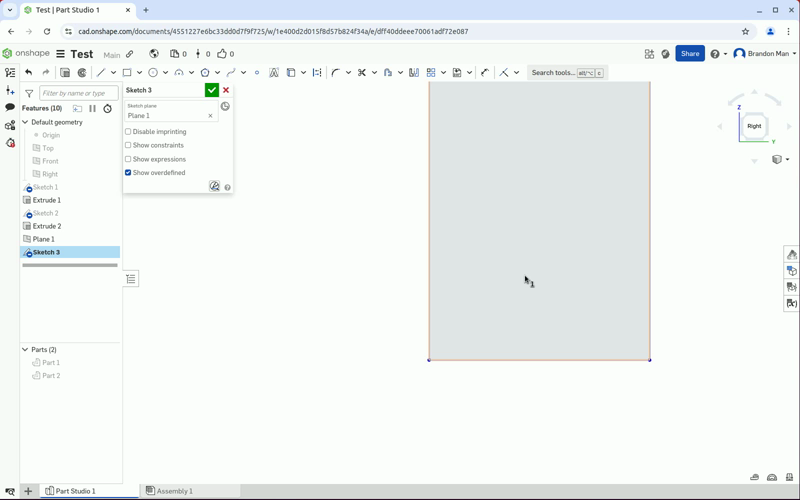
scroll(-6)
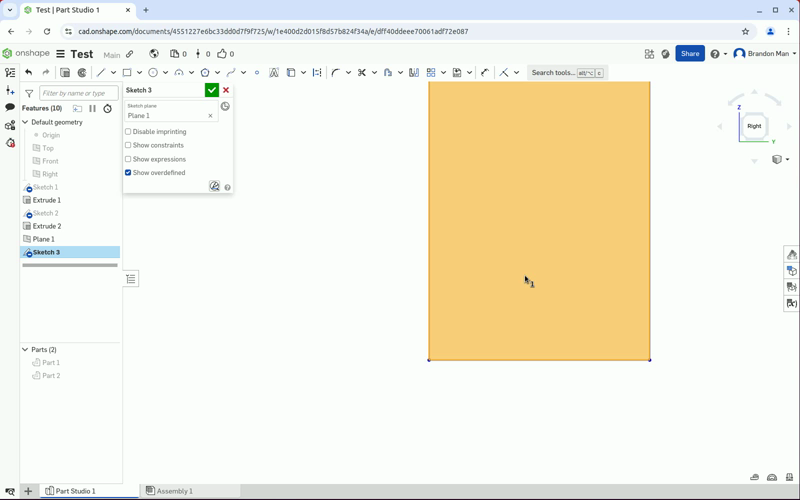
scroll(-6)
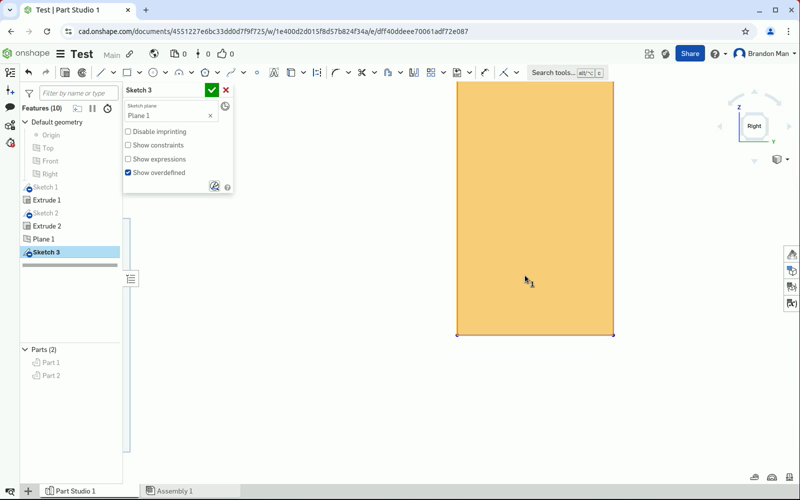
scroll(-6)
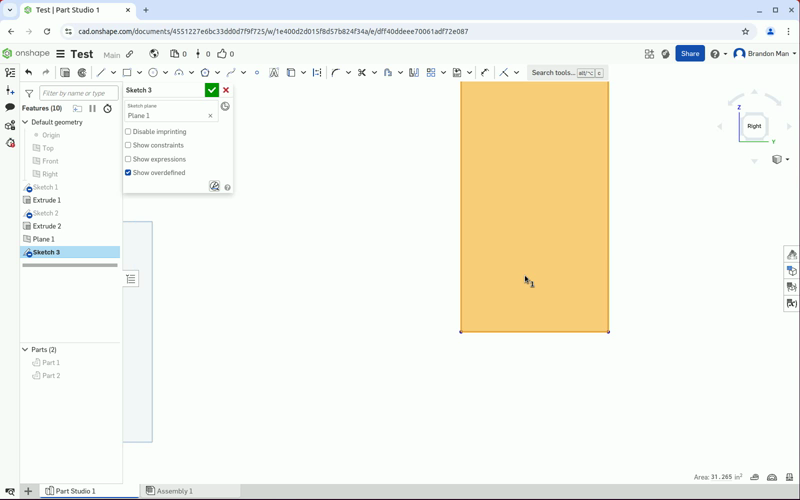
scroll(-6)
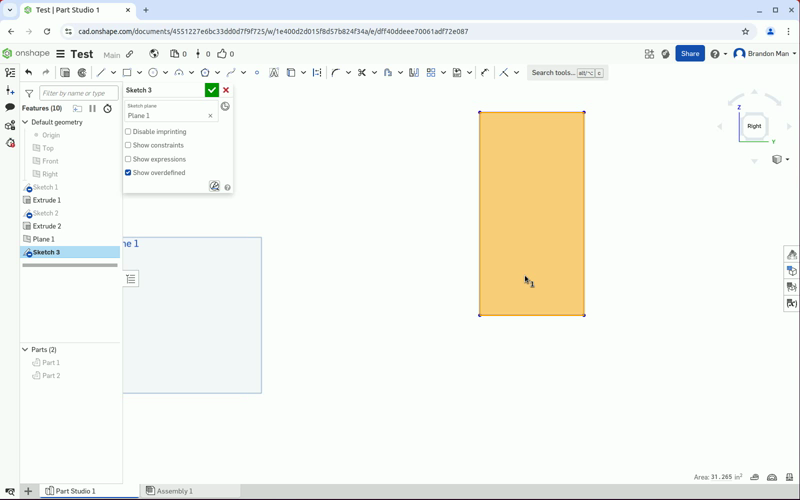
scroll(-6)
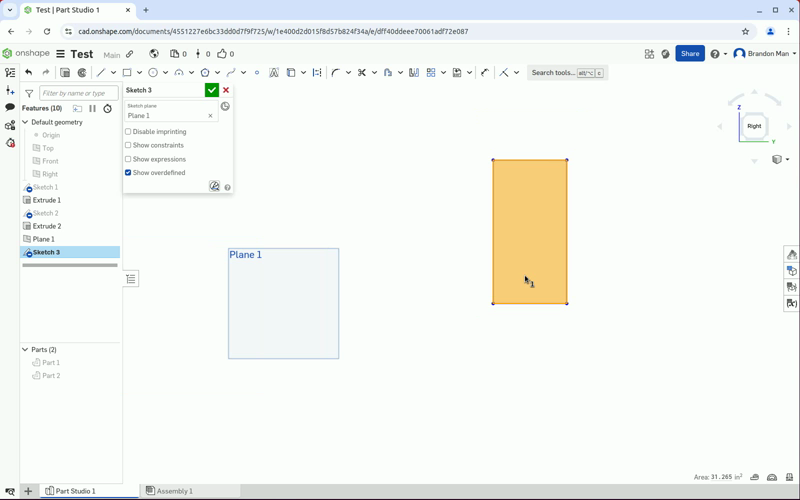
scroll(-6)
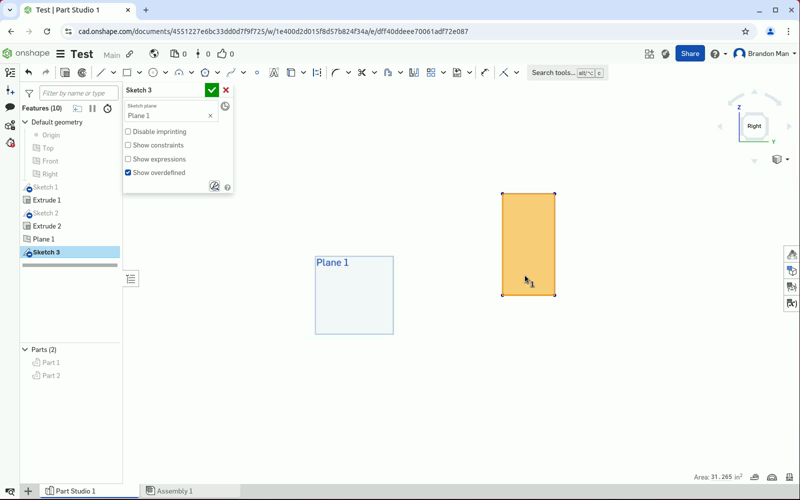
scroll(-6)
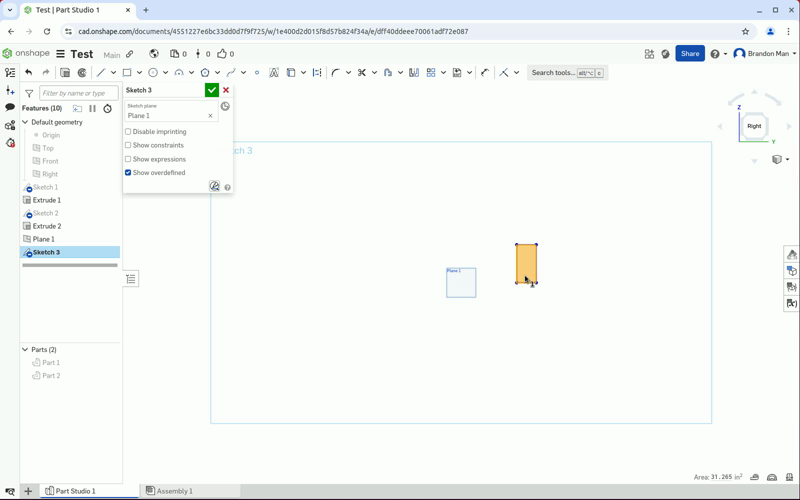
mouse_move(73, 352)
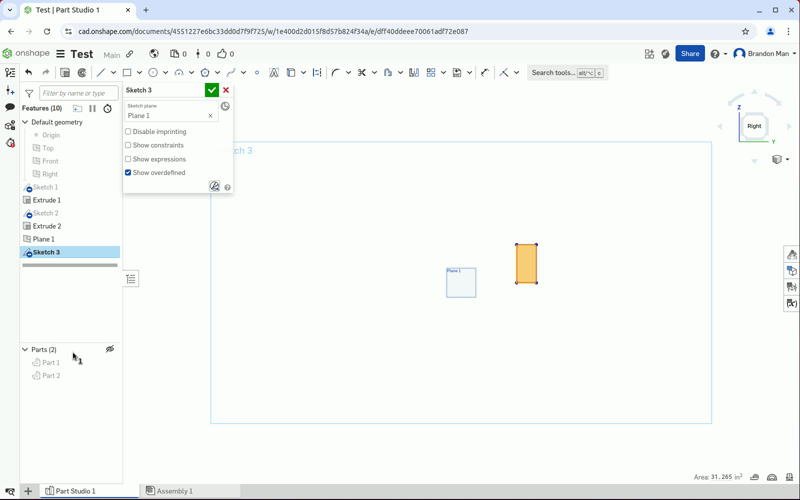
key(shift+y)
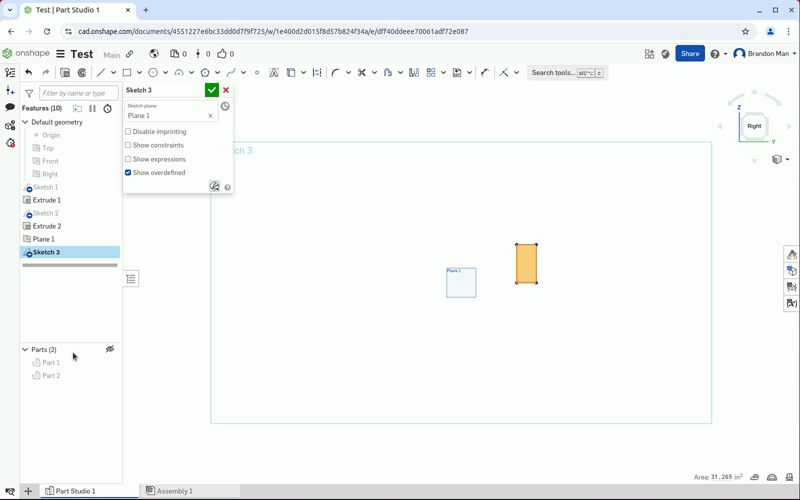
key(shift+e)
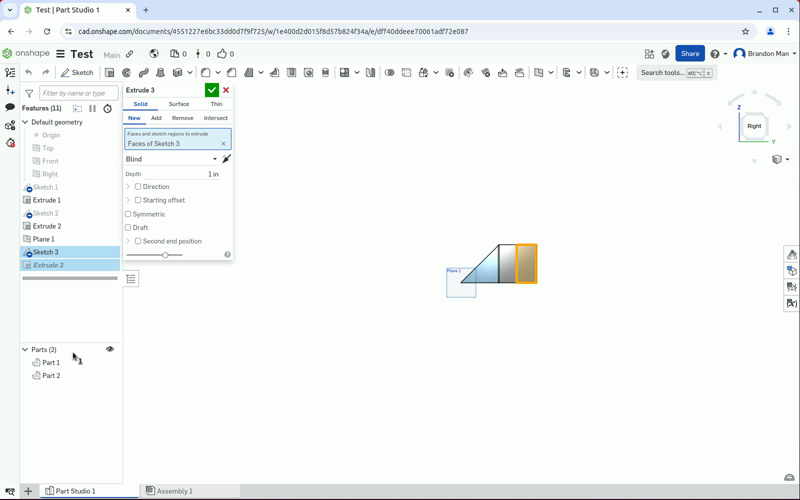
mouse_move(143, 106)
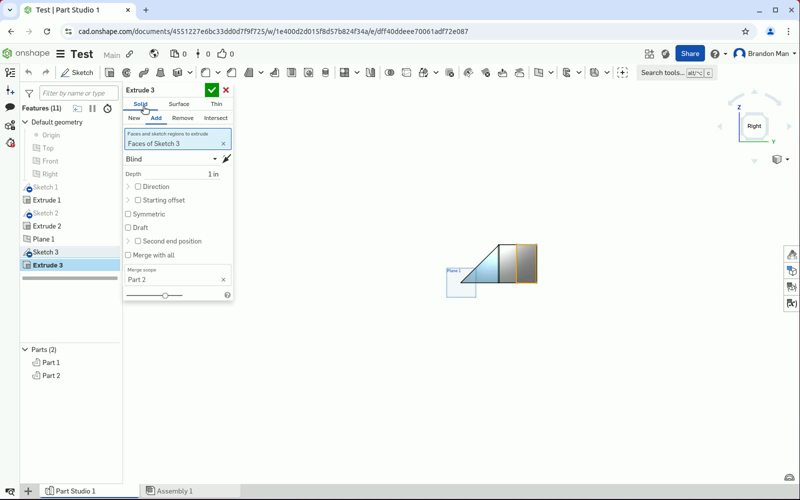
click(143, 106)
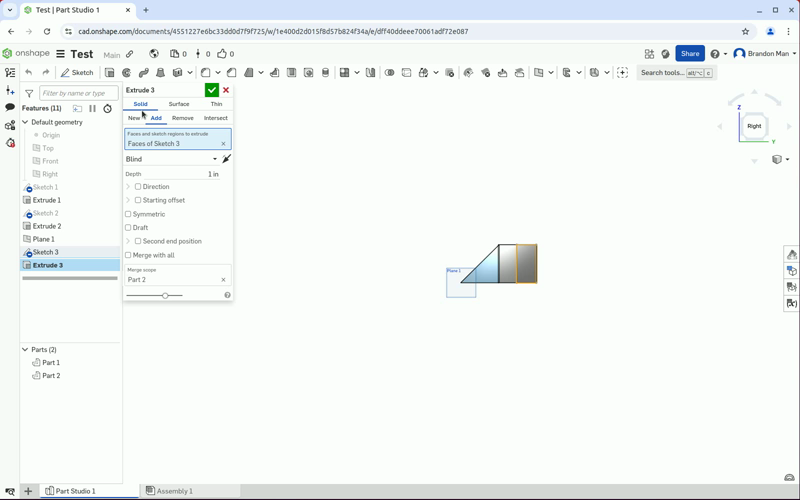
mouse_move(137, 120)
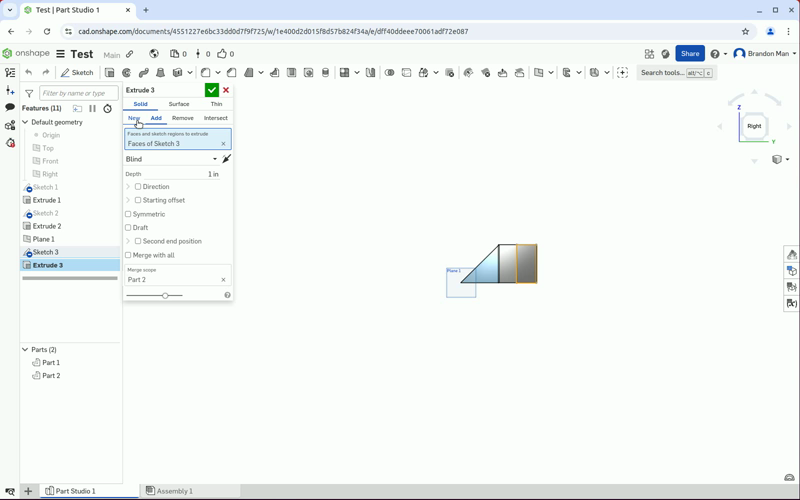
click(137, 120)
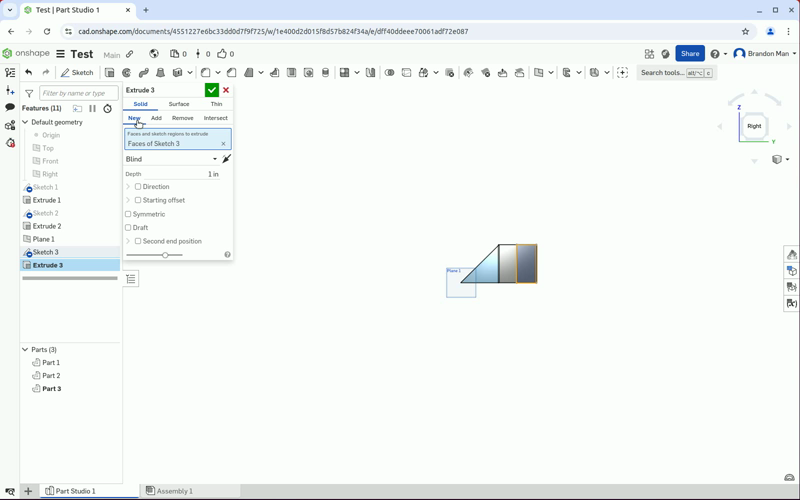
key(tab, 4)
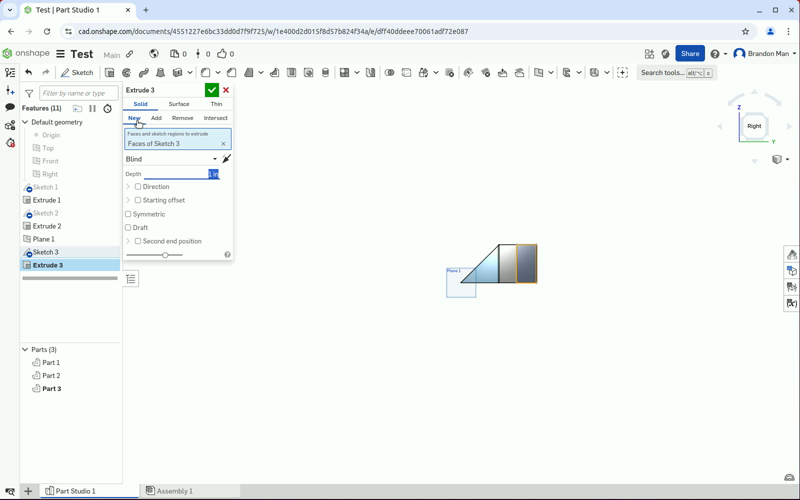
text(7.703)
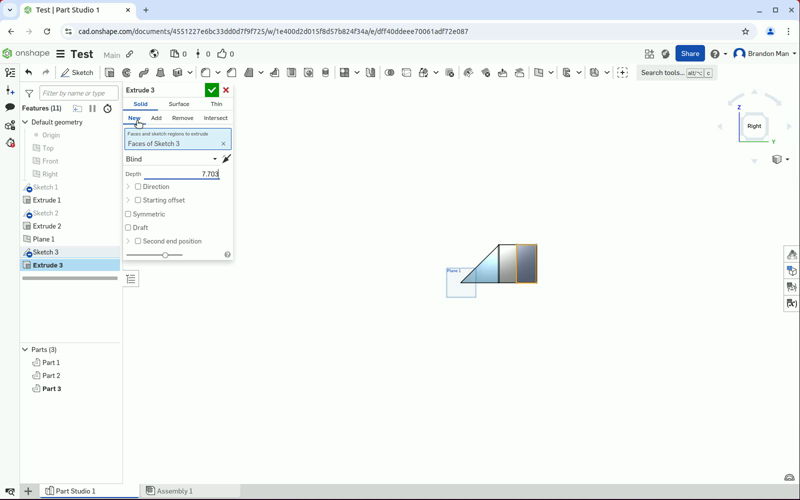
key(enter)
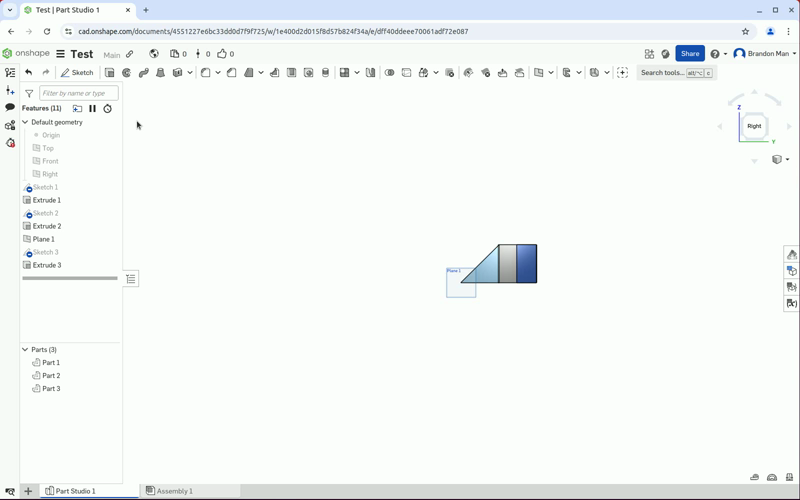
key(shift+h)
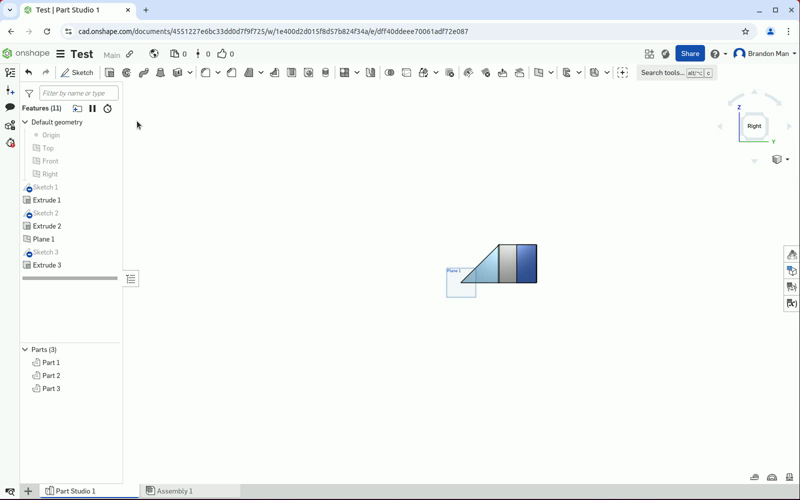
key(shift+h)
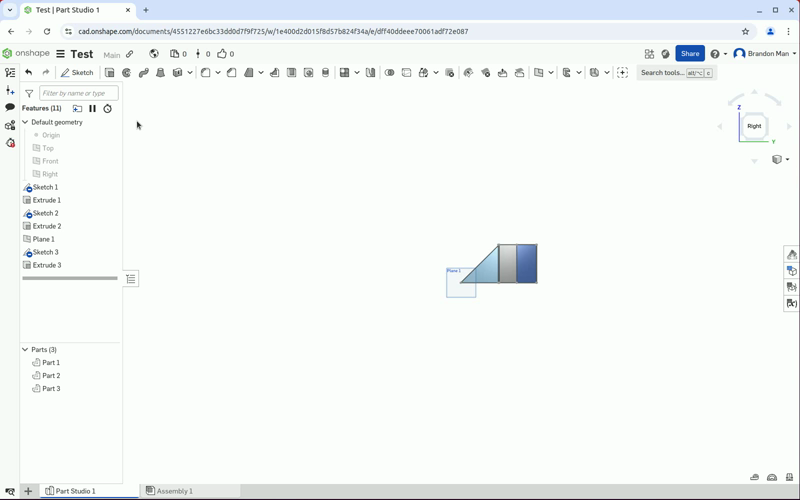
key(shift+7)
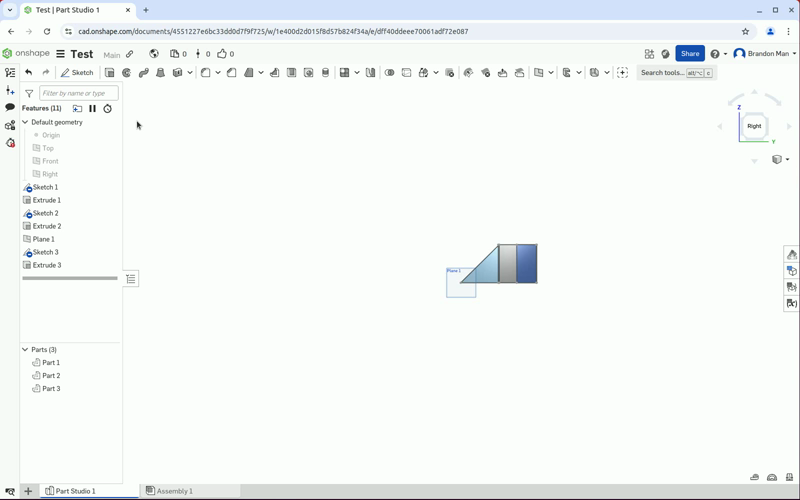
key(right, 2)
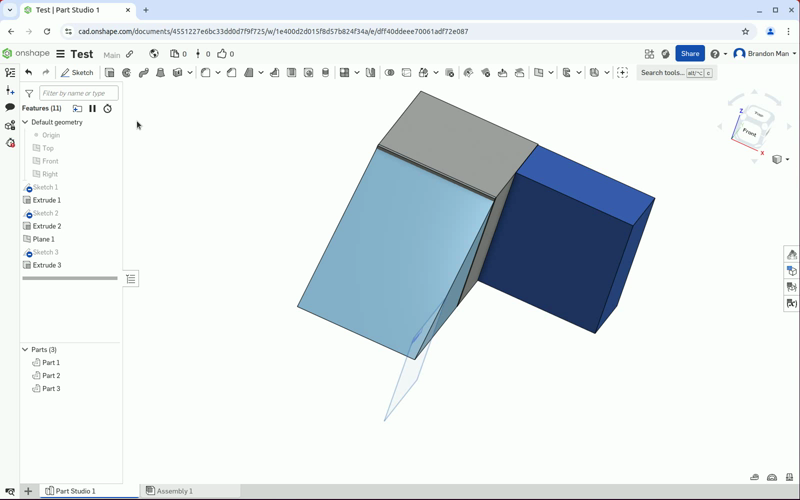
key(down, 2)
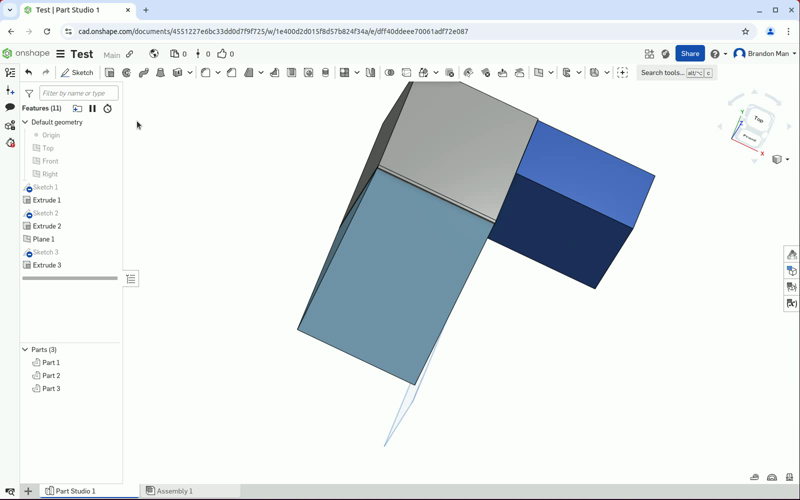
key(up, 2)
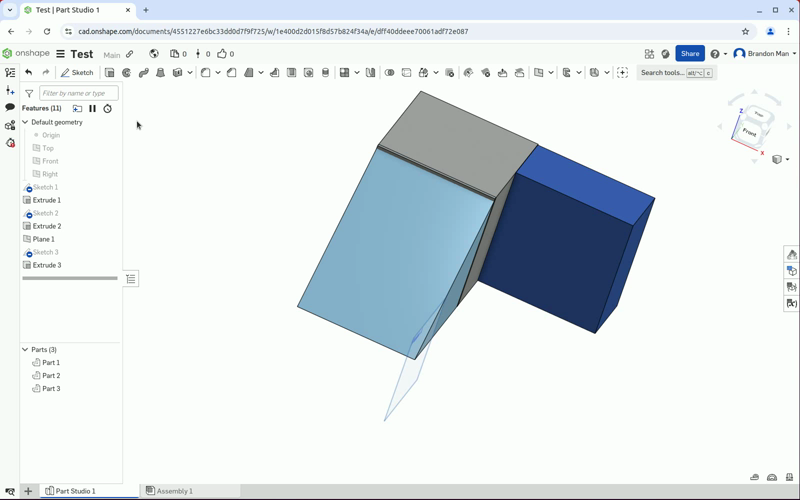
key(left, 2)
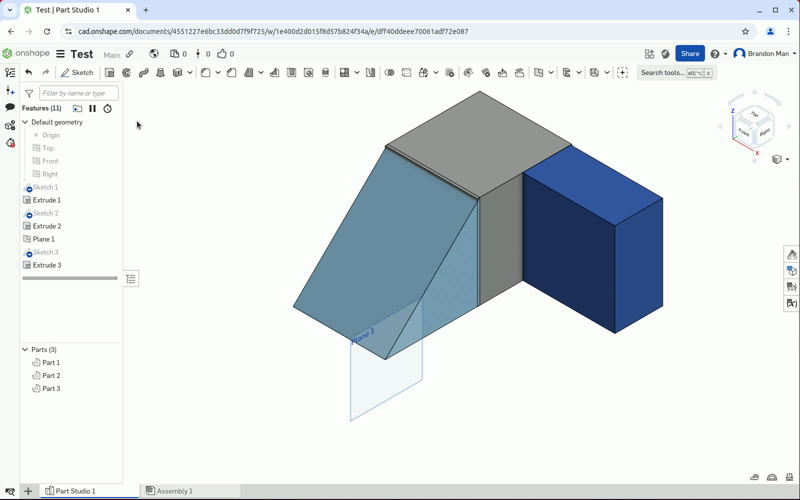
mouse_move(73, 189)
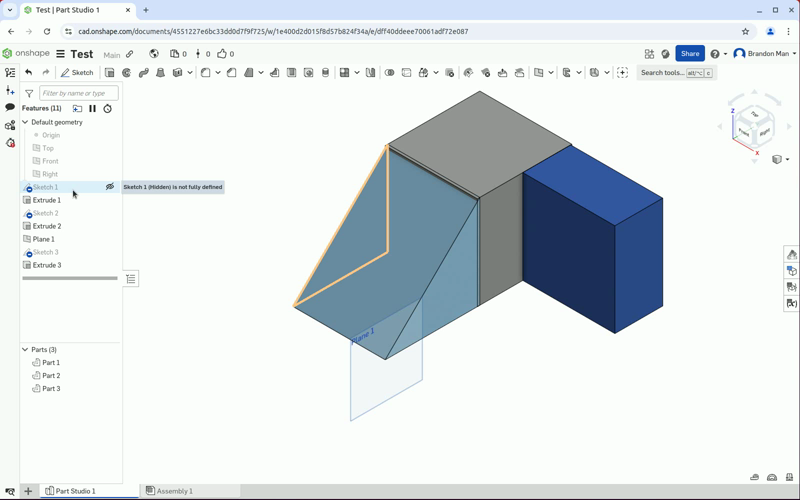
click(73, 189)